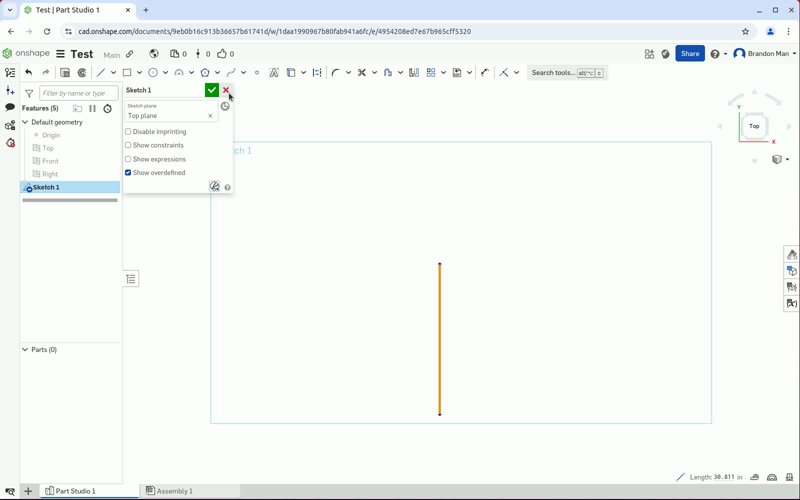
key(shift+h)
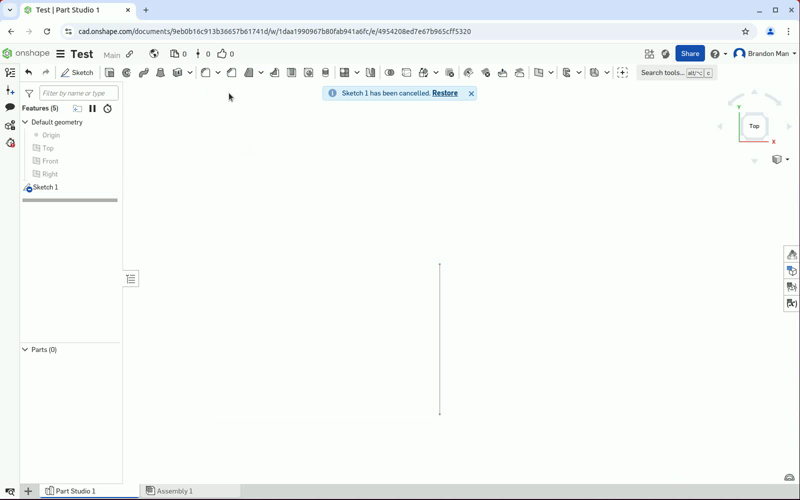
key(shift+s)
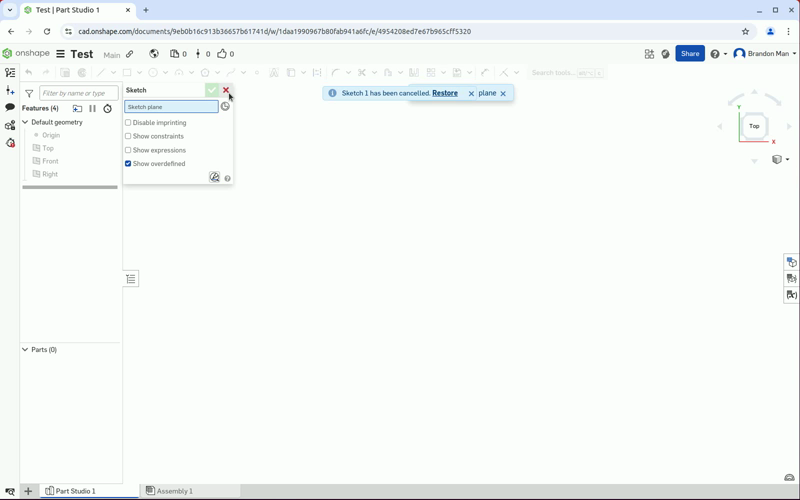
mouse_move(73, 150)
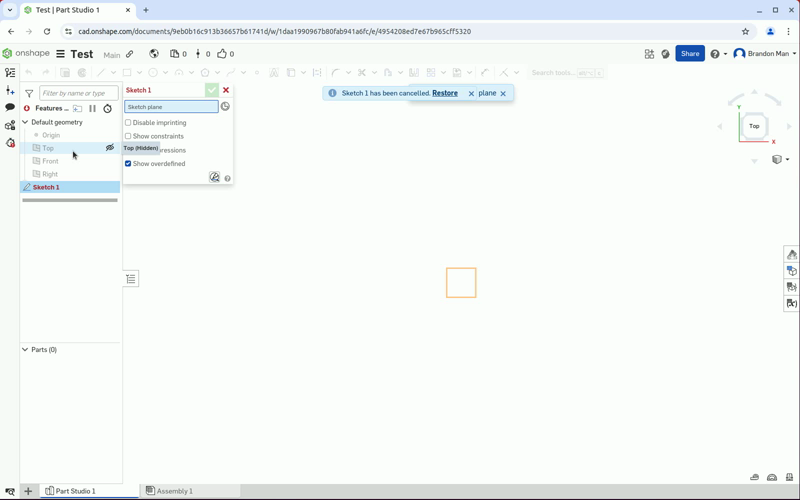
click(73, 150)
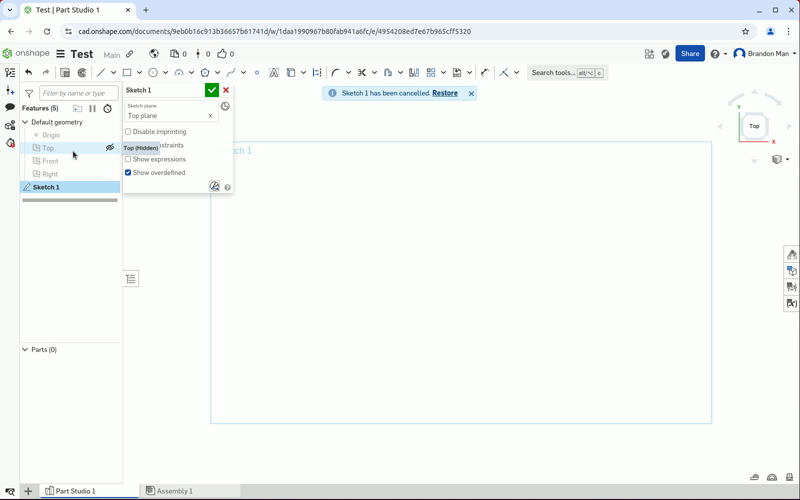
mouse_move(73, 352)
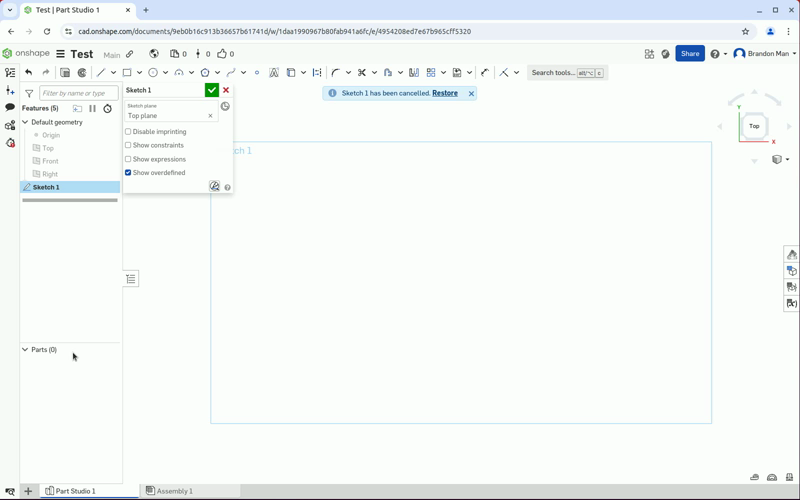
key(y)
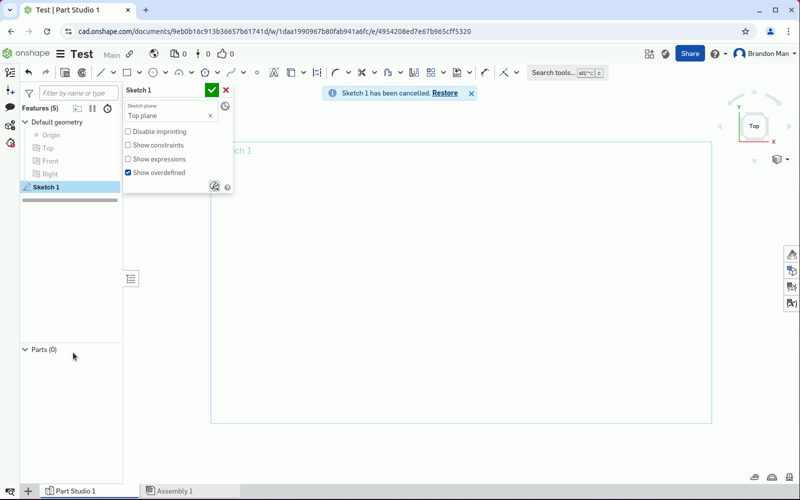
key(c)
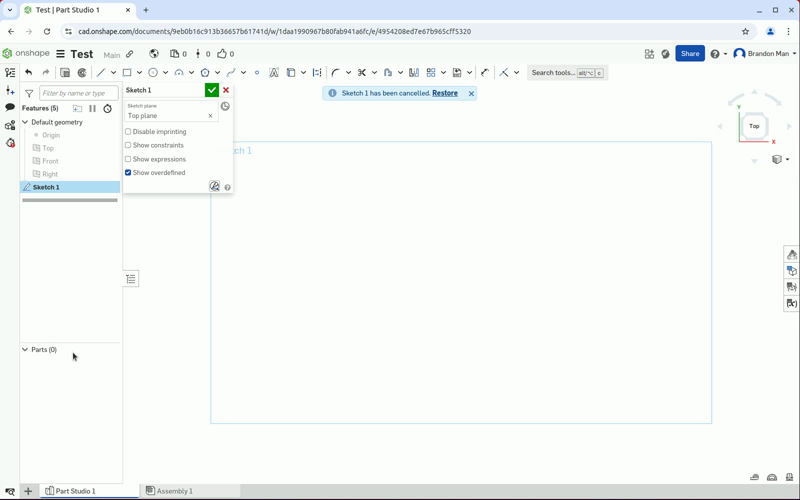
key_down(shift)
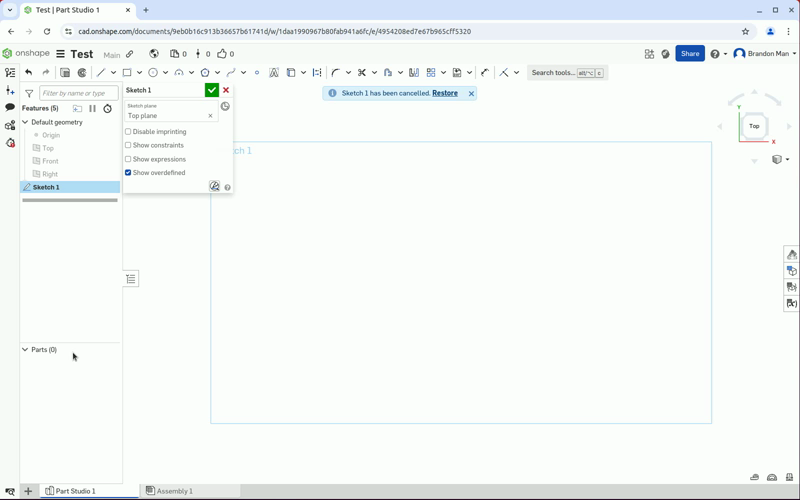
mouse_move(525, 282)
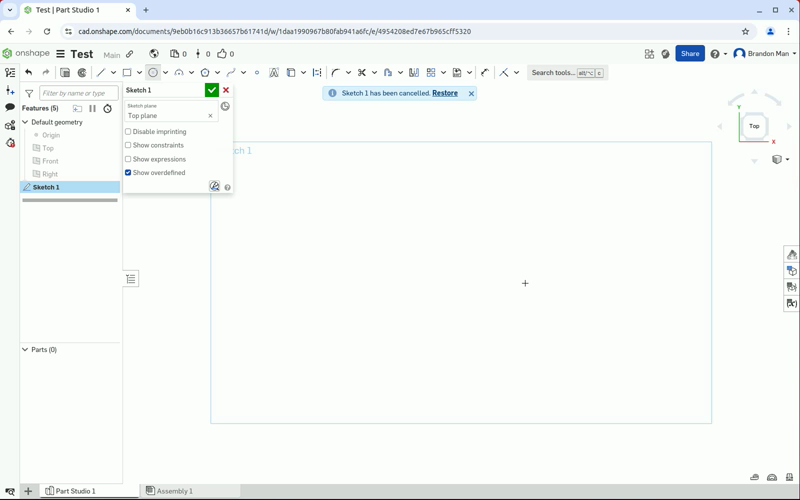
click(525, 282)
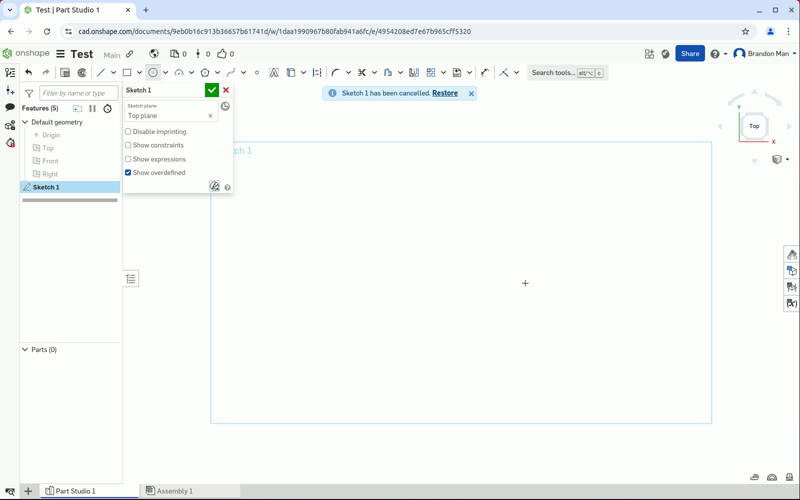
key_up(shift)
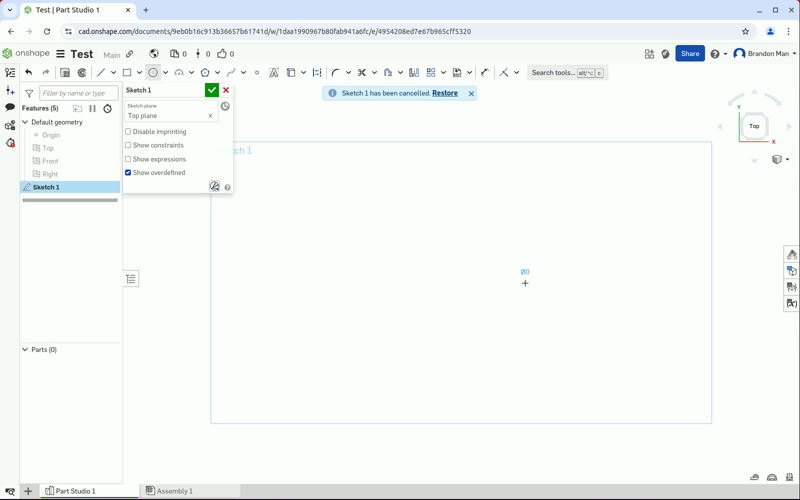
mouse_move(565, 282)
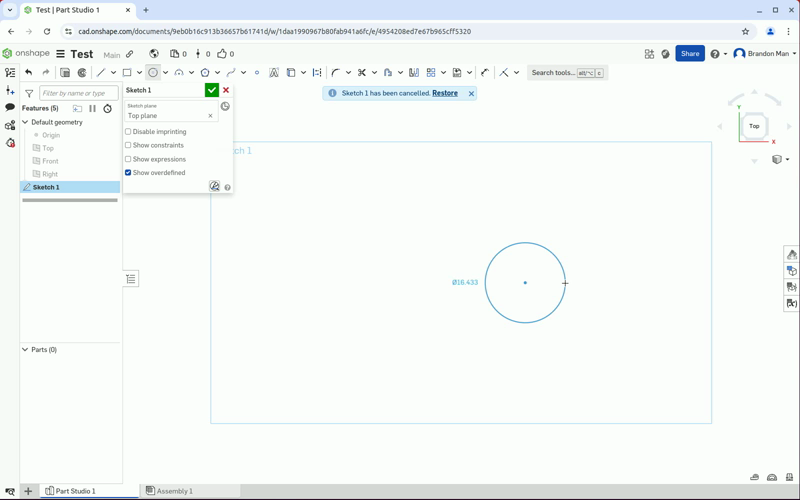
click(565, 282)
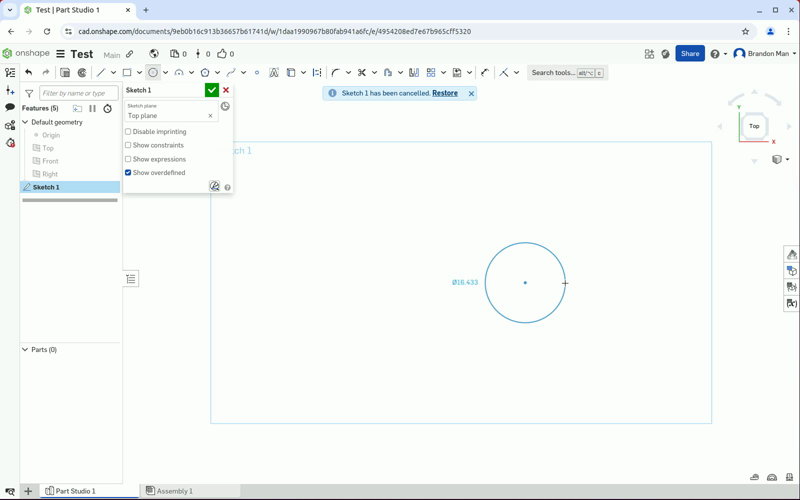
key(esc)
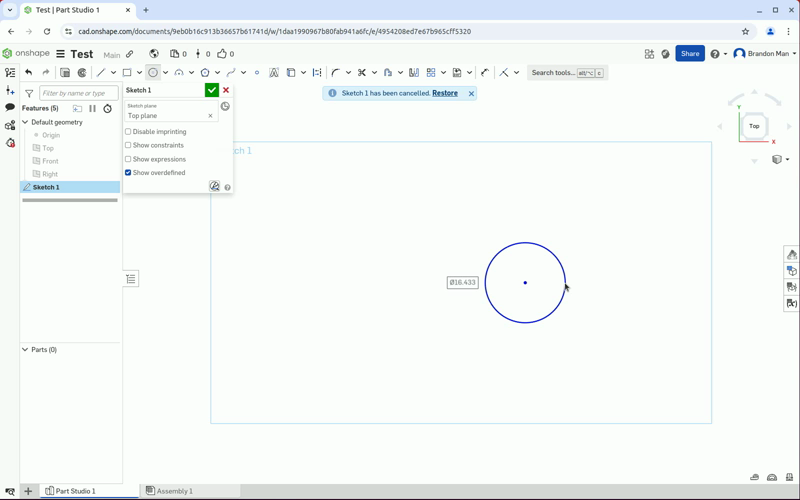
mouse_move(538, 267)
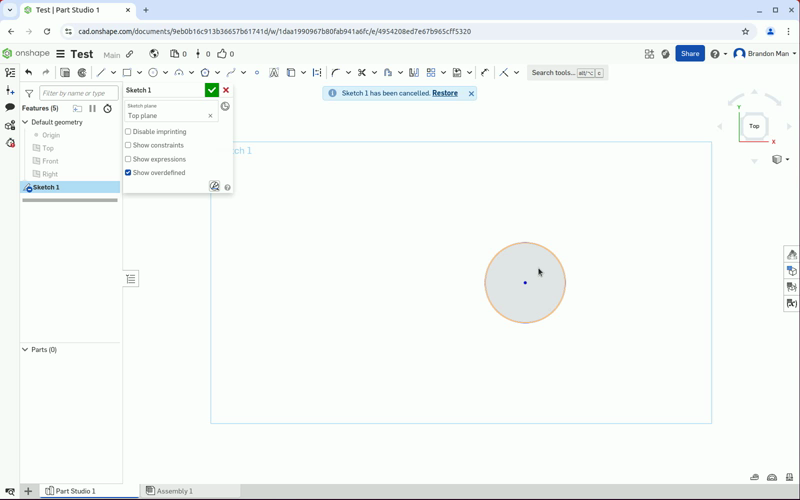
click(538, 267)
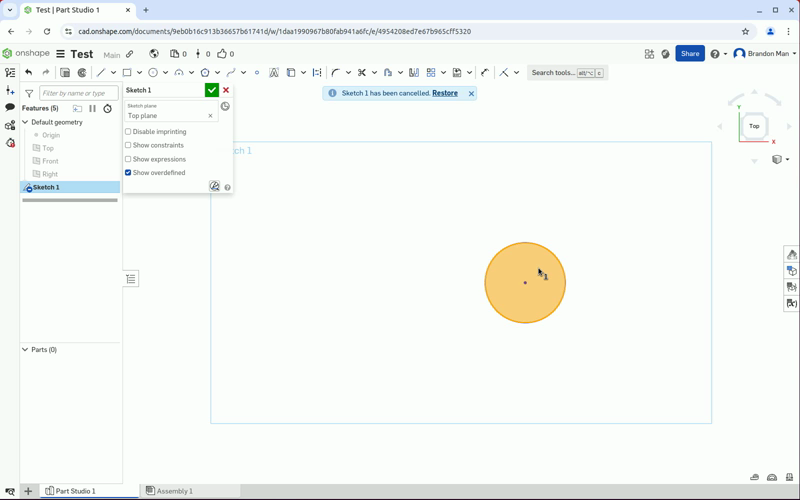
mouse_move(73, 352)
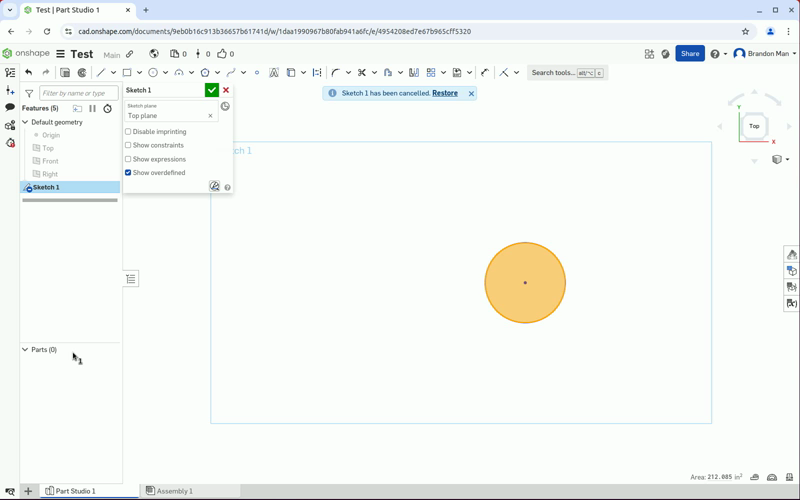
key(shift+y)
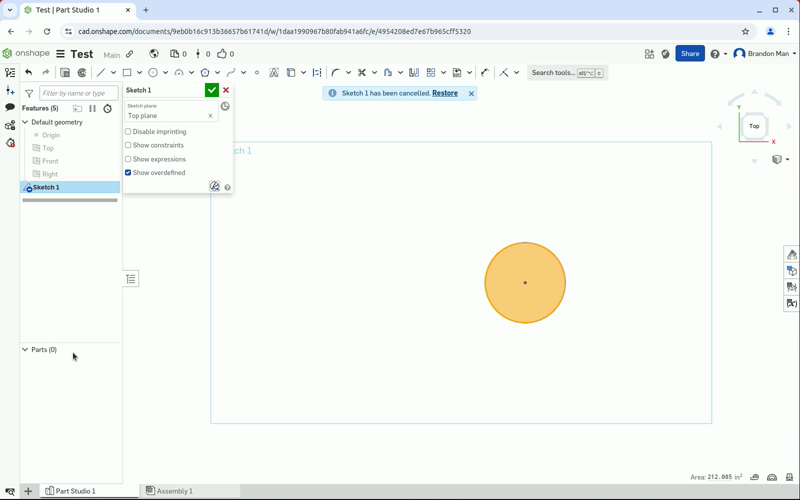
key(shift+e)
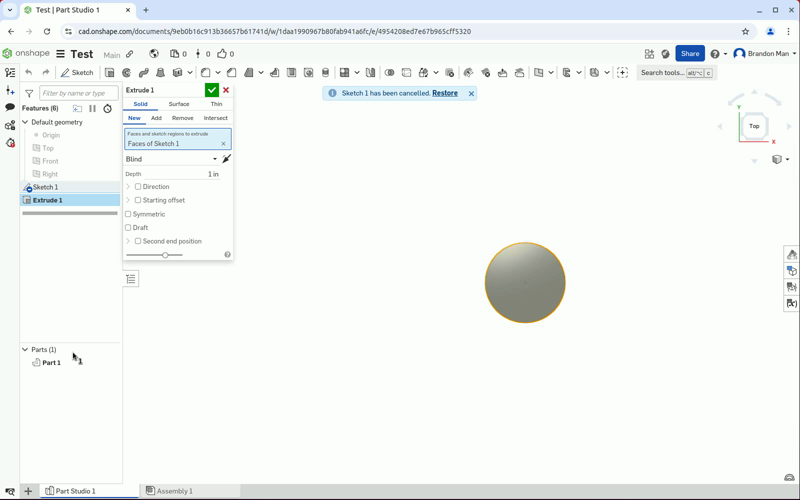
mouse_move(143, 106)
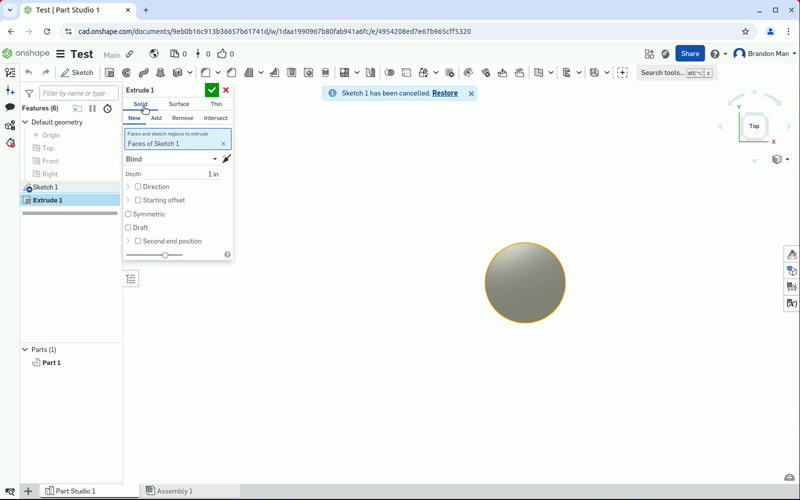
click(143, 106)
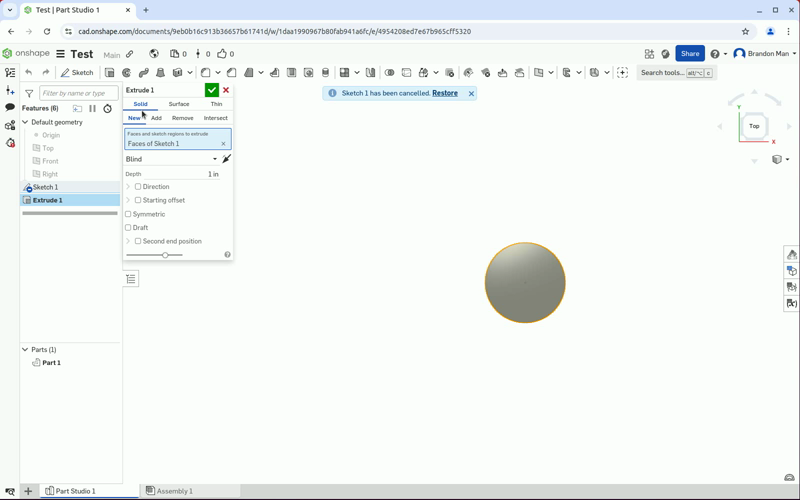
mouse_move(137, 120)
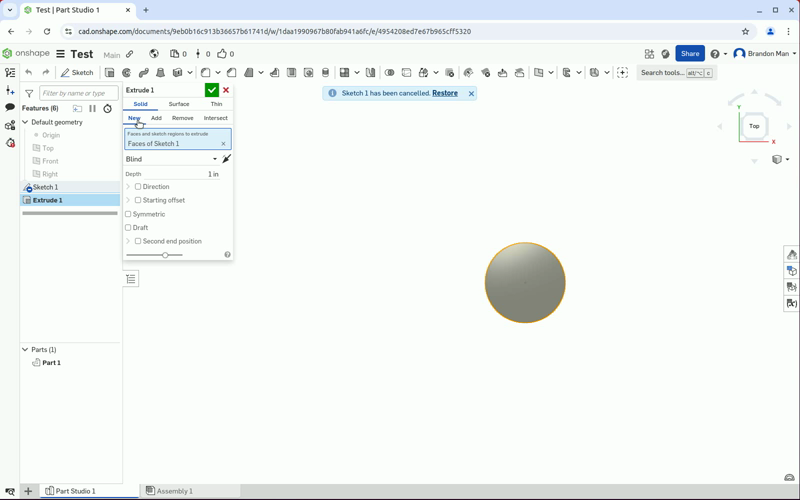
click(137, 120)
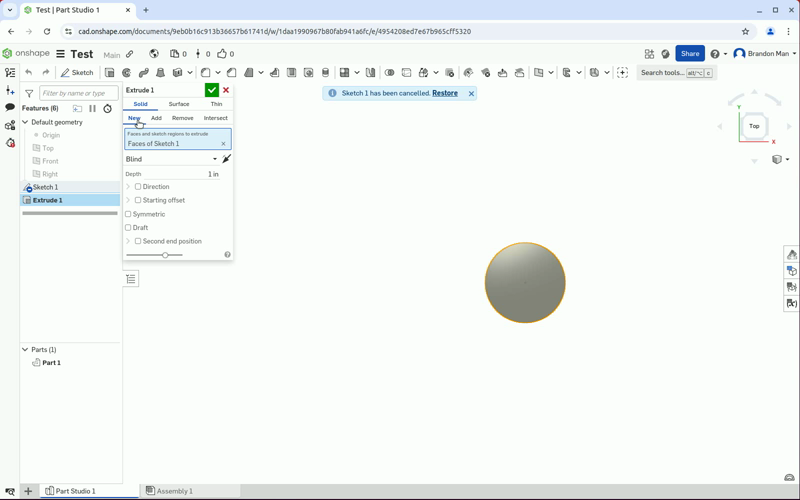
key(tab, 4)
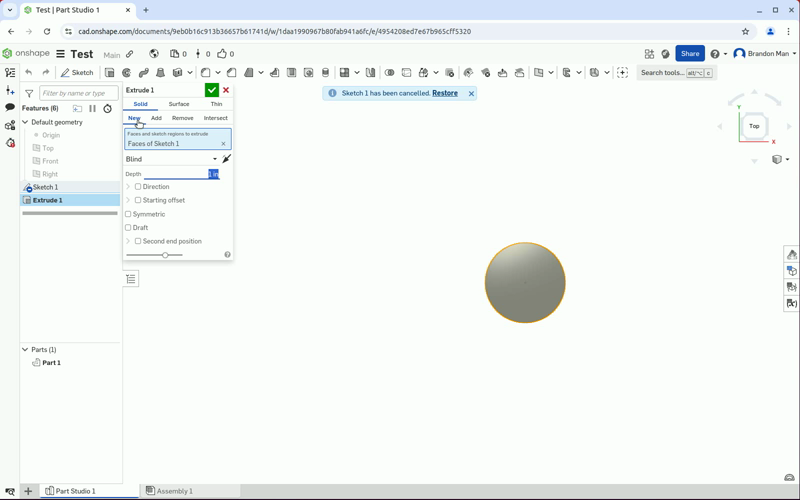
text(3.37)
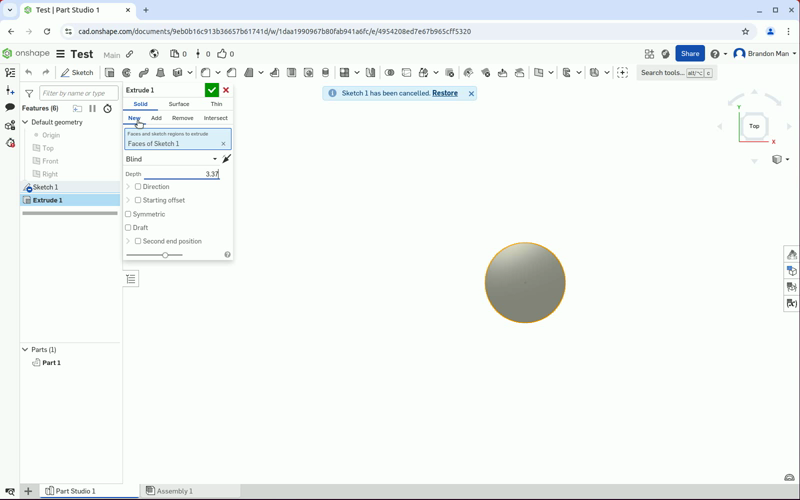
key(enter)
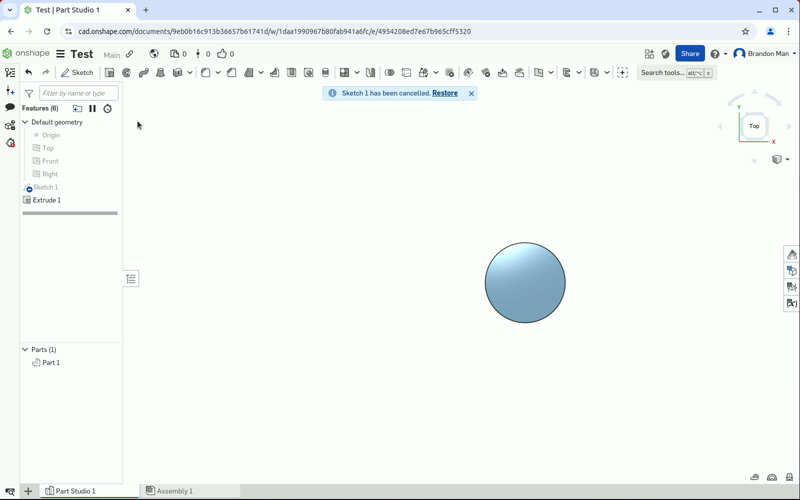
key(shift+h)
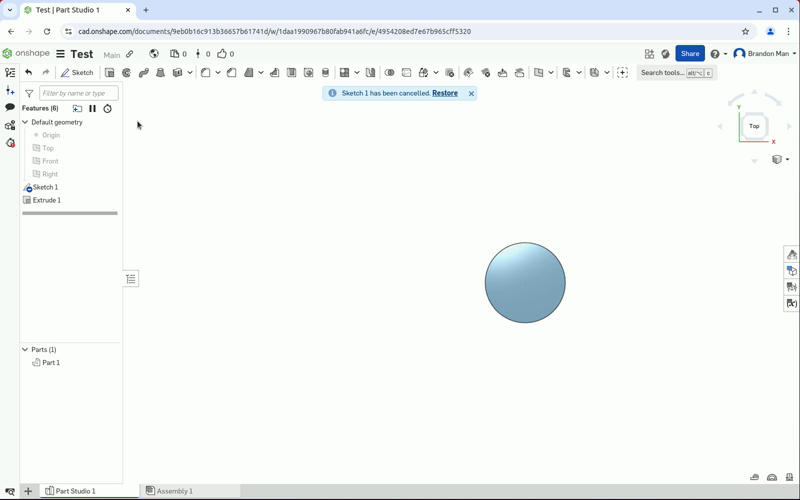
key(shift+h)
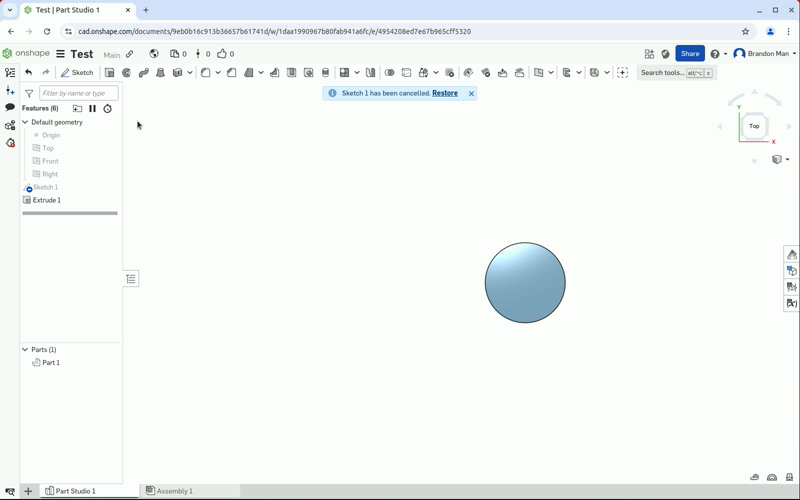
mouse_move(73, 189)
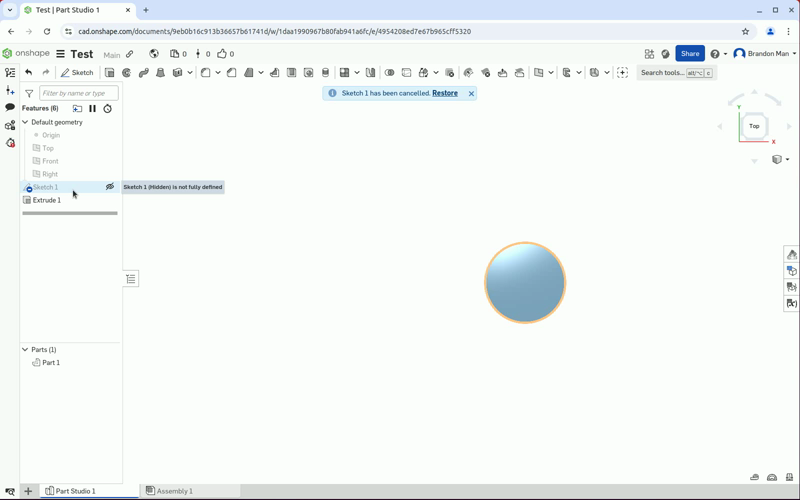
click(73, 189)
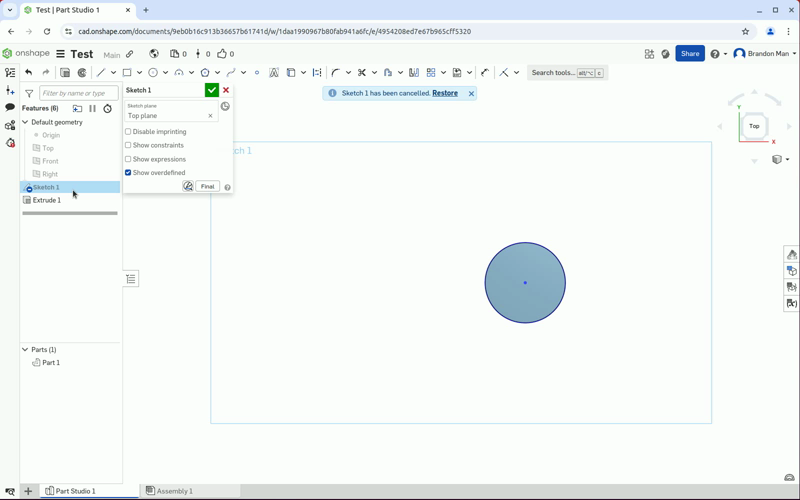
mouse_move(229, 92)
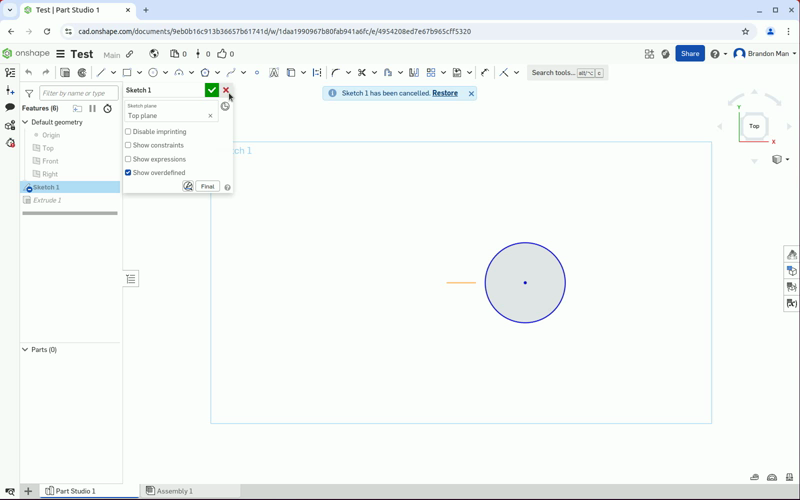
click(229, 92)
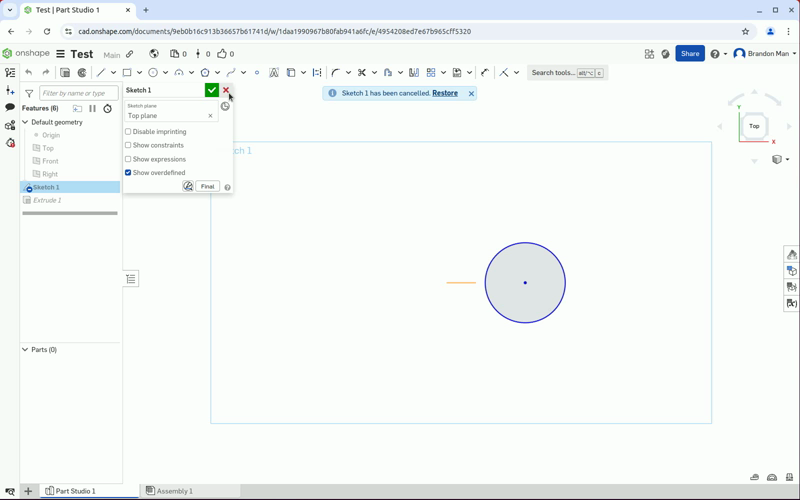
key(shift+s)
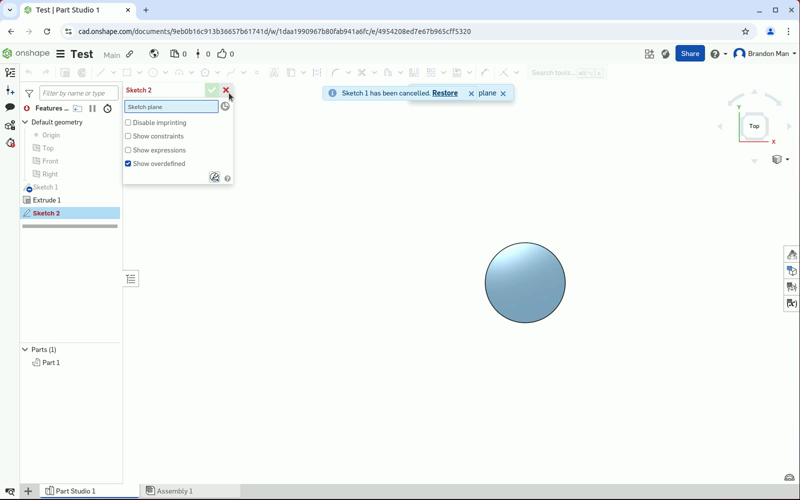
mouse_move(73, 150)
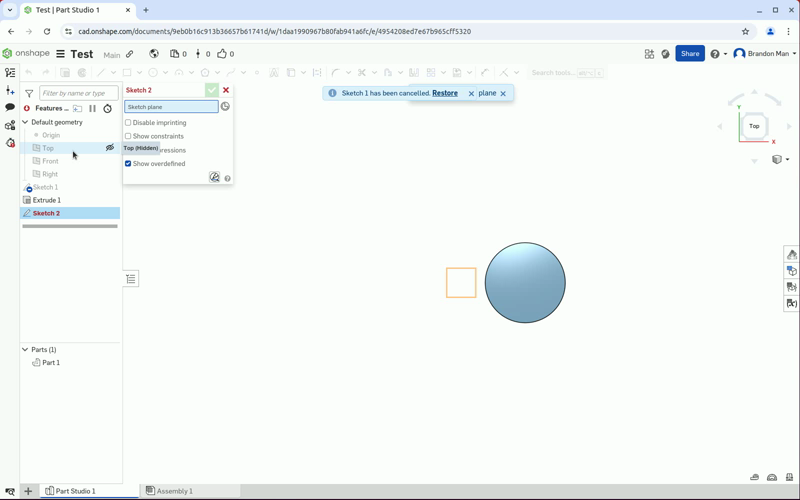
click(73, 150)
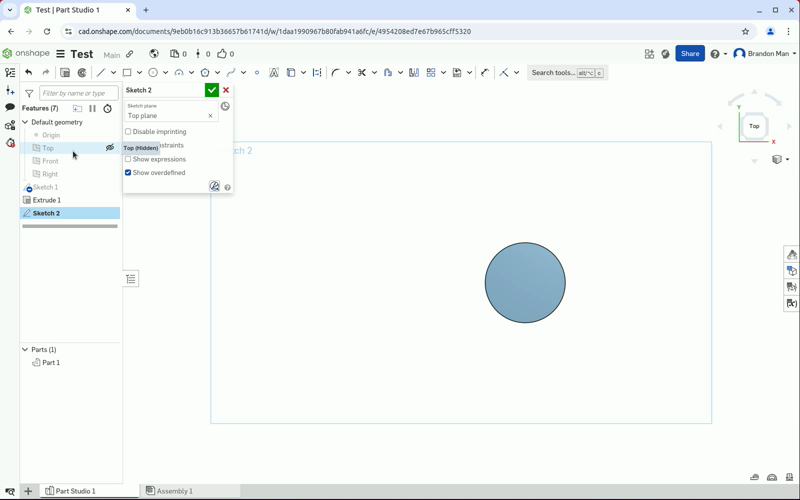
mouse_move(73, 352)
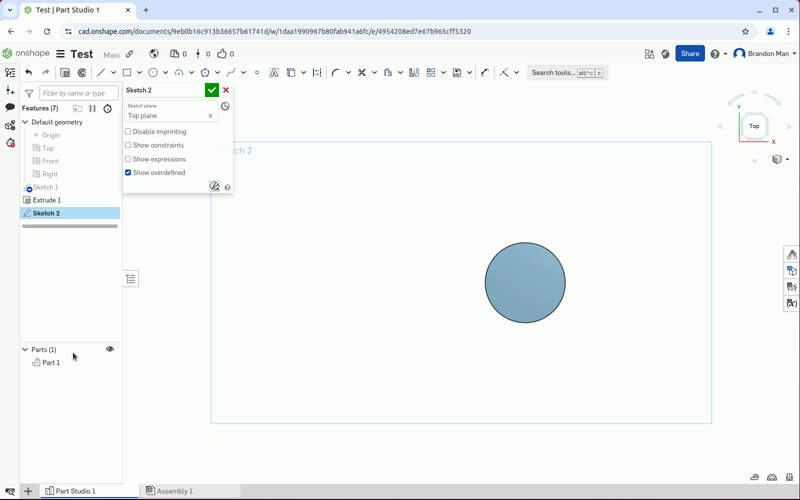
key(y)
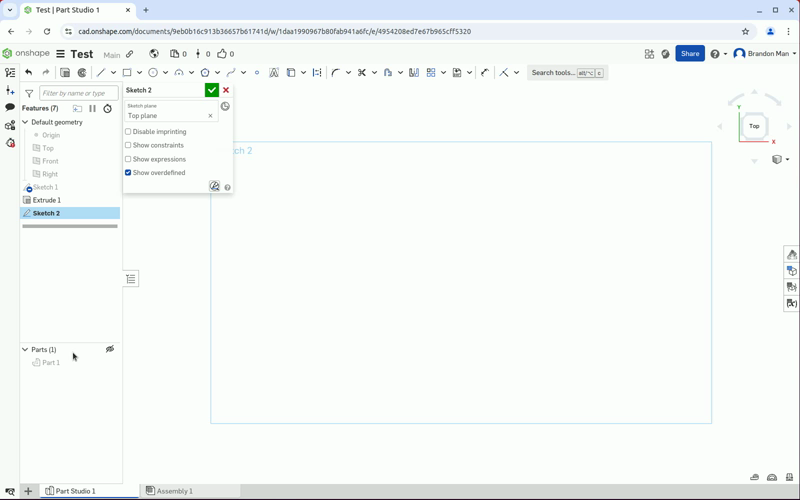
key(c)
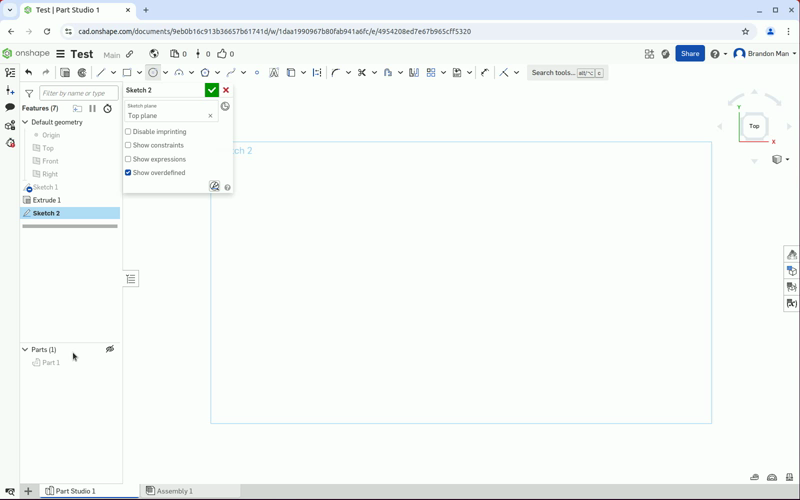
key_down(shift)
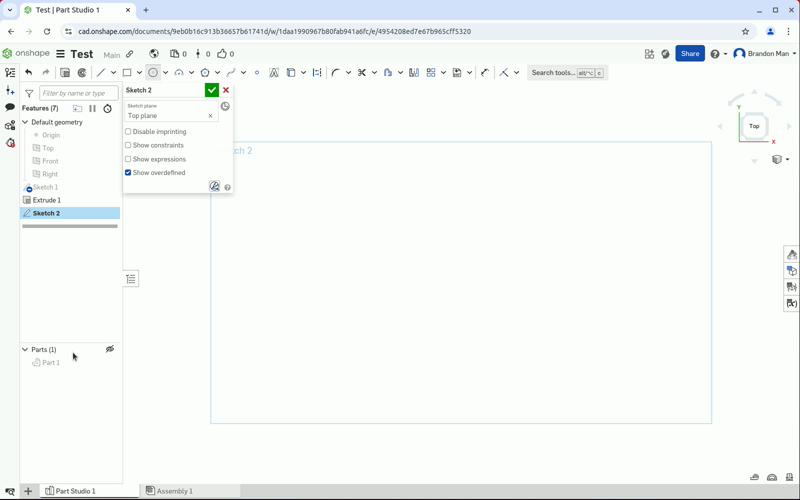
mouse_move(397, 282)
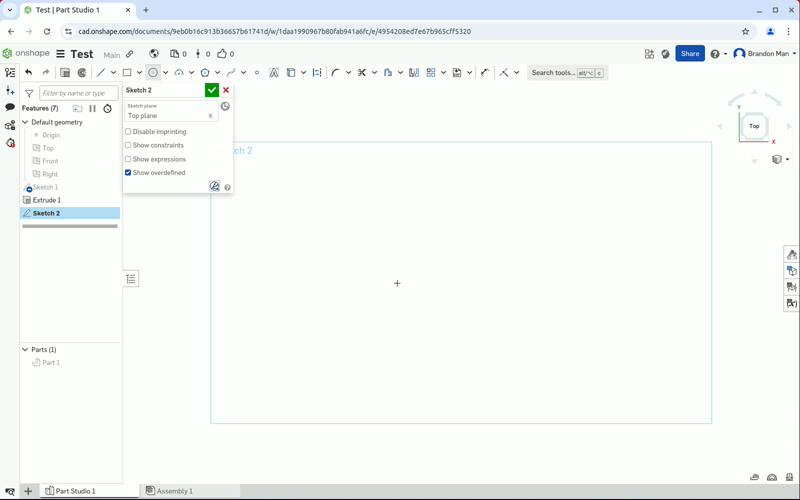
click(397, 282)
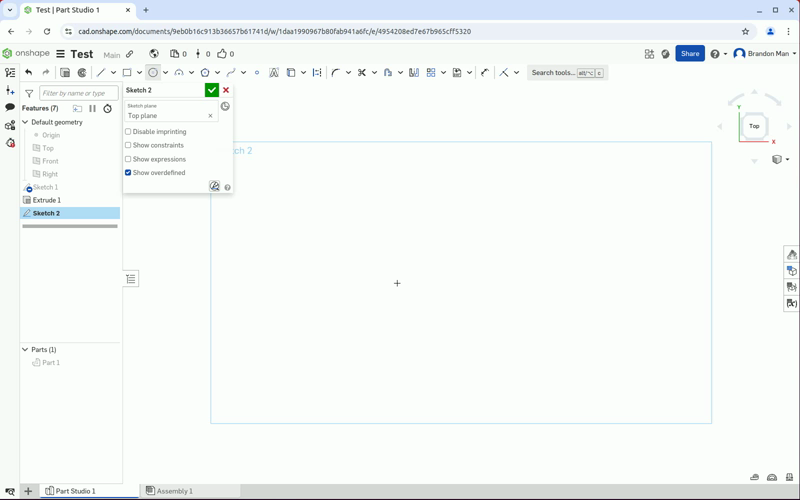
key_up(shift)
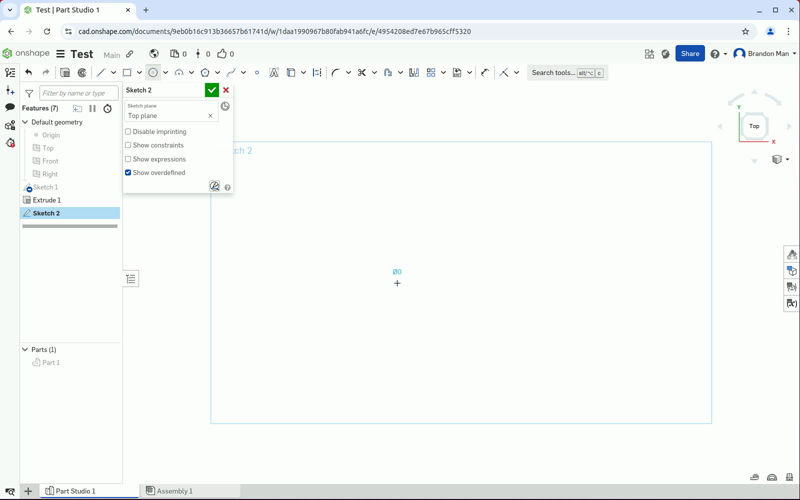
mouse_move(437, 282)
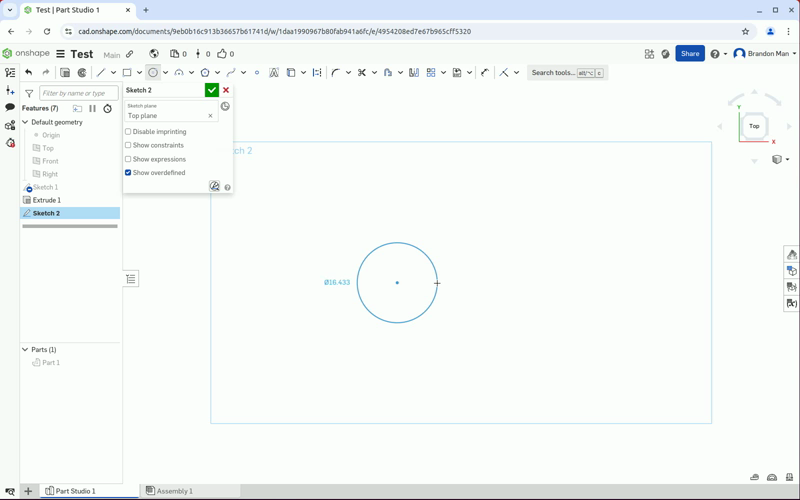
click(437, 282)
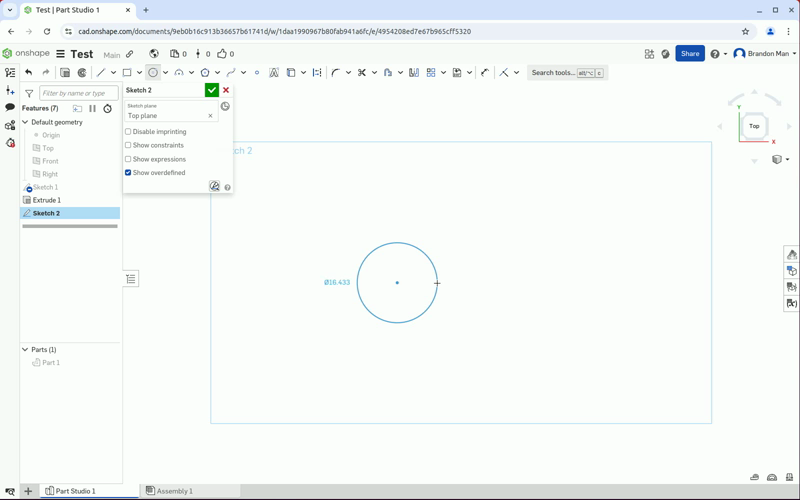
key(esc)
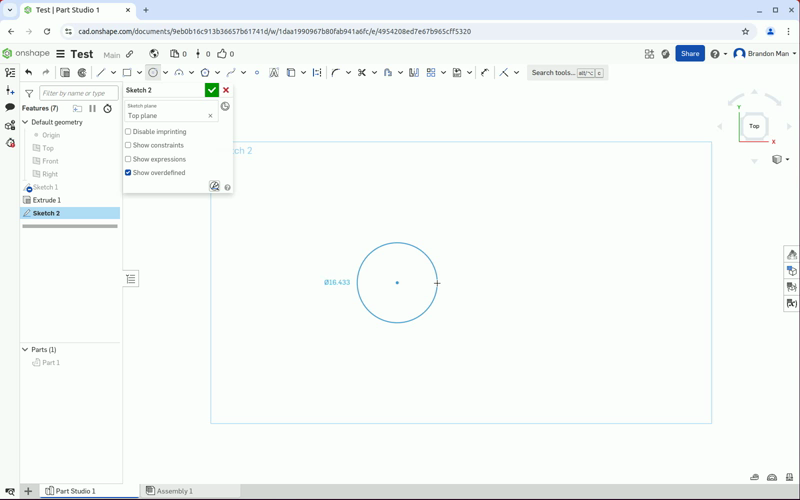
mouse_move(389, 266)
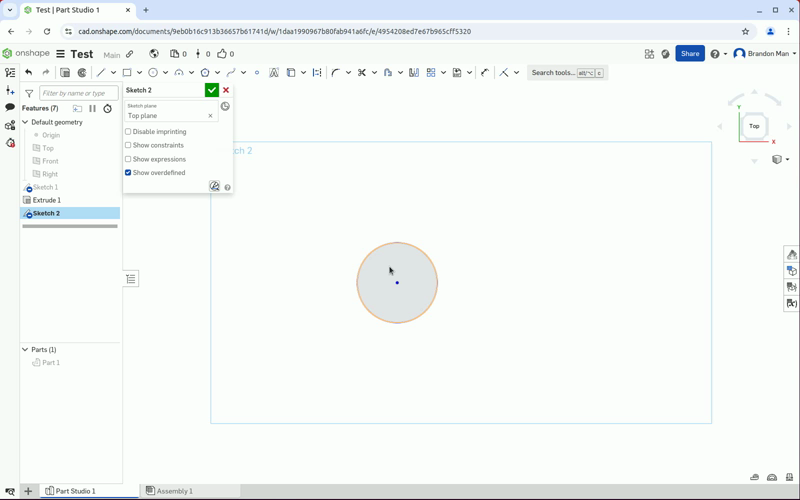
click(389, 266)
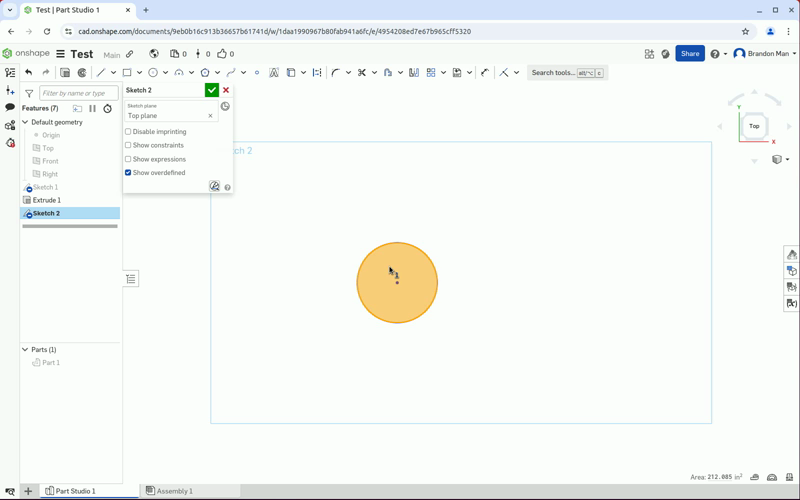
mouse_move(73, 352)
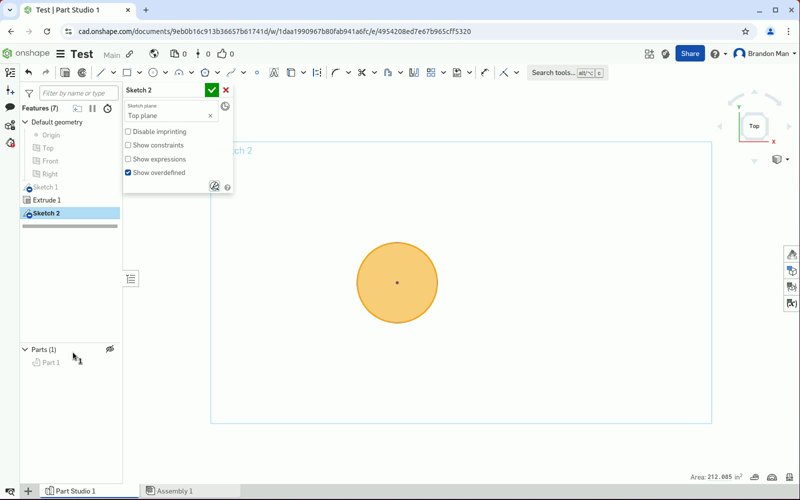
key(shift+y)
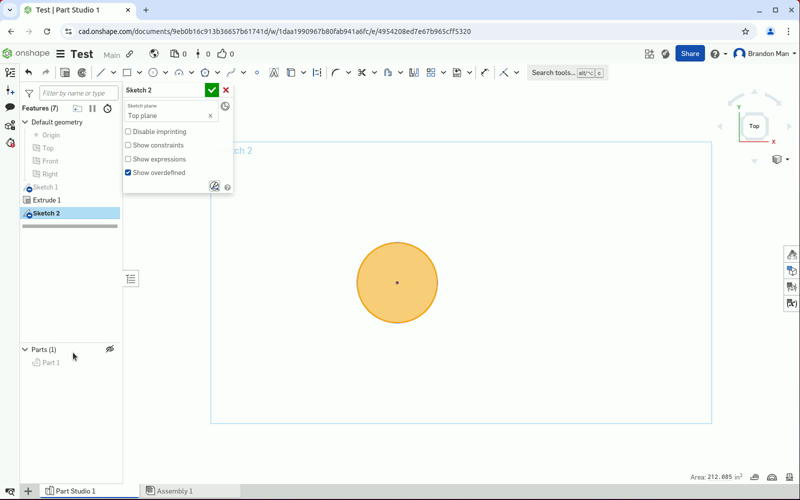
key(shift+e)
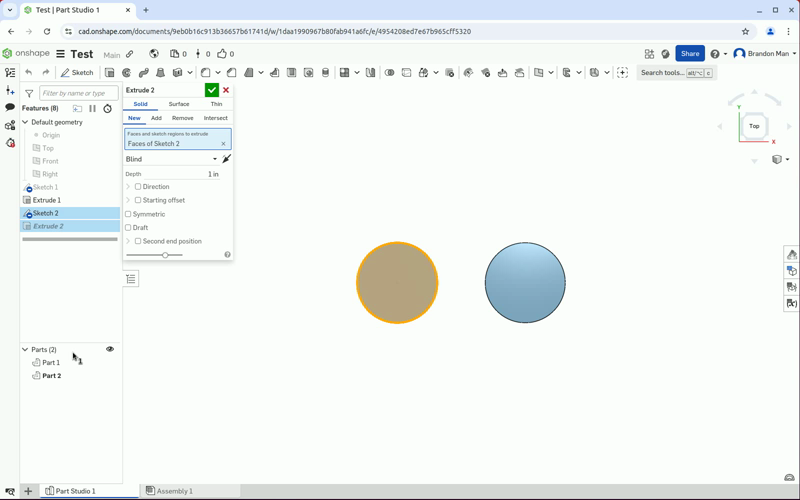
mouse_move(143, 106)
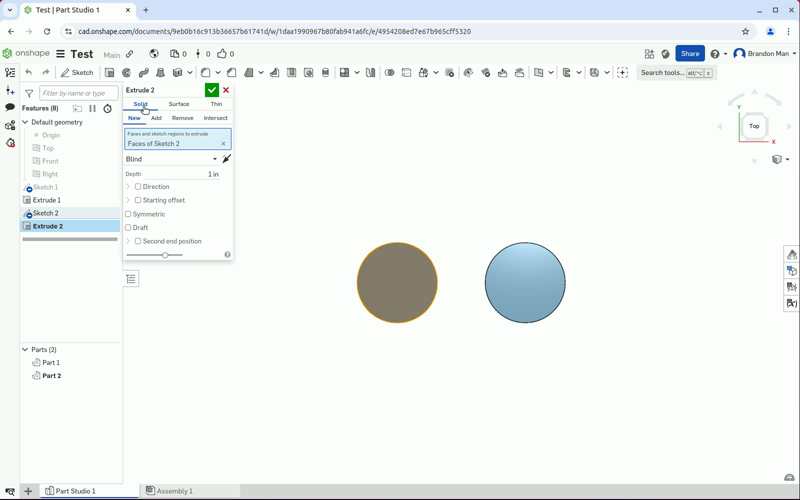
click(143, 106)
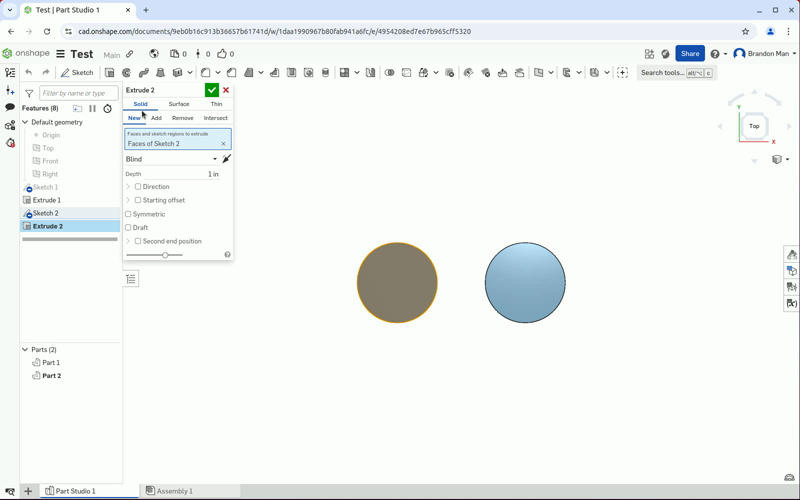
mouse_move(137, 120)
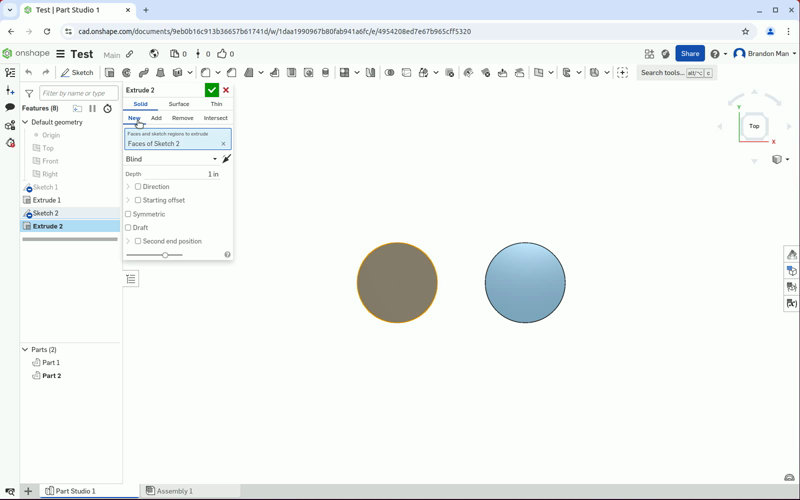
click(137, 120)
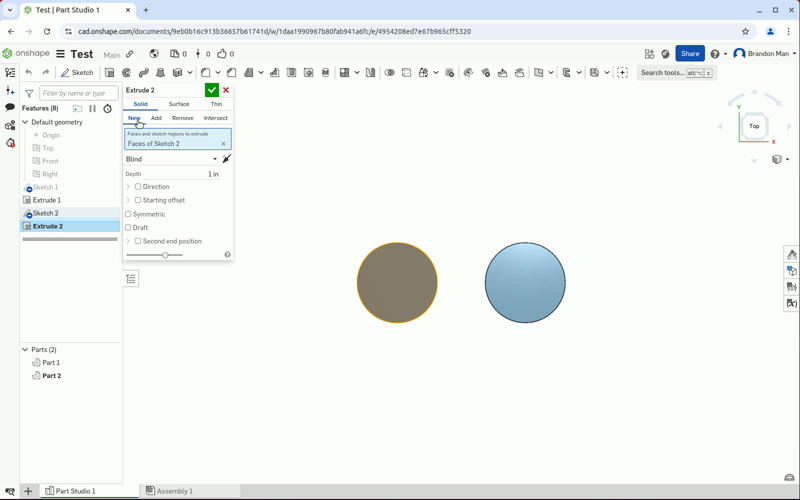
key(tab, 4)
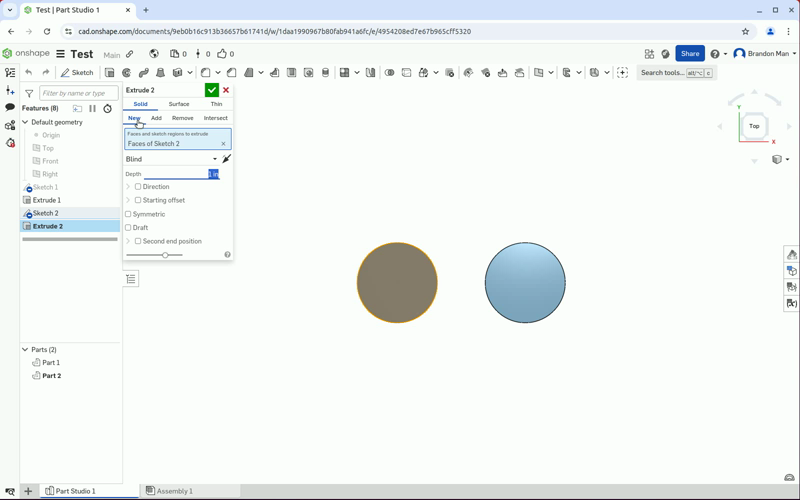
text(3.37)
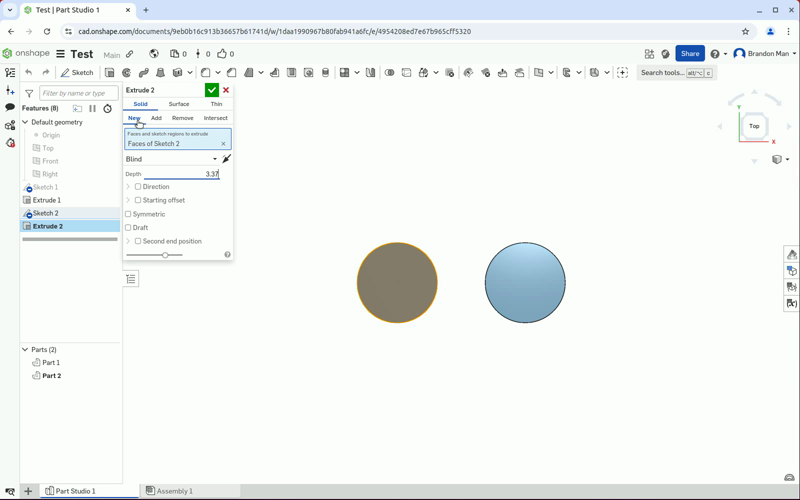
key(enter)
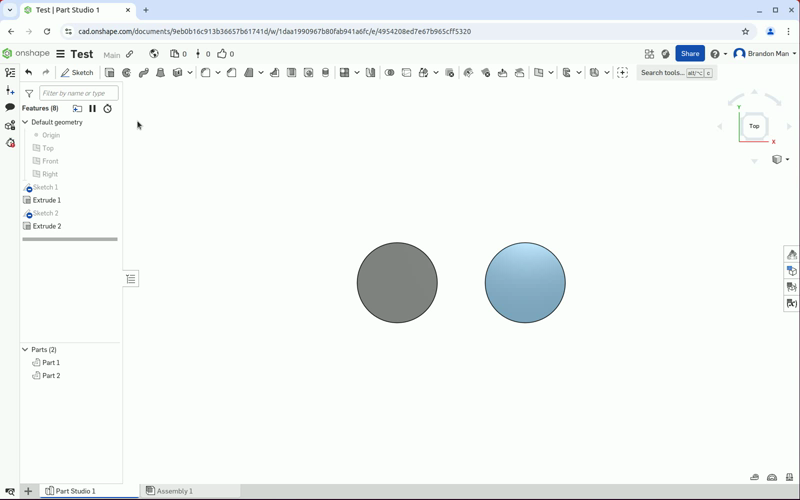
key(shift+h)
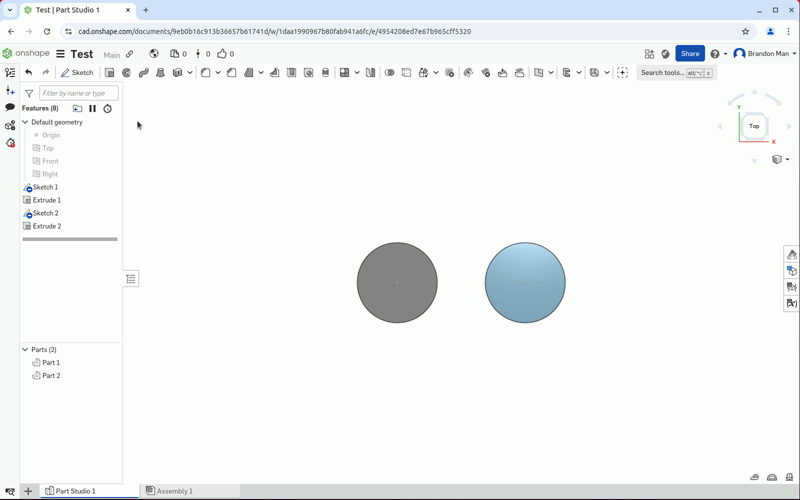
key(shift+h)
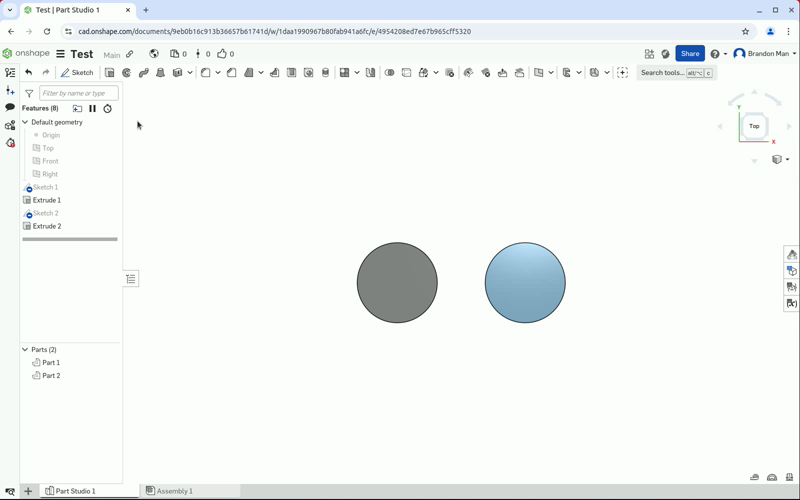
mouse_move(73, 189)
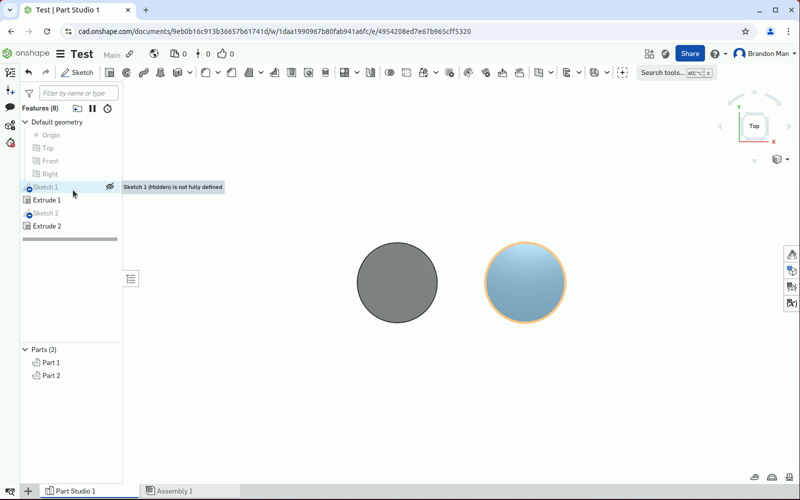
click(73, 189)
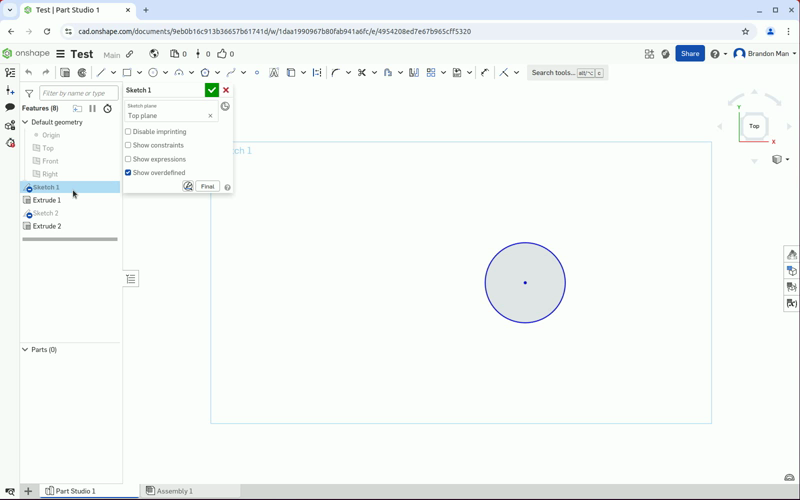
mouse_move(229, 92)
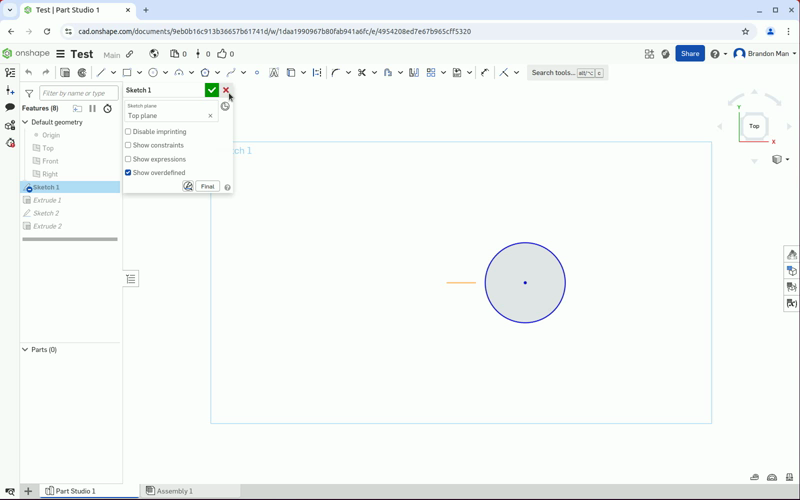
click(229, 92)
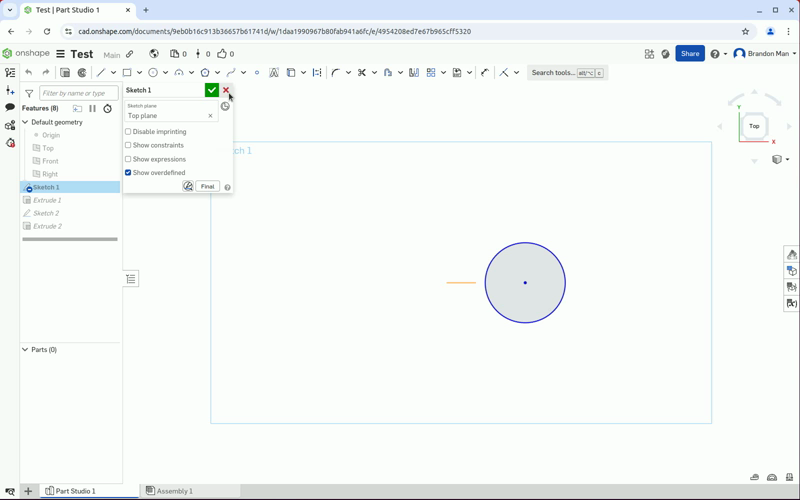
key(shift+s)
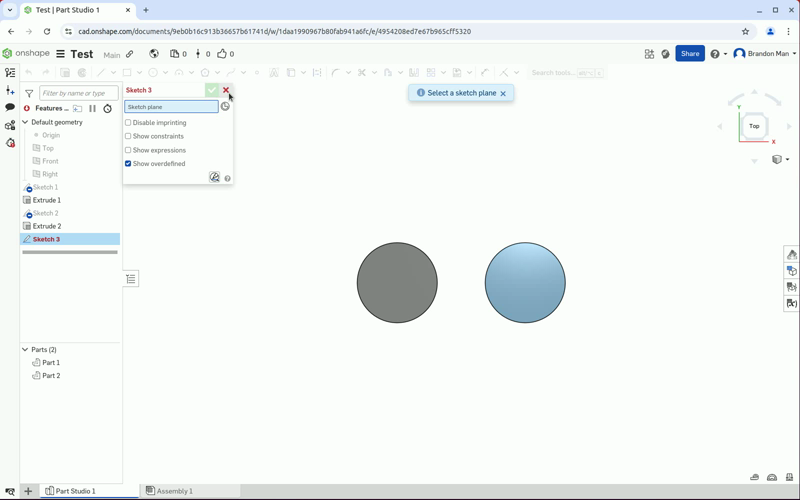
mouse_move(73, 150)
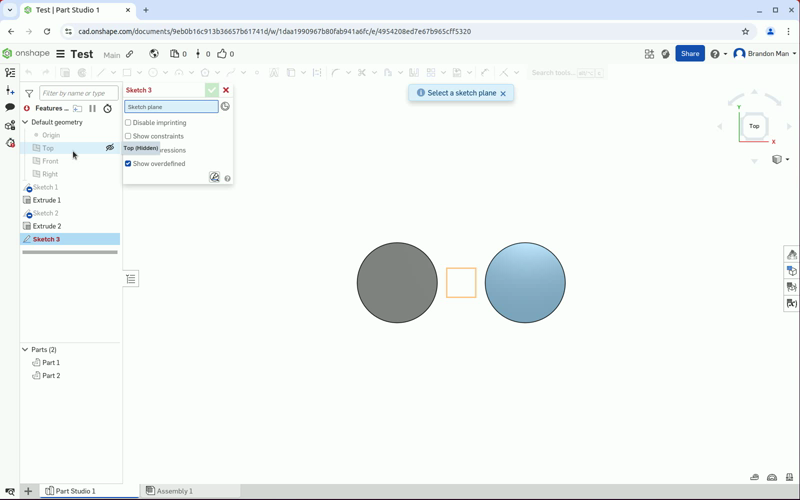
click(73, 150)
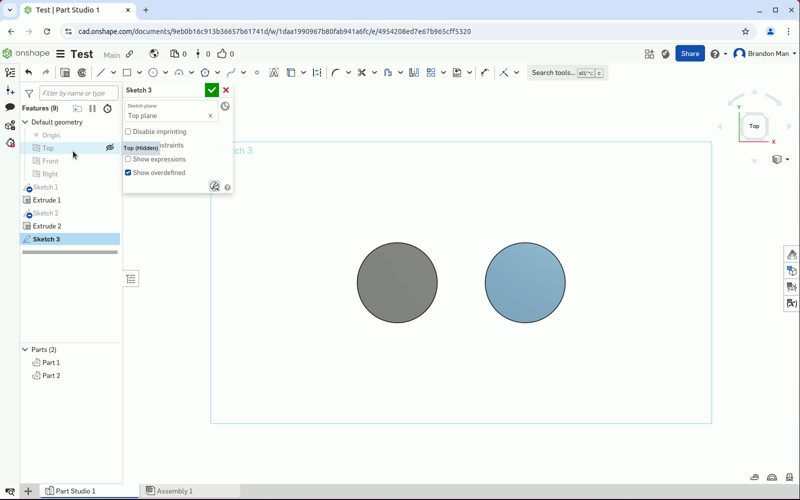
mouse_move(73, 352)
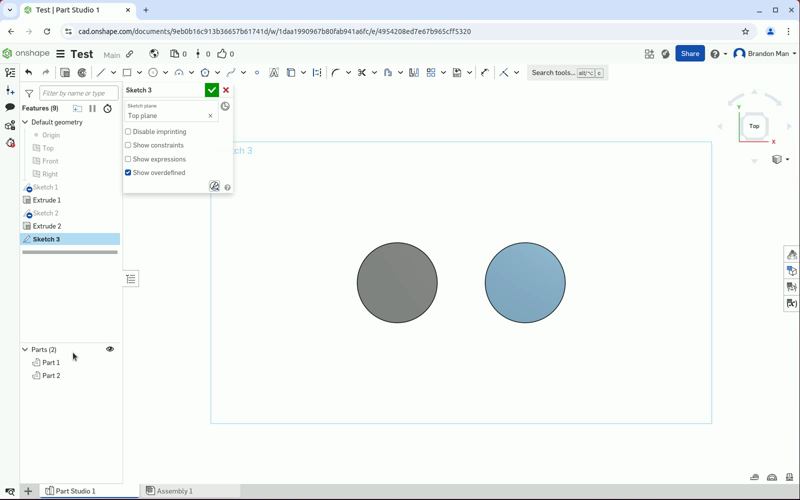
key(y)
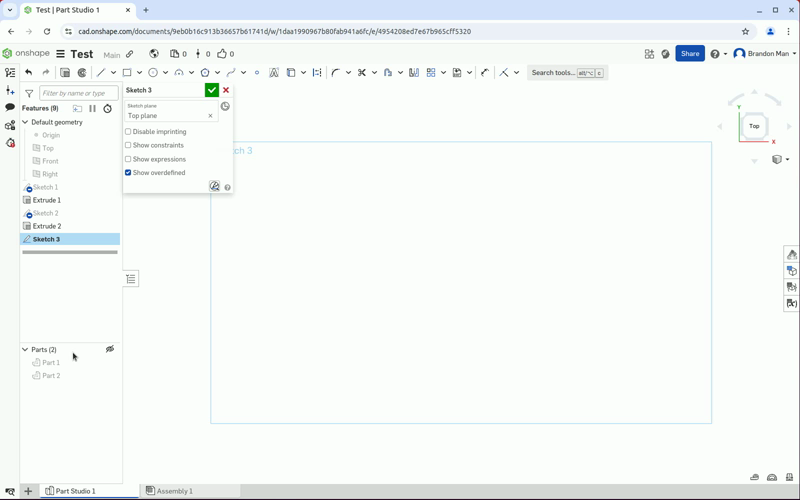
key(l)
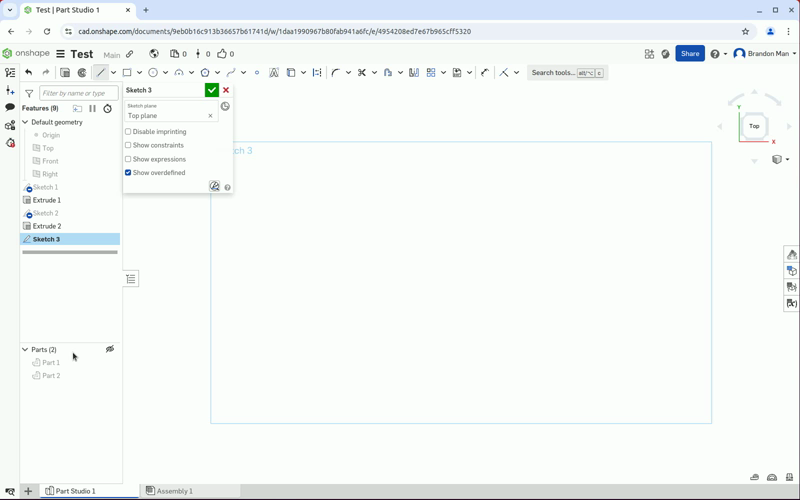
key_down(shift)
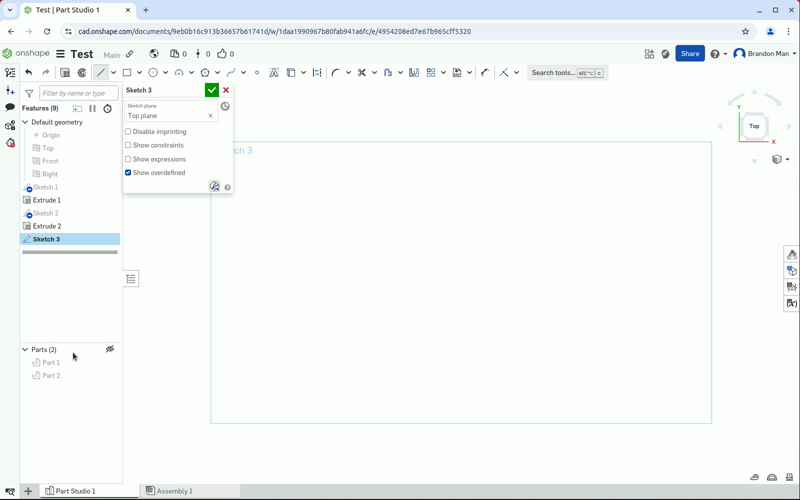
mouse_move(348, 333)
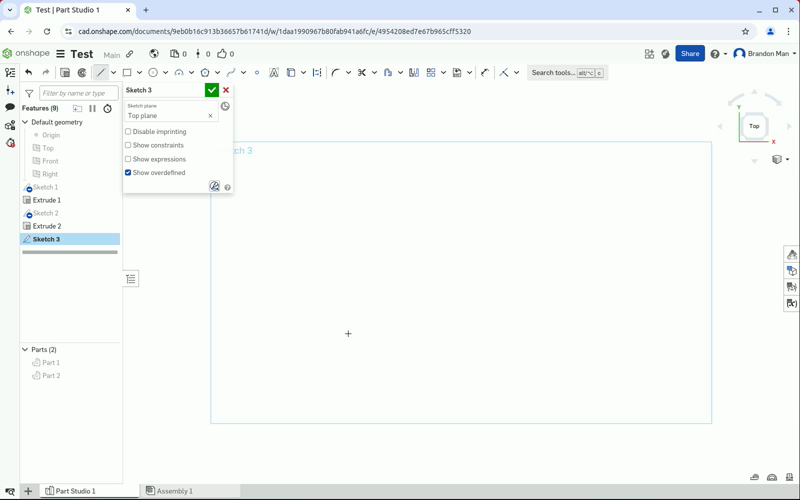
click(348, 333)
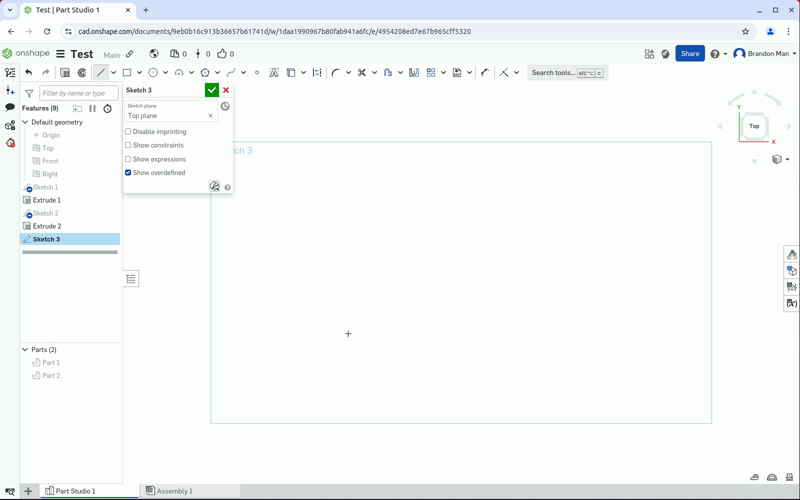
key_up(shift)
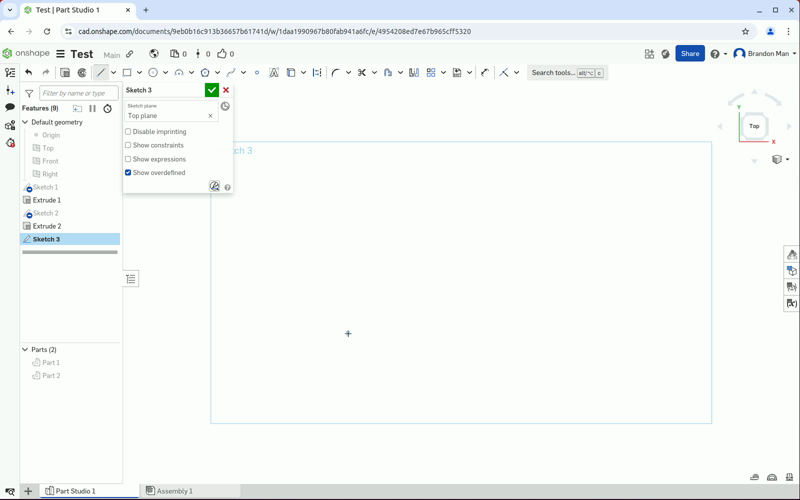
key_down(shift)
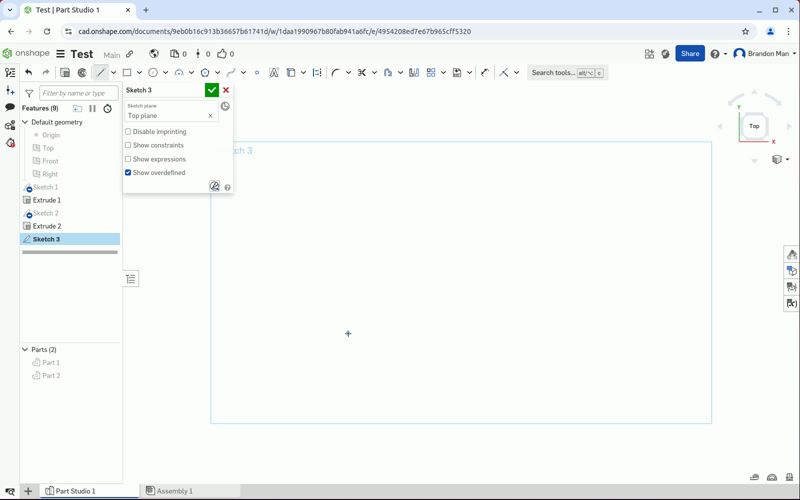
mouse_move(572, 333)
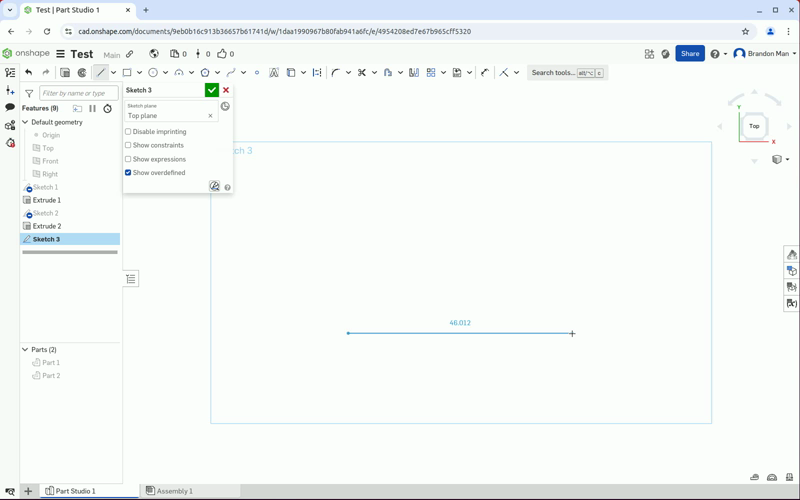
click(572, 333)
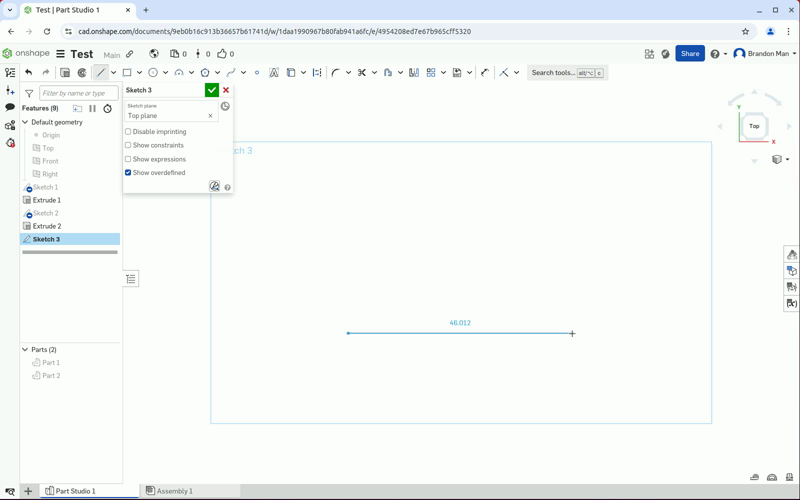
key_up(shift)
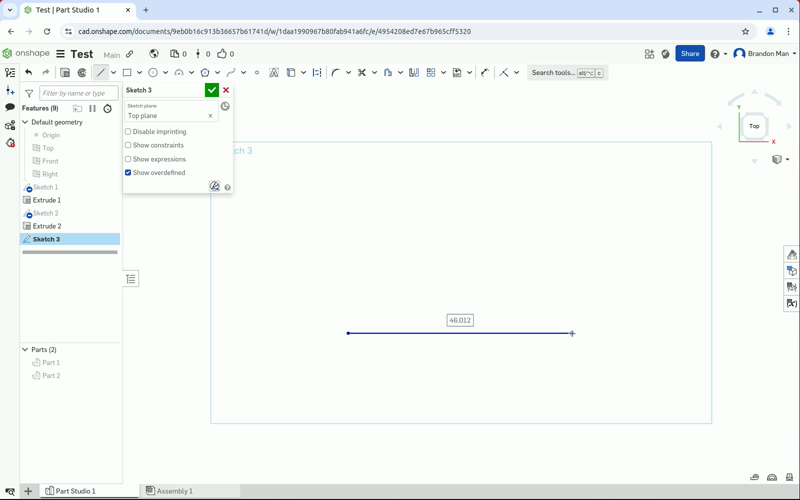
key_down(shift)
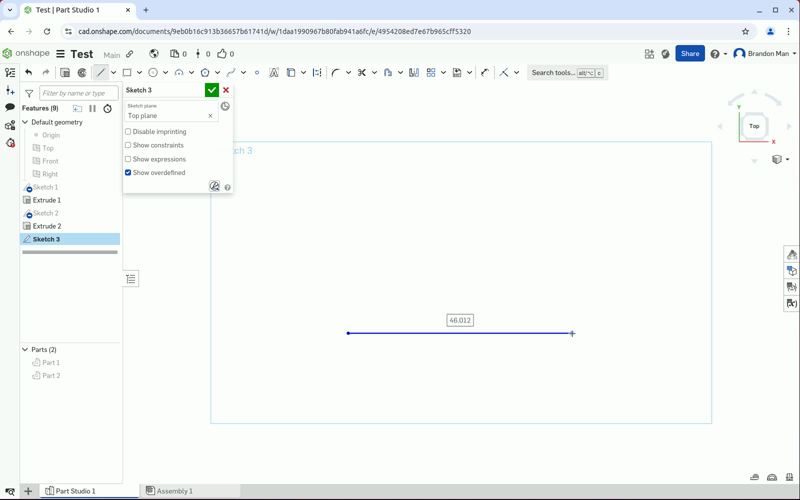
mouse_move(572, 234)
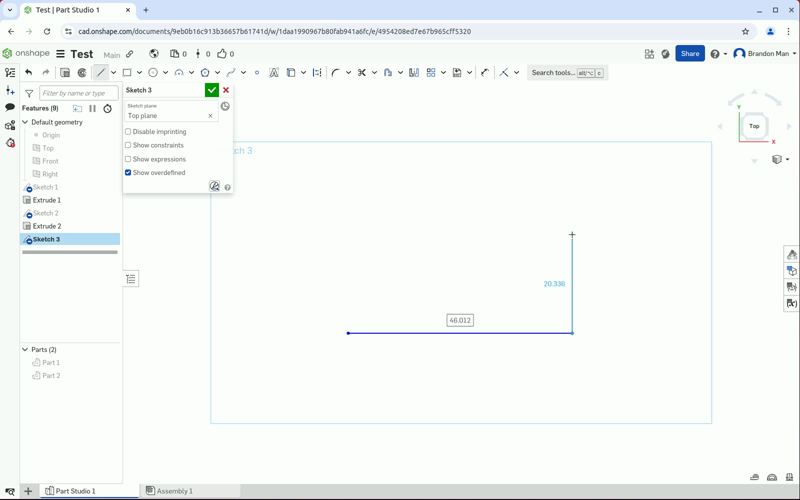
click(572, 234)
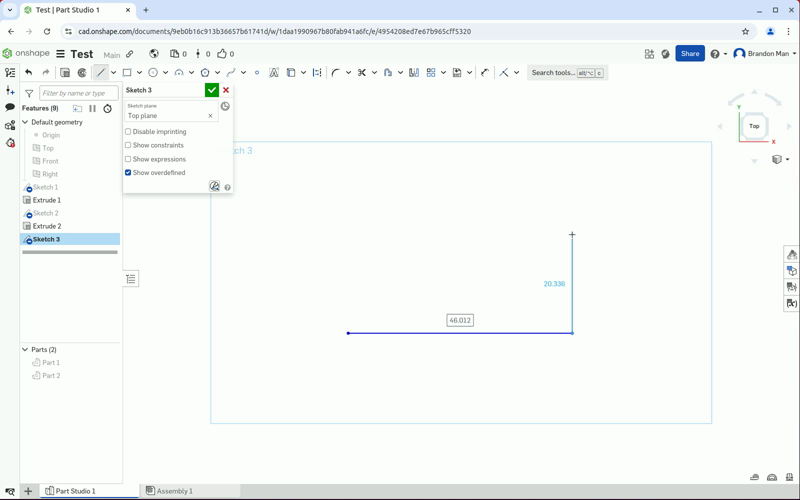
key_up(shift)
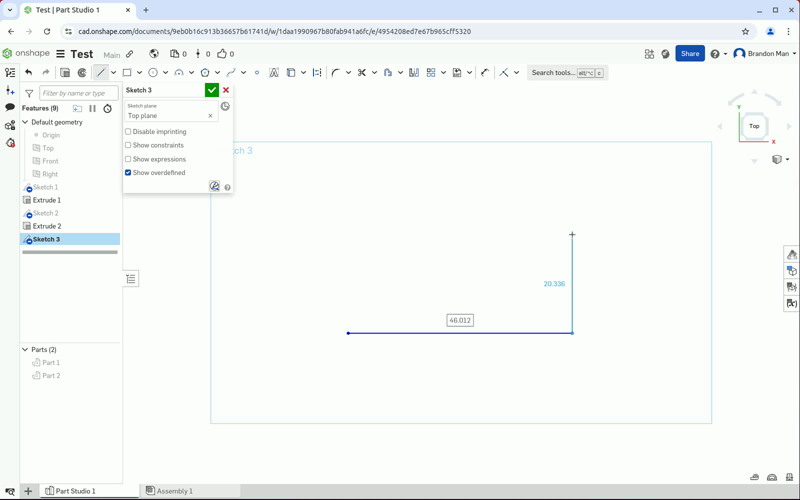
key_down(shift)
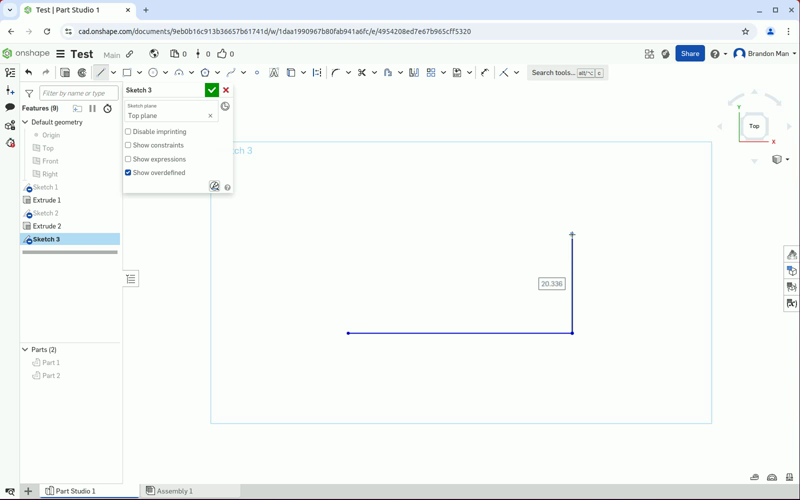
mouse_move(348, 234)
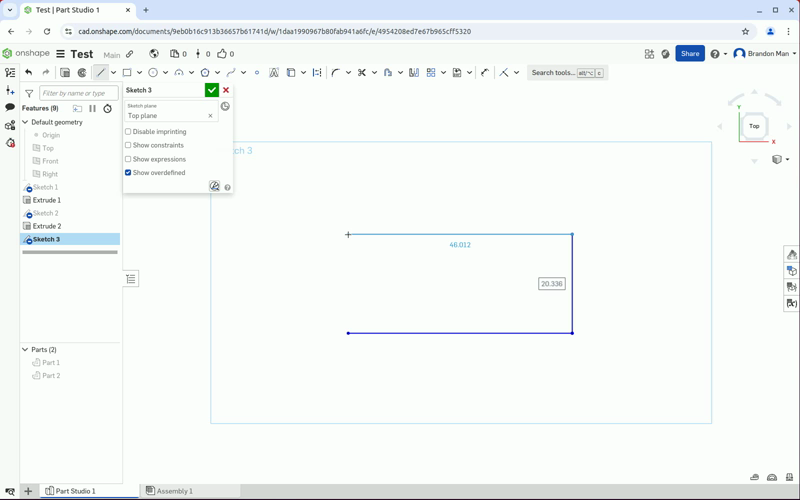
click(348, 234)
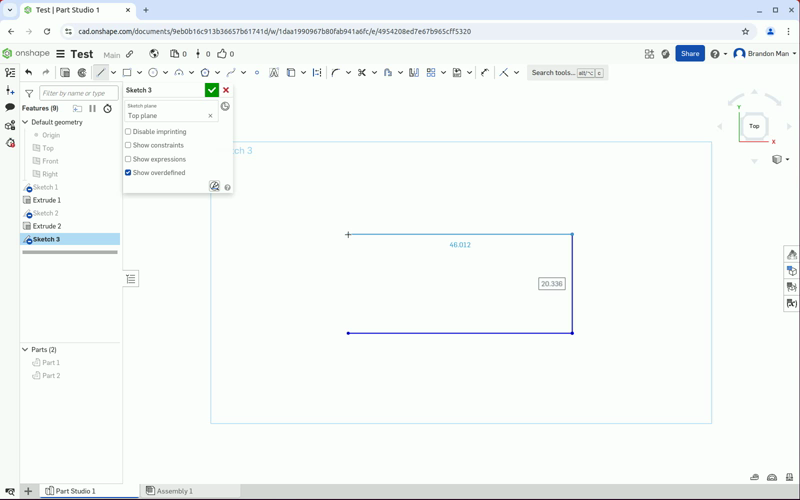
key_up(shift)
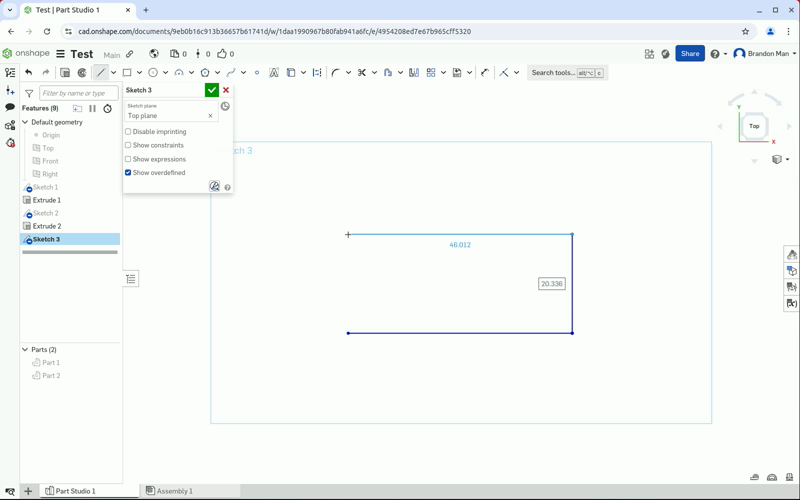
key_down(shift)
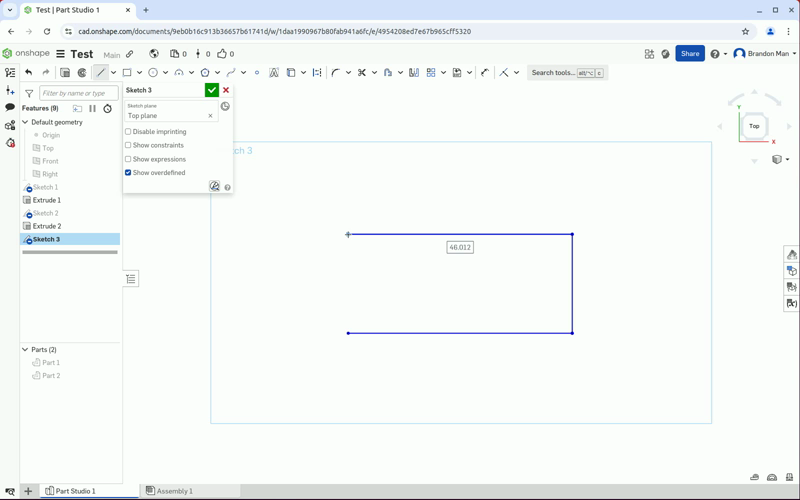
mouse_move(348, 333)
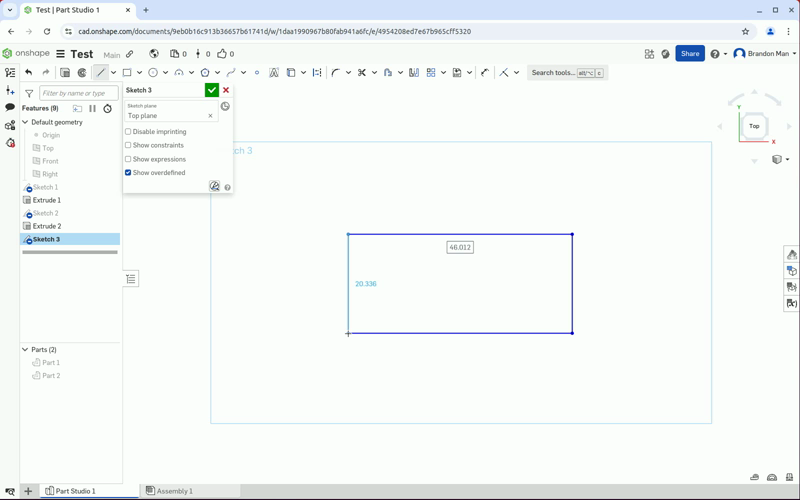
key_up(shift)
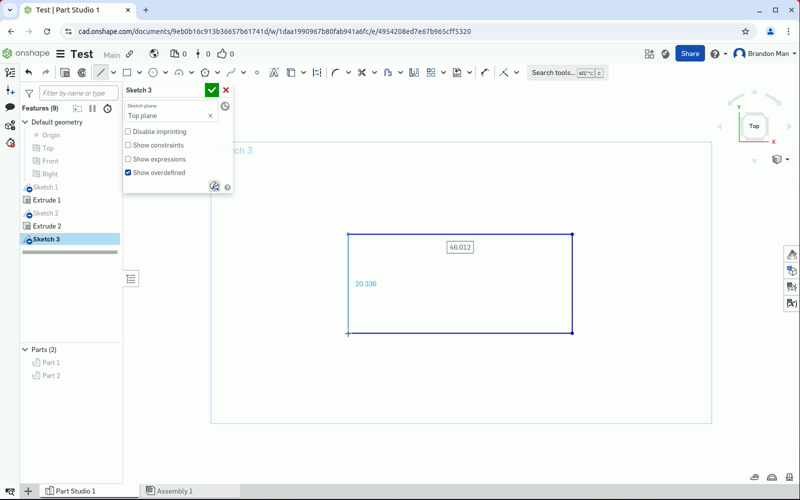
click(348, 333)
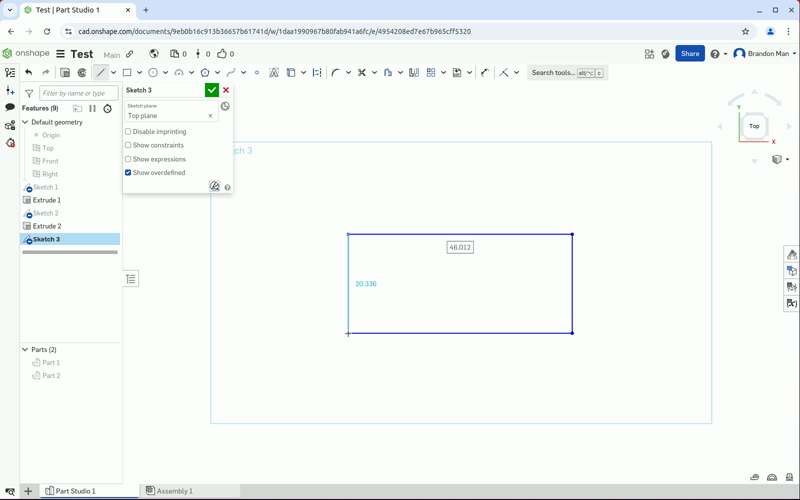
key(esc)
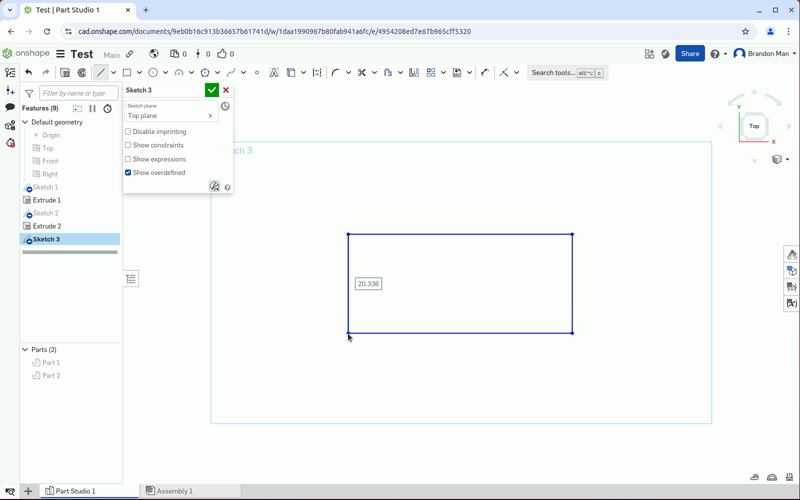
key(c)
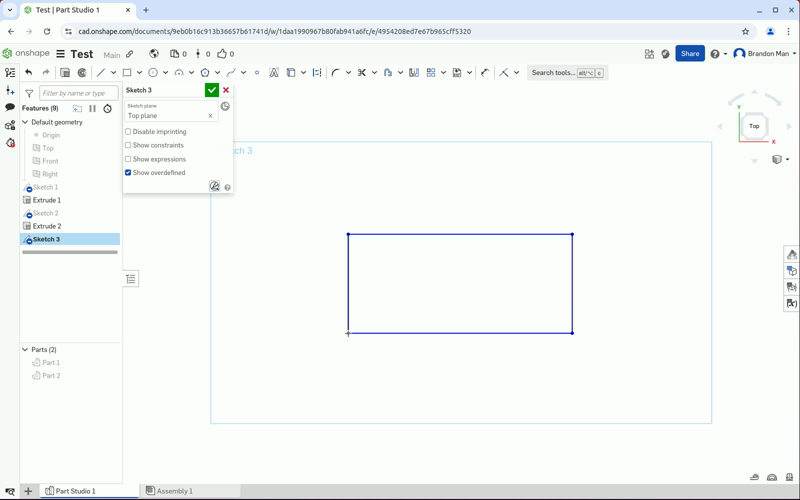
key_down(shift)
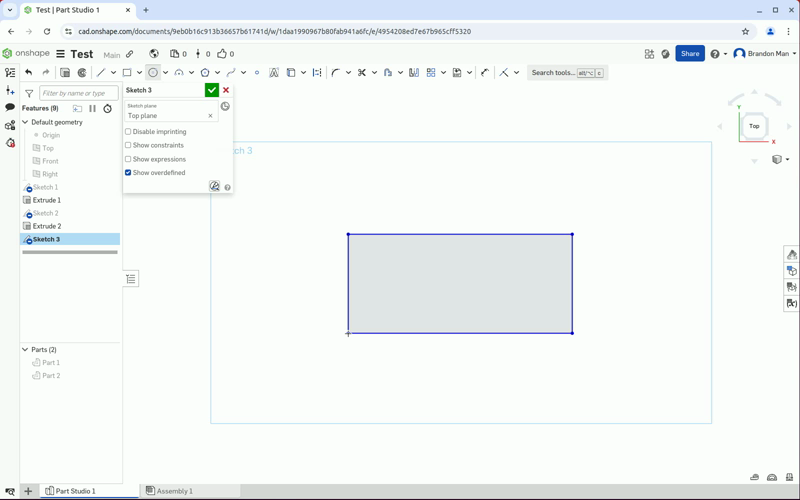
mouse_move(397, 283)
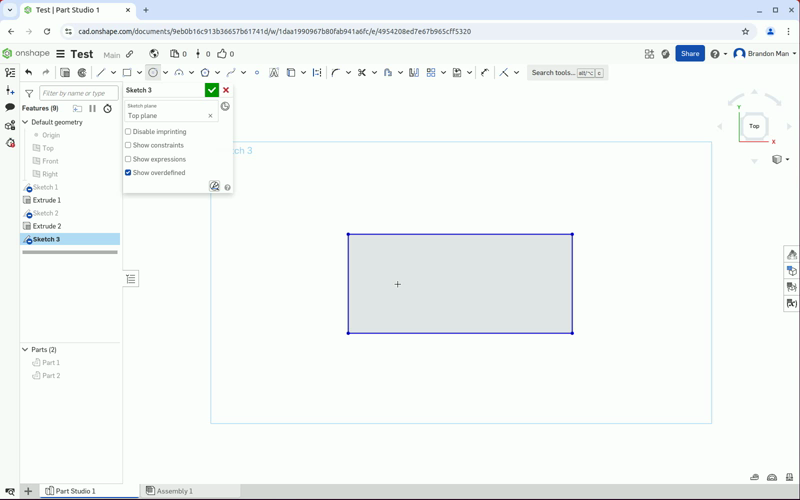
click(397, 283)
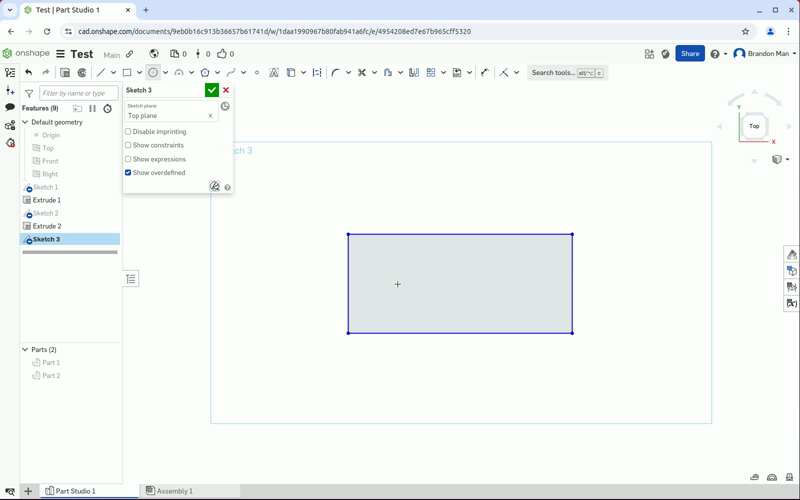
key_up(shift)
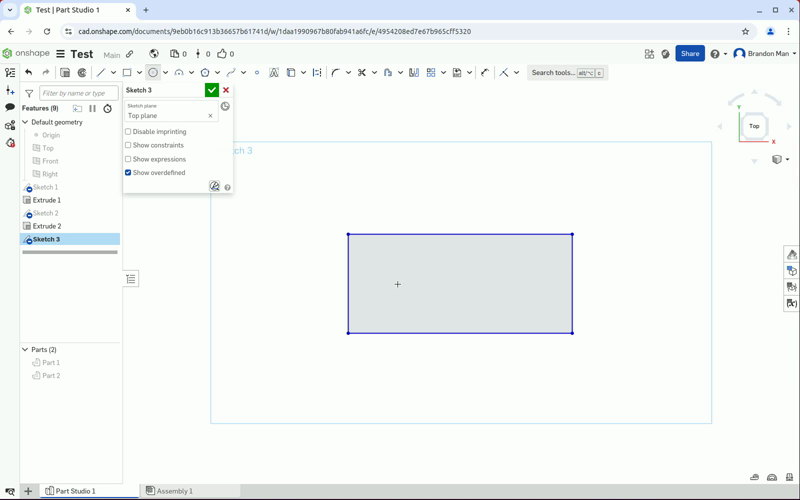
mouse_move(437, 283)
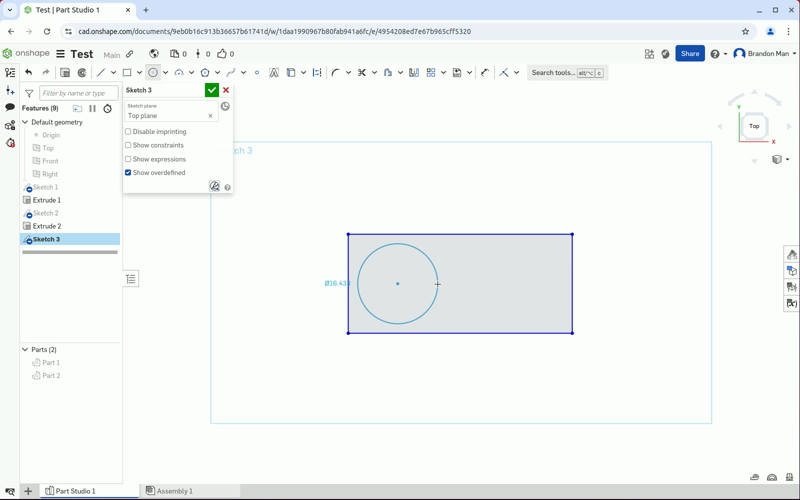
click(437, 283)
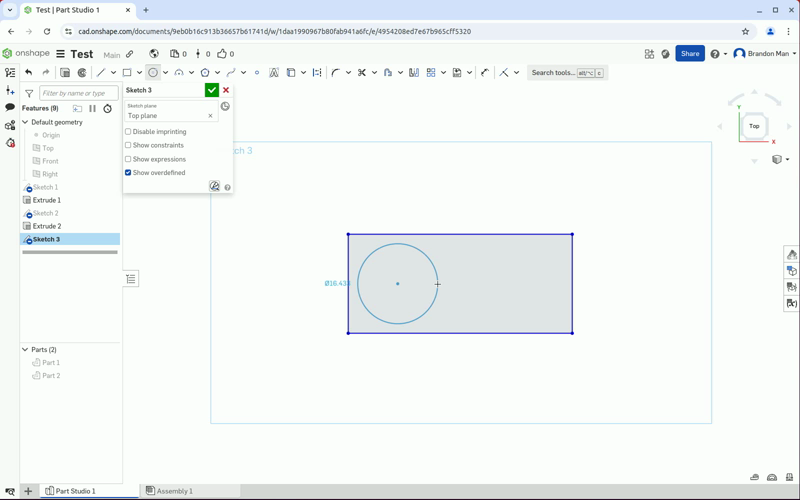
key(esc)
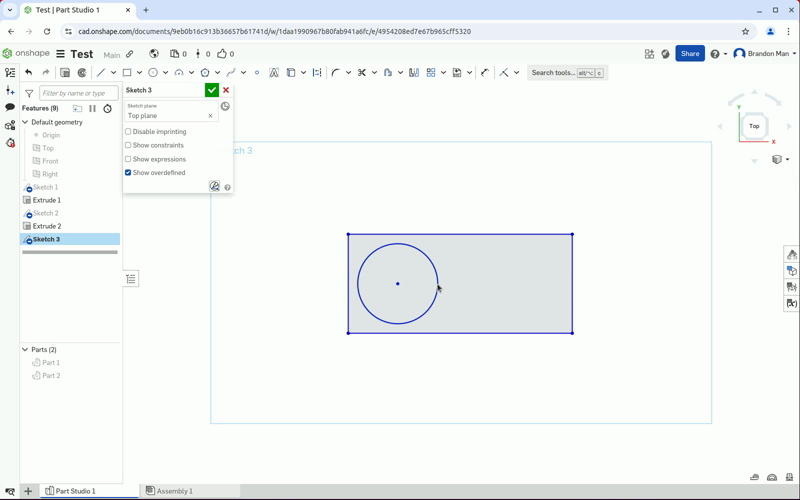
key(c)
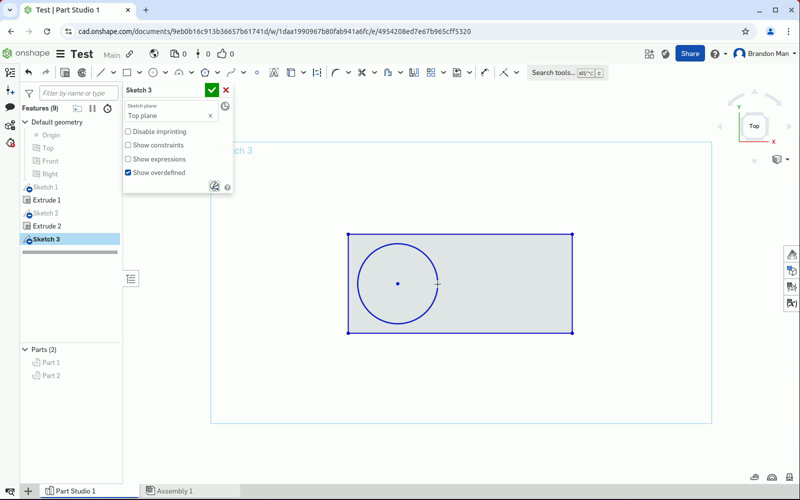
key_down(shift)
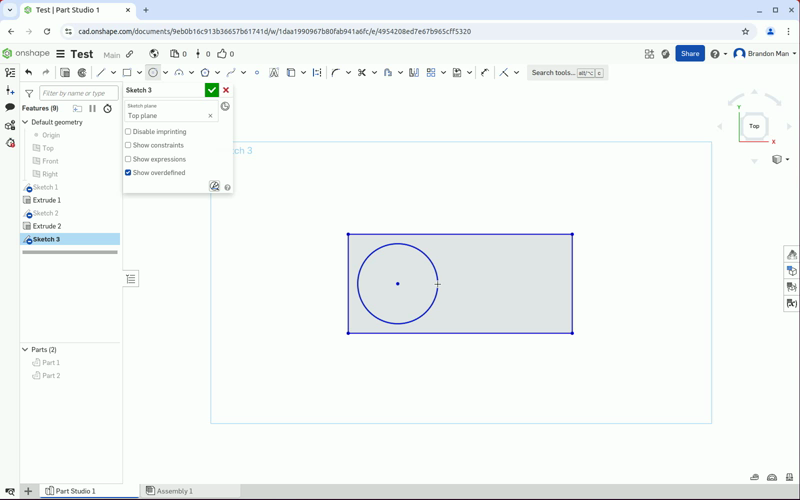
mouse_move(522, 283)
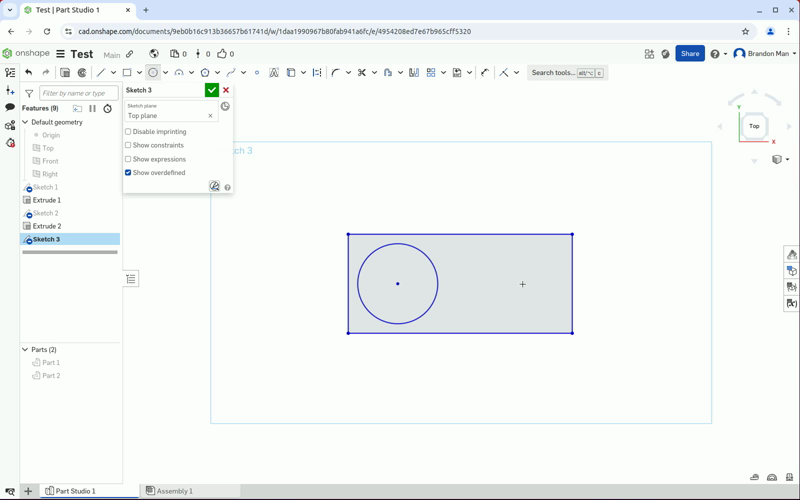
click(522, 283)
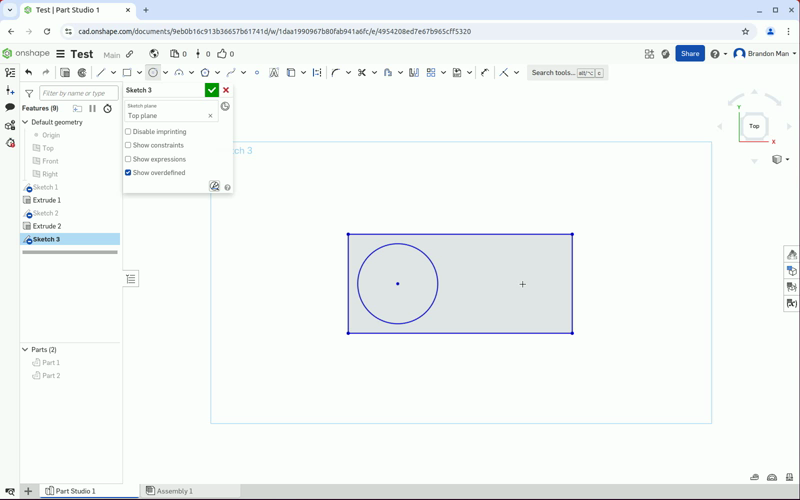
key_up(shift)
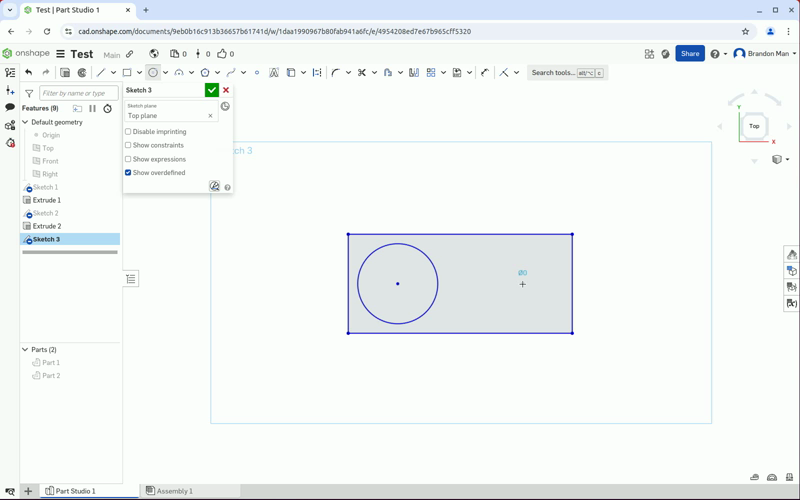
mouse_move(562, 283)
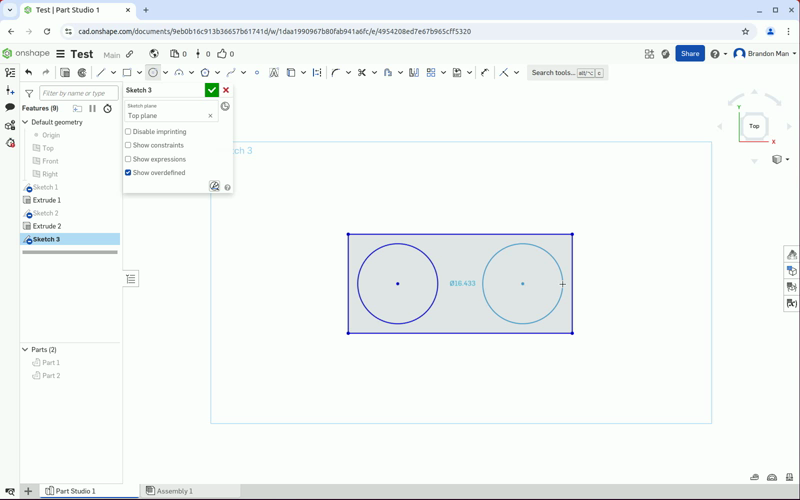
click(562, 283)
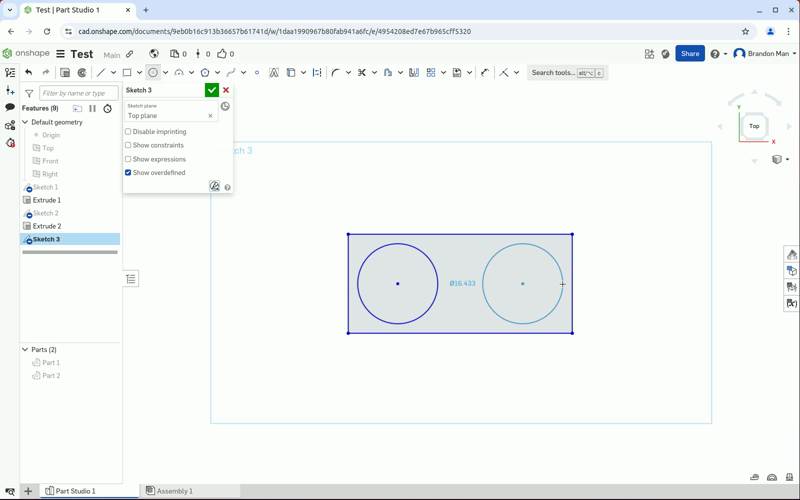
key(esc)
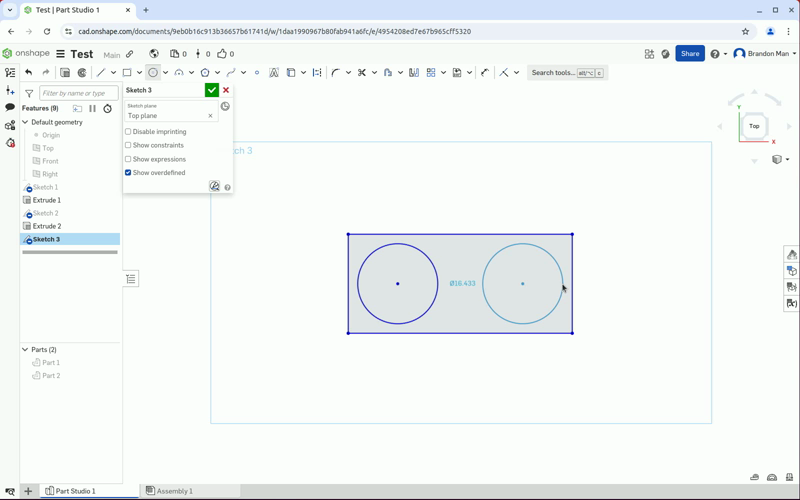
mouse_move(426, 323)
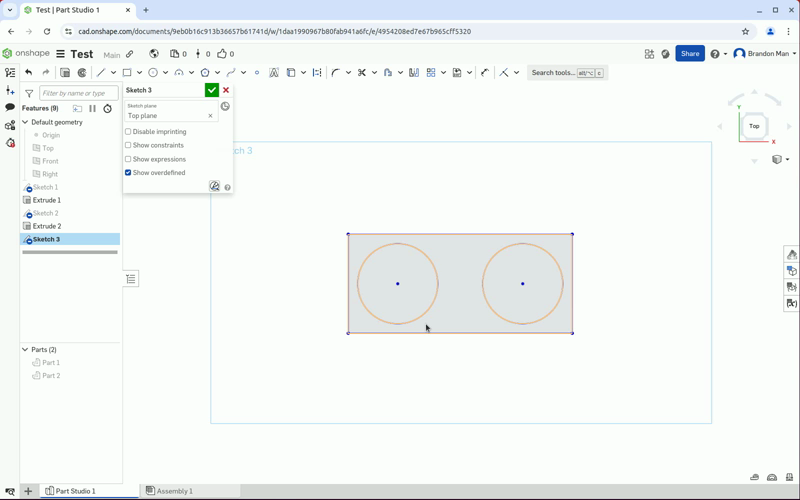
click(426, 323)
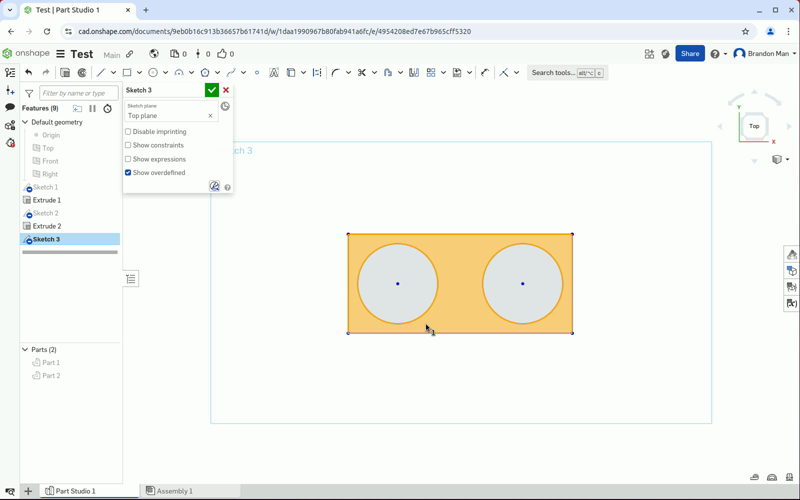
mouse_move(73, 352)
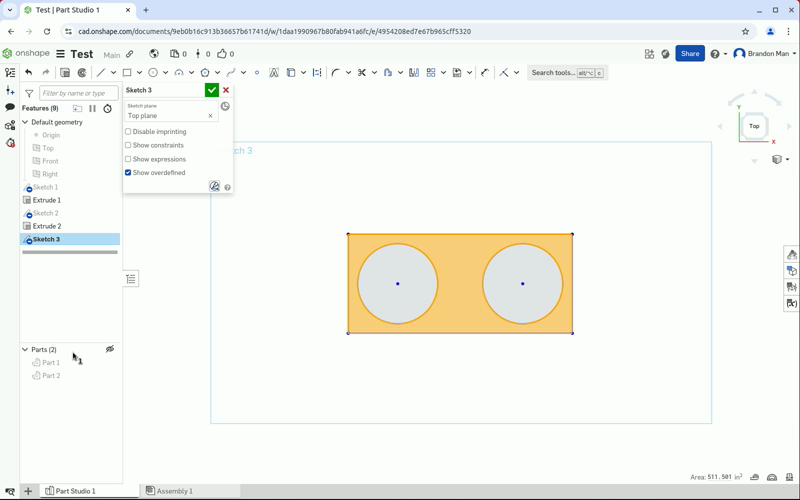
key(shift+y)
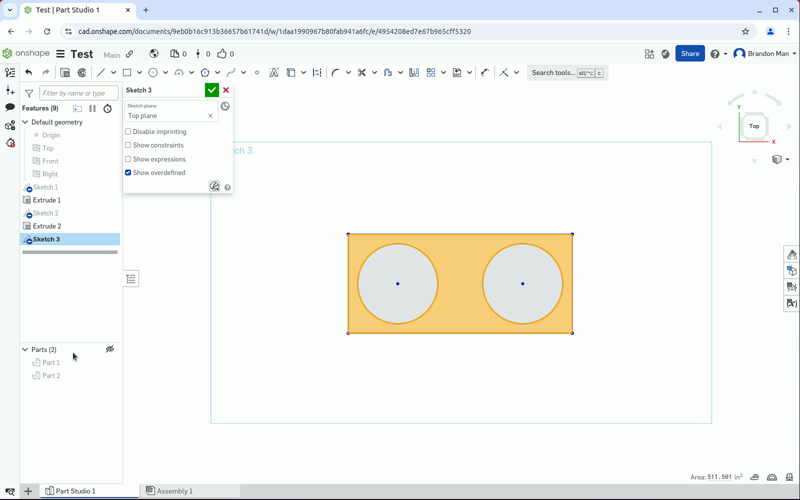
key(shift+e)
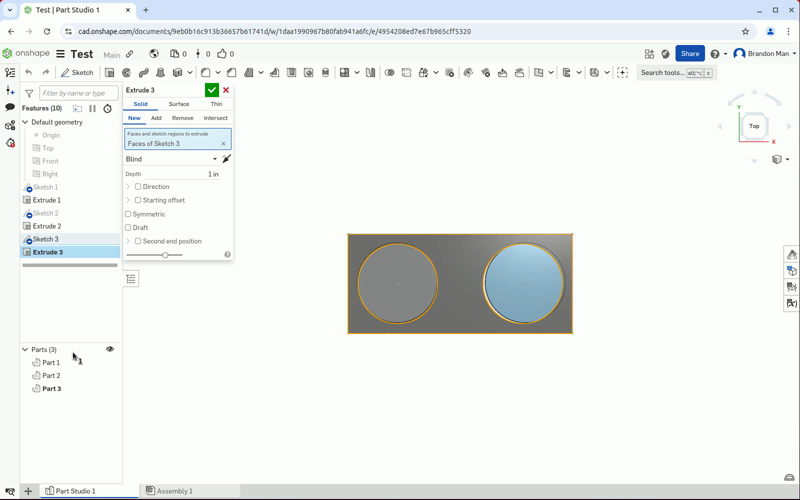
mouse_move(143, 106)
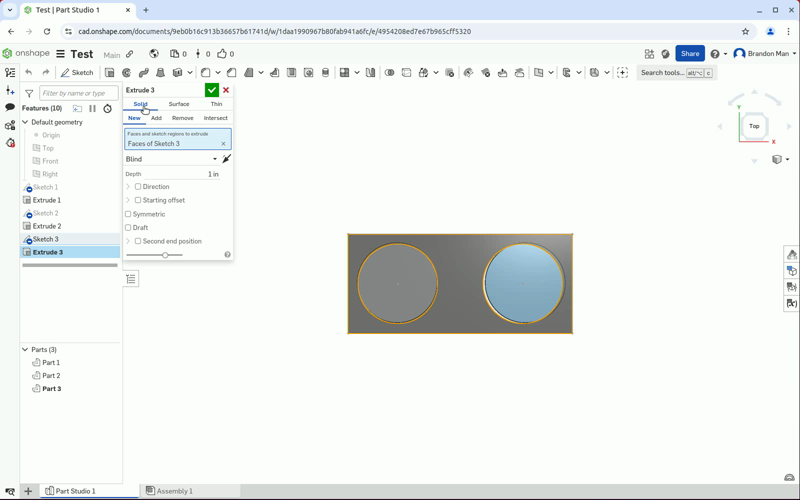
click(143, 106)
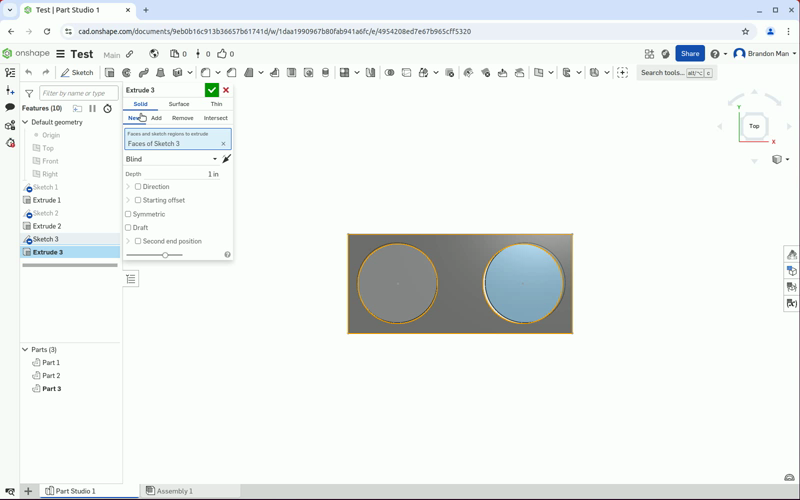
mouse_move(137, 120)
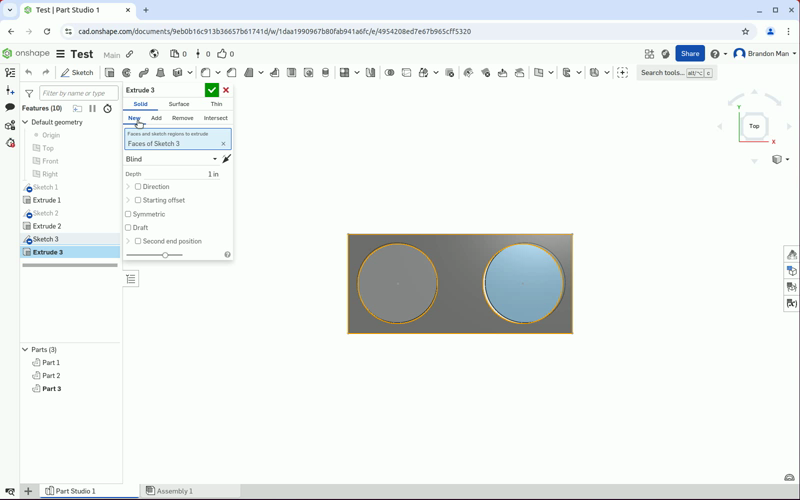
click(137, 120)
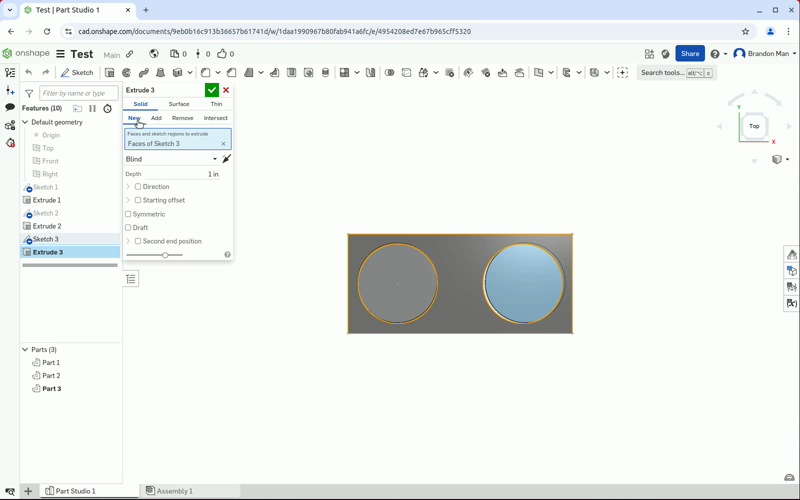
key(tab, 4)
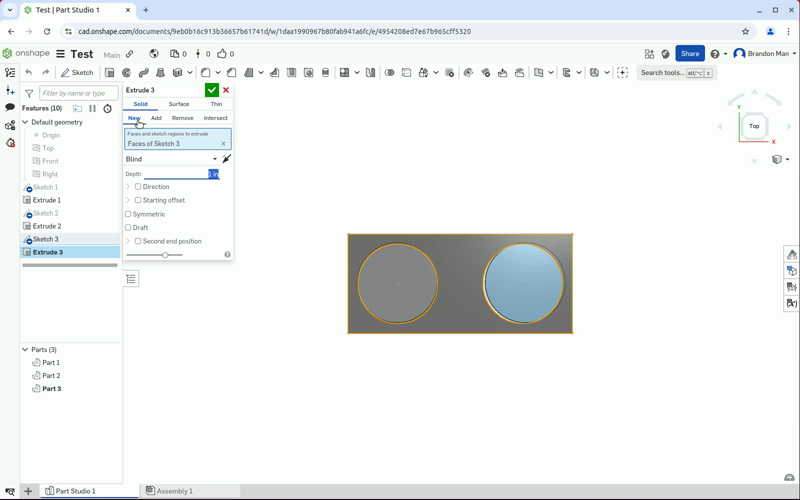
text(3.37)
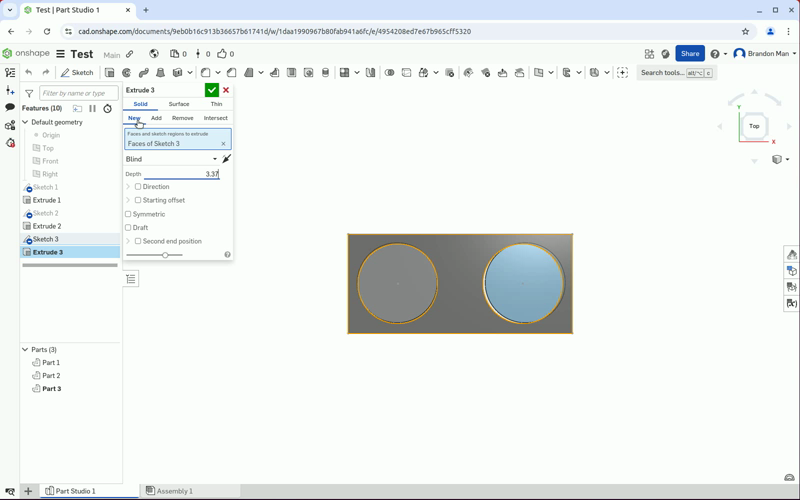
key(enter)
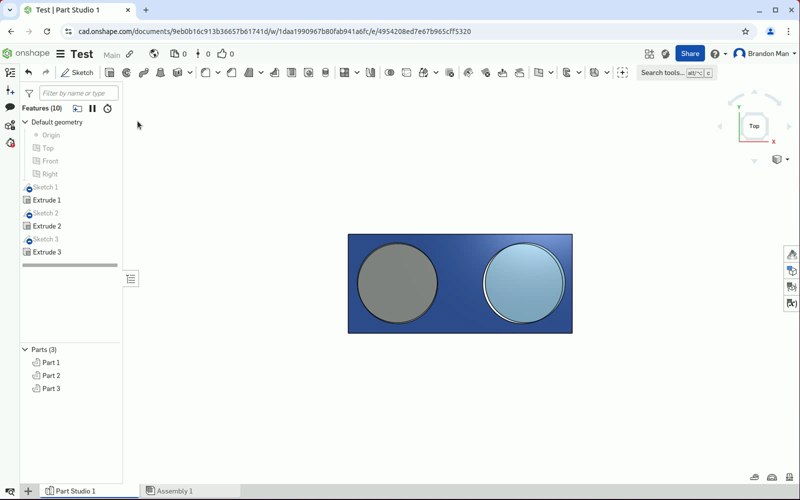
key(shift+h)
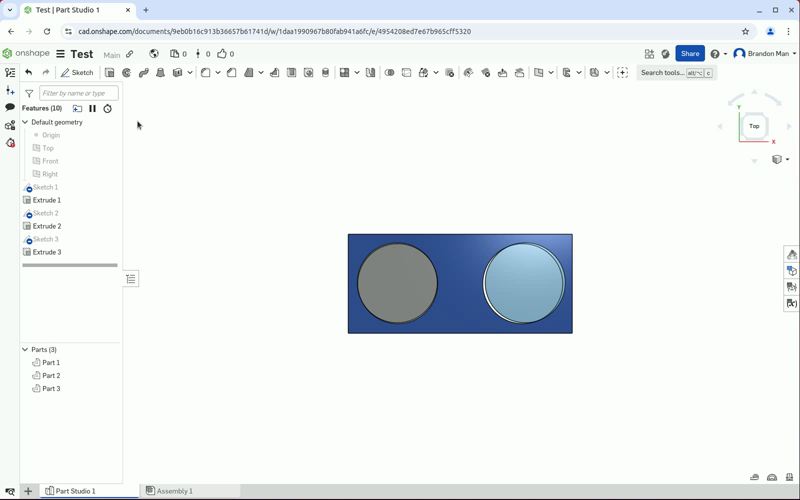
key(shift+h)
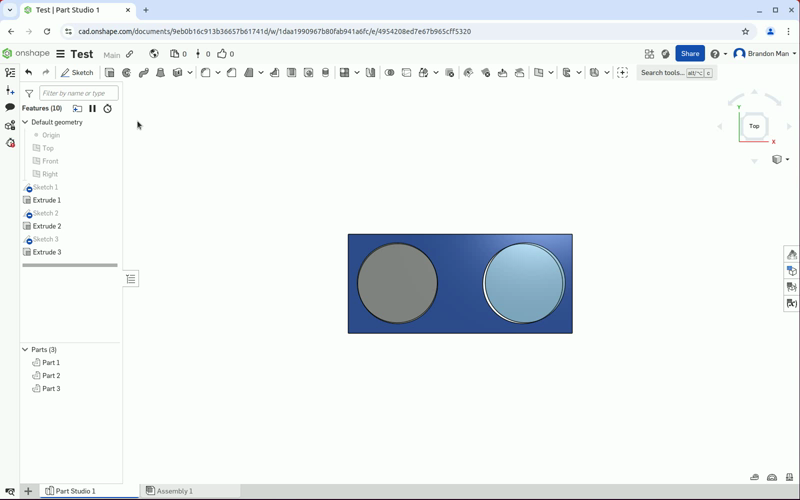
mouse_move(73, 189)
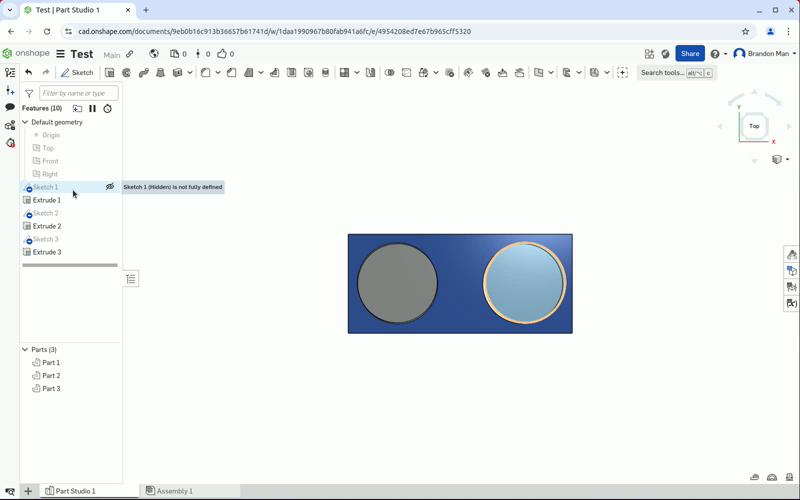
click(73, 189)
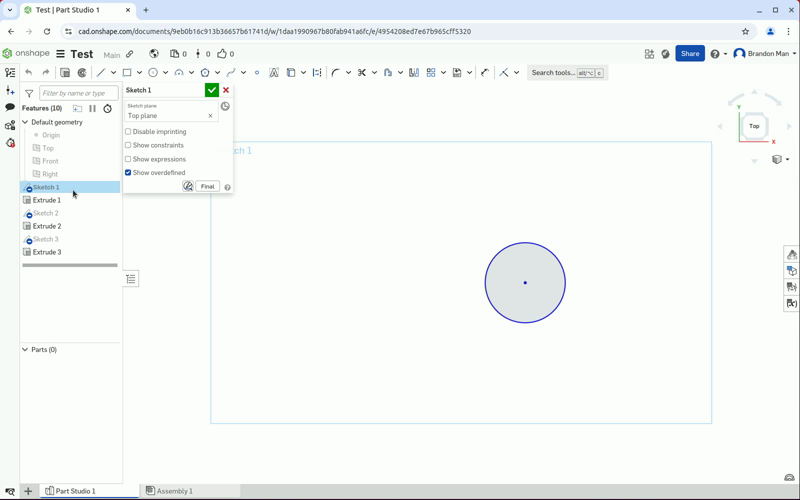
mouse_move(229, 92)
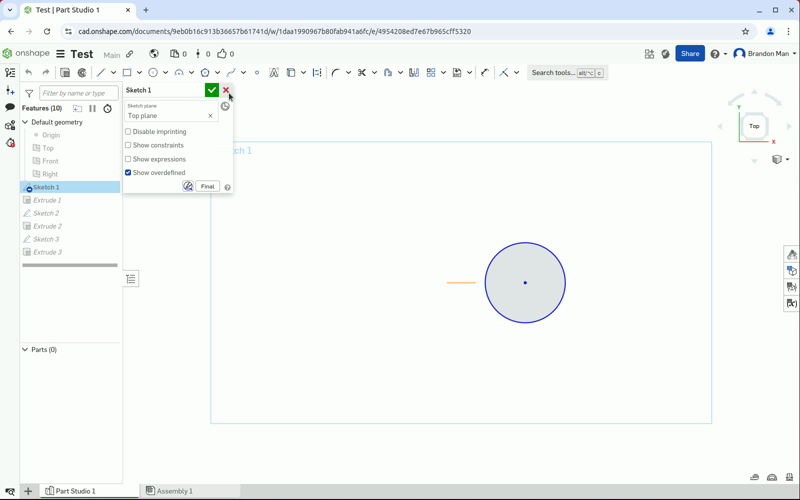
click(229, 92)
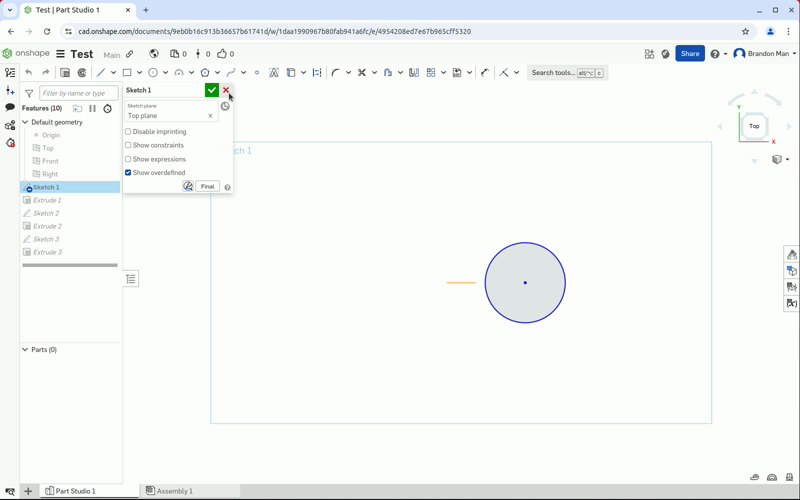
key(shift+s)
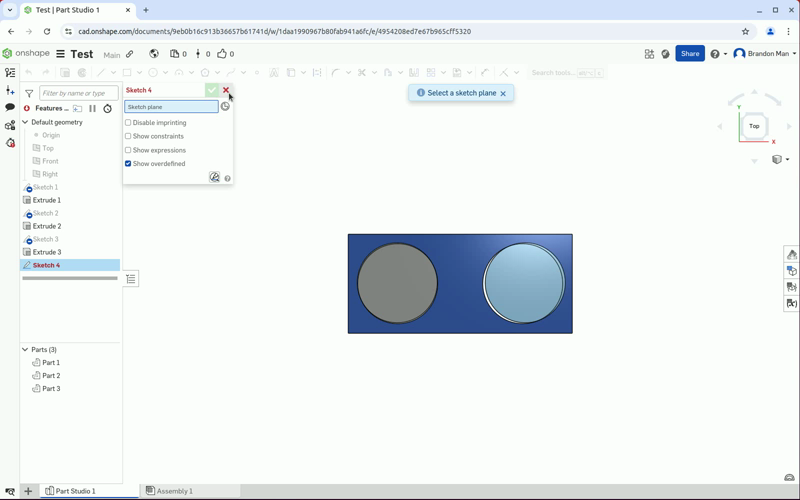
mouse_move(73, 150)
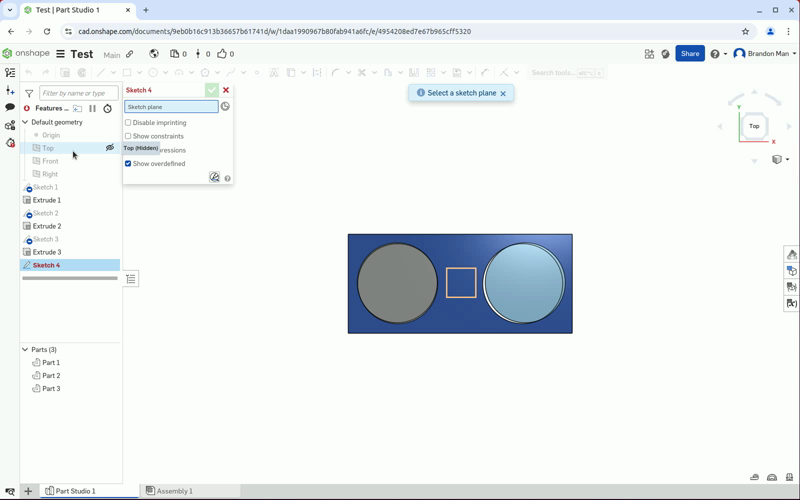
click(73, 150)
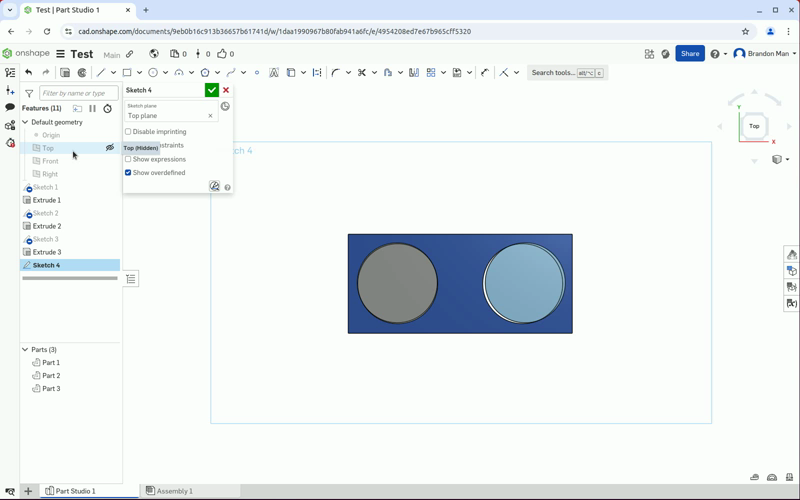
mouse_move(73, 352)
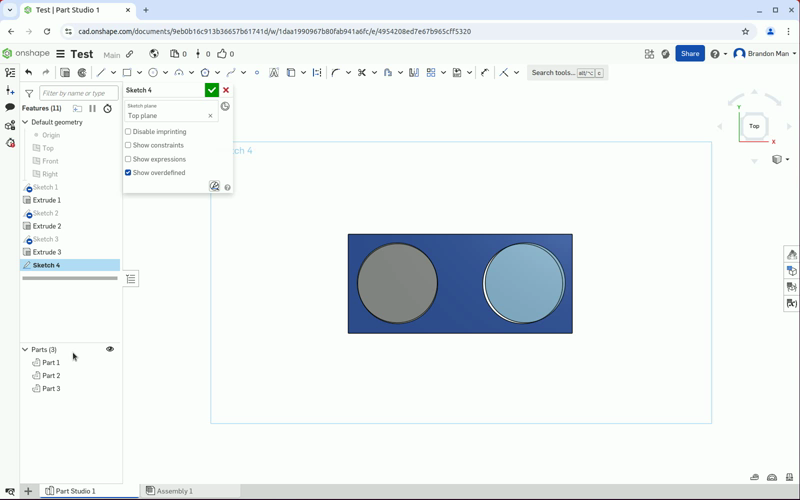
key(y)
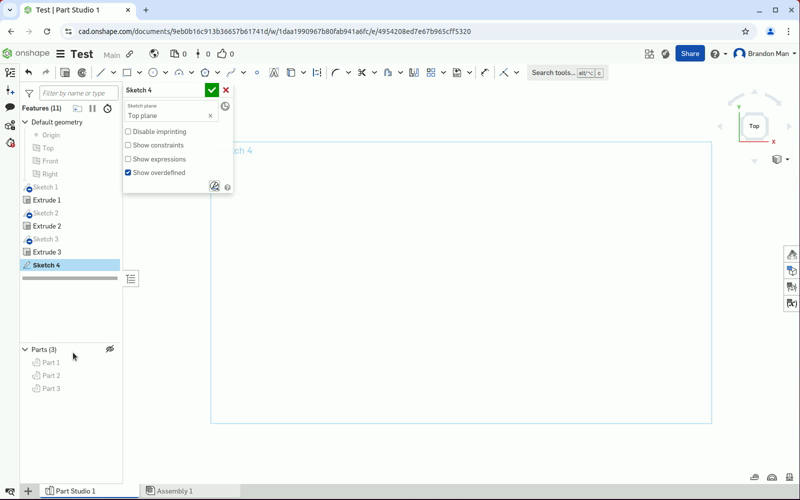
key(c)
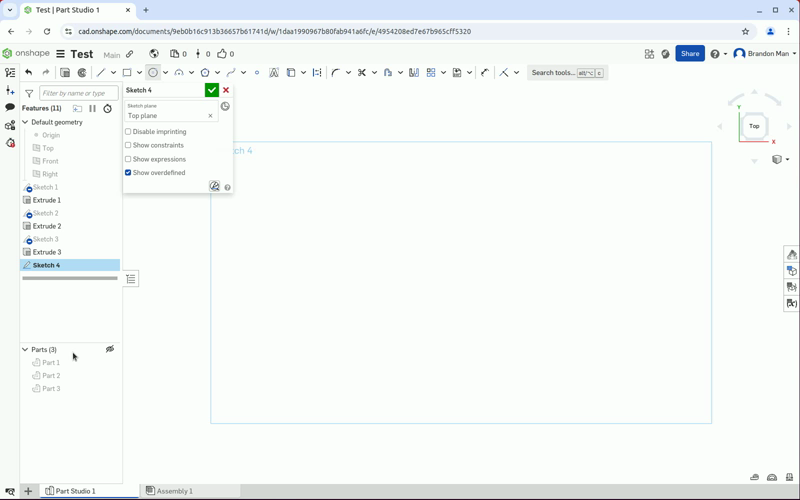
key_down(shift)
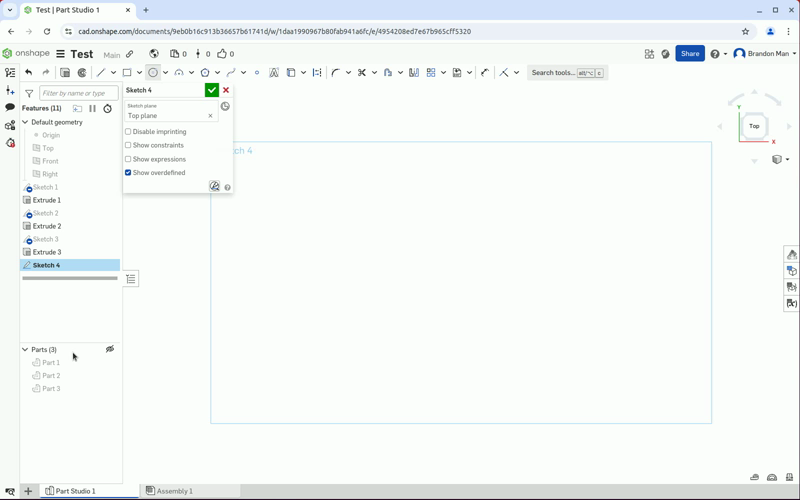
mouse_move(397, 282)
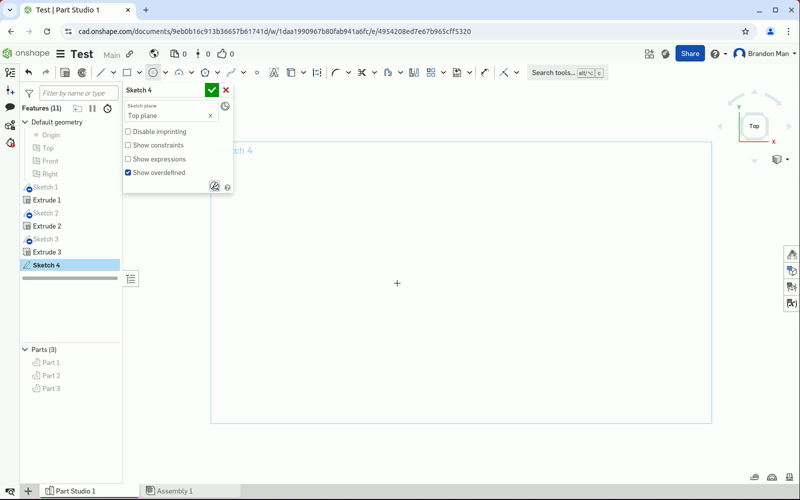
click(397, 282)
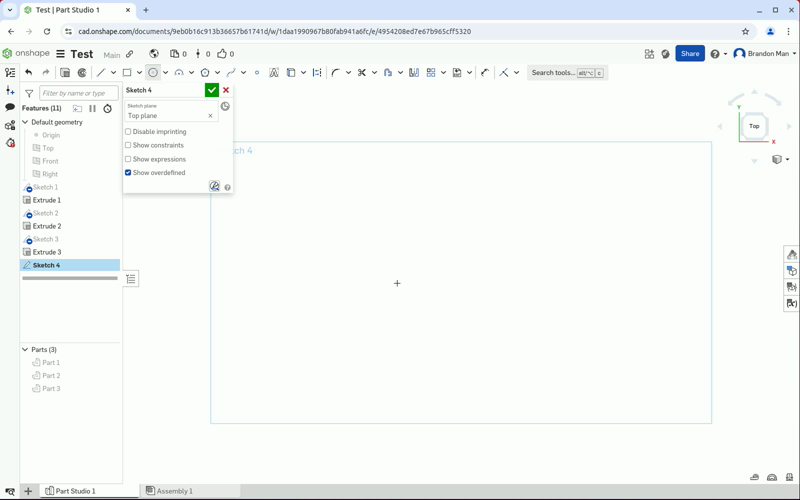
key_up(shift)
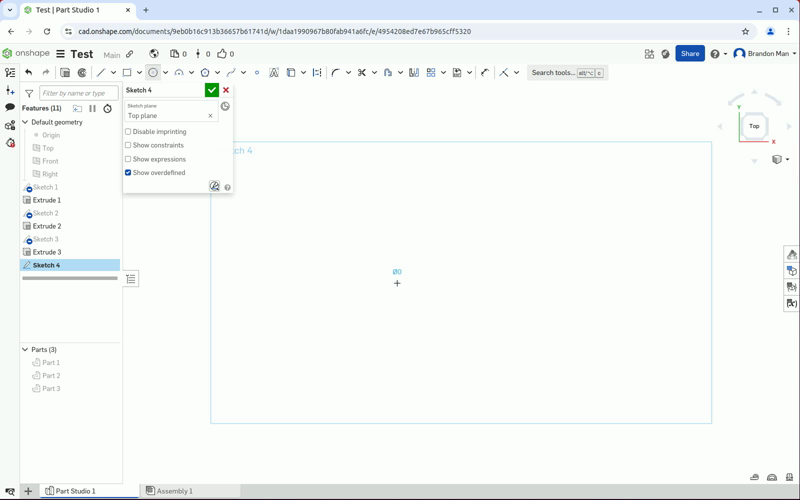
mouse_move(437, 282)
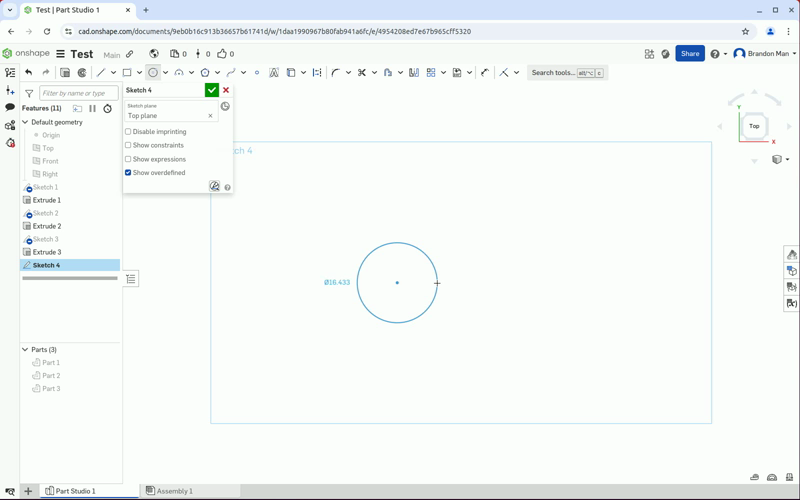
click(437, 282)
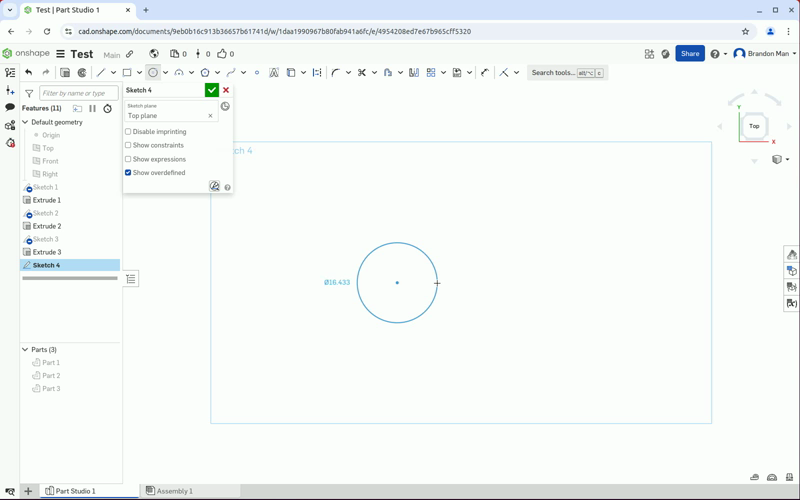
key(esc)
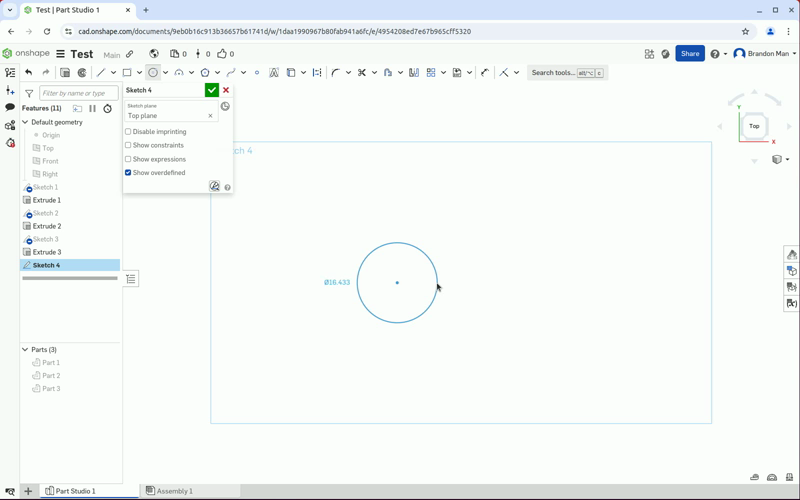
mouse_move(412, 276)
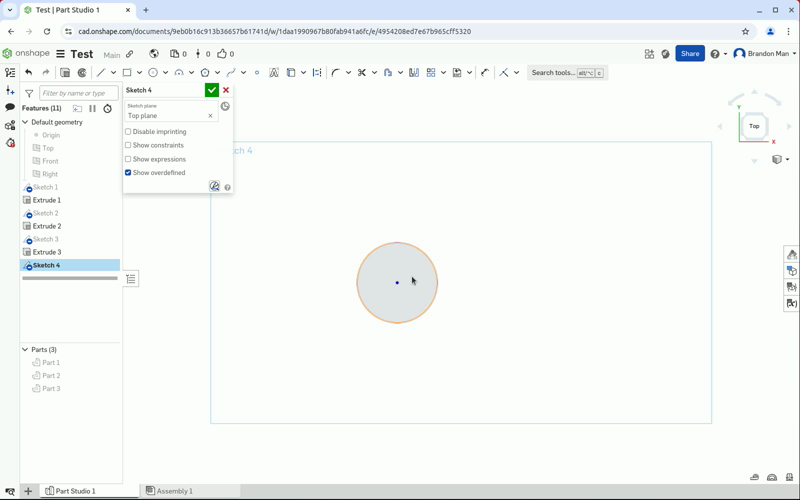
click(412, 276)
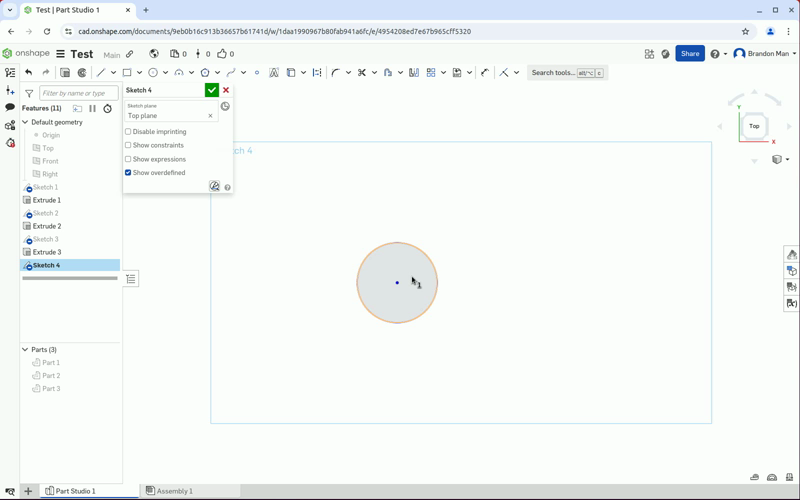
mouse_move(73, 352)
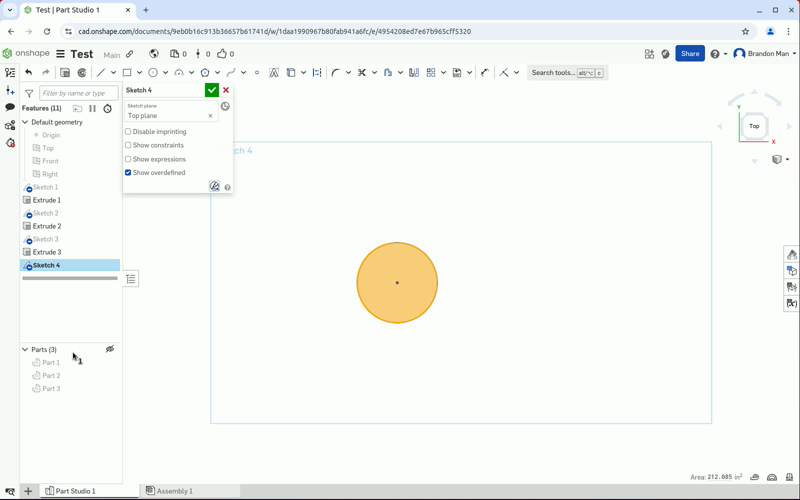
key(shift+y)
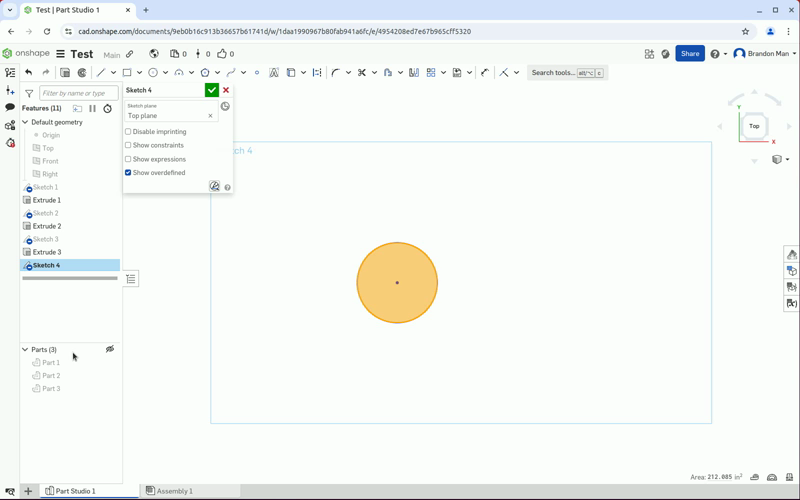
key(shift+e)
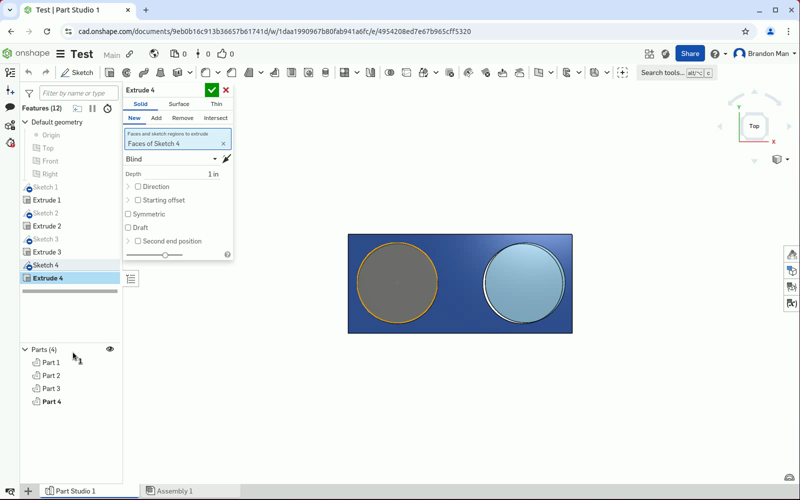
mouse_move(143, 106)
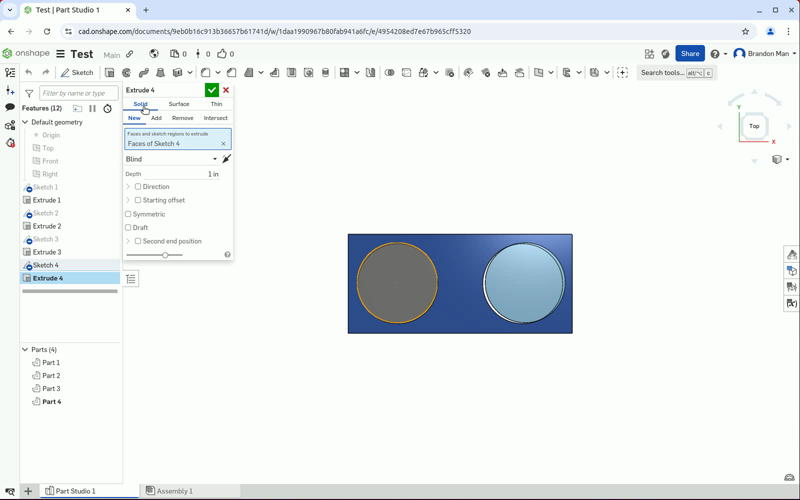
click(143, 106)
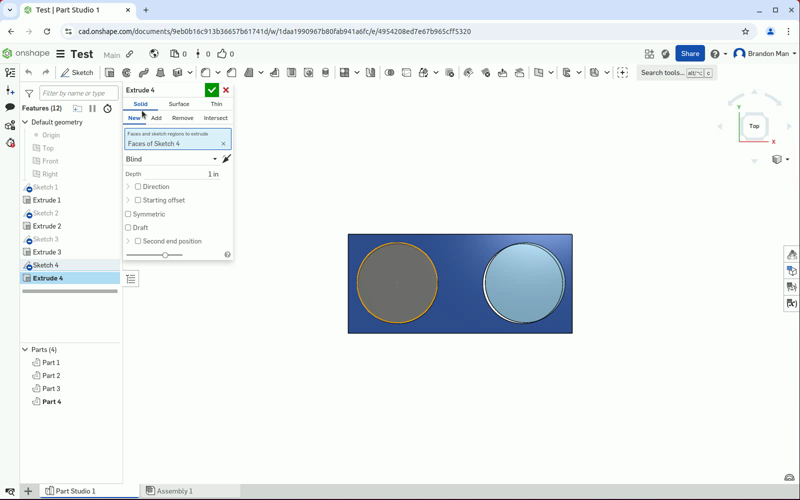
mouse_move(137, 120)
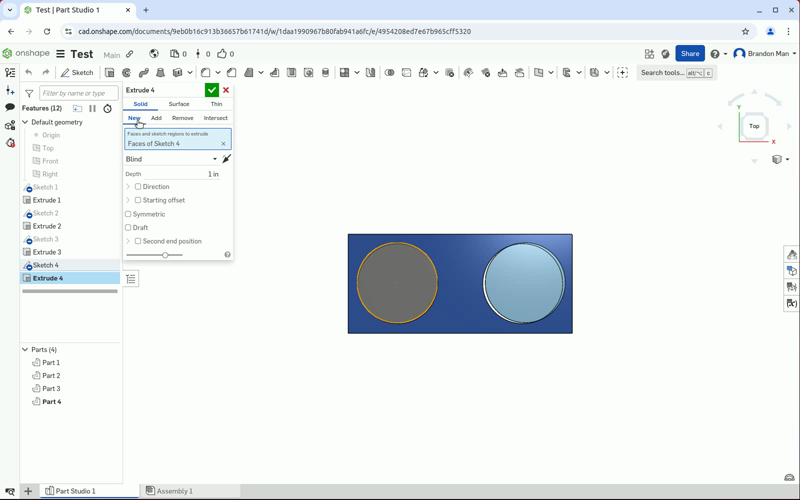
click(137, 120)
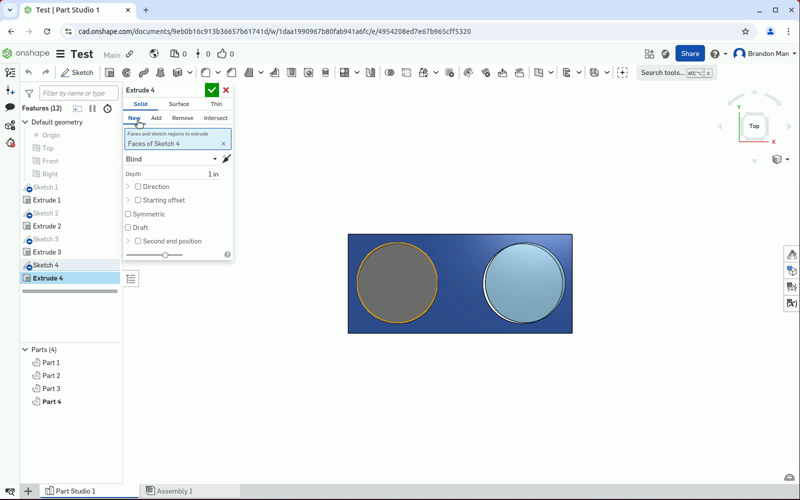
key(tab, 4)
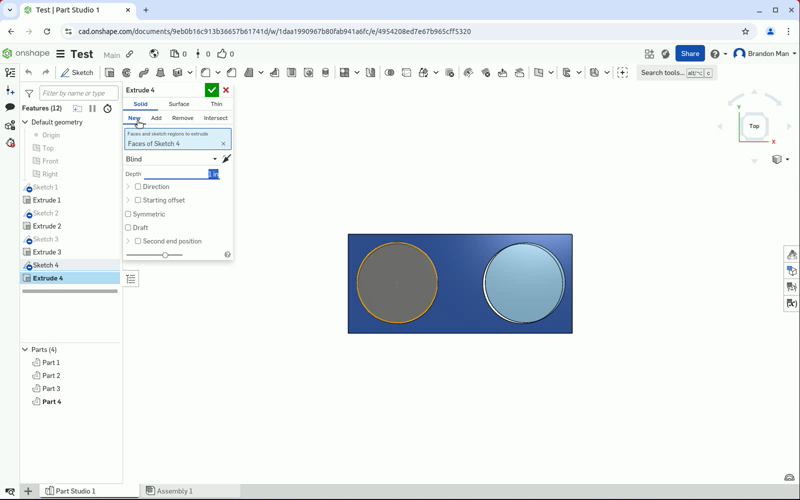
text(-12.036)
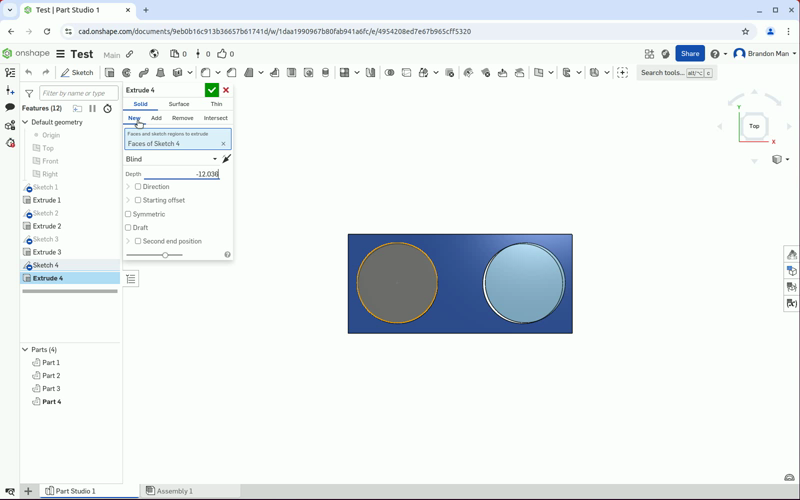
key(enter)
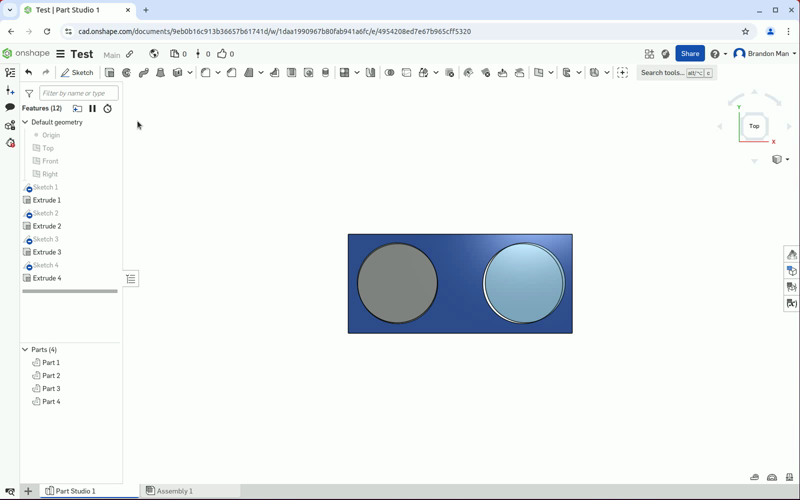
key(shift+h)
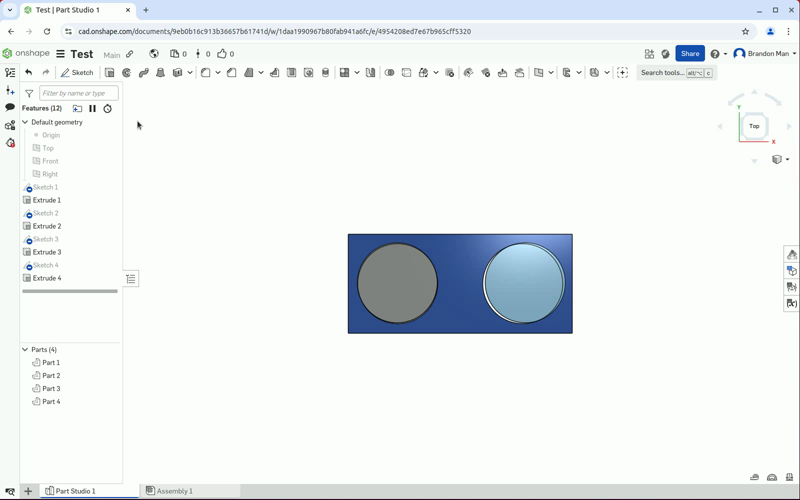
key(shift+h)
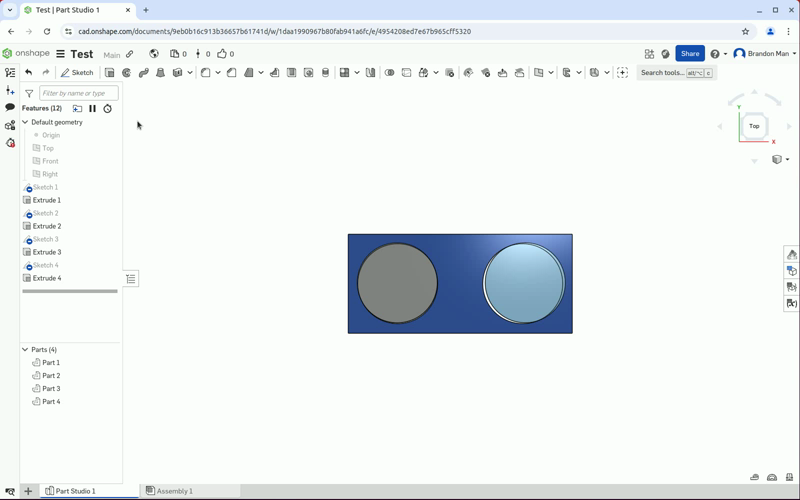
mouse_move(73, 189)
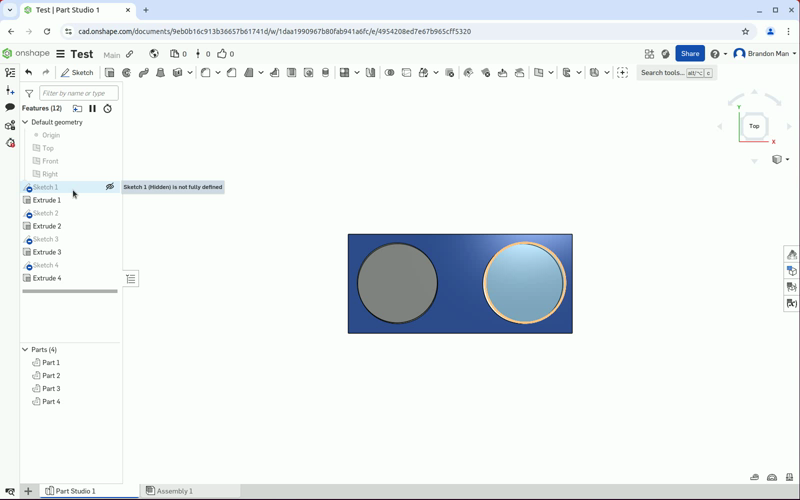
click(73, 189)
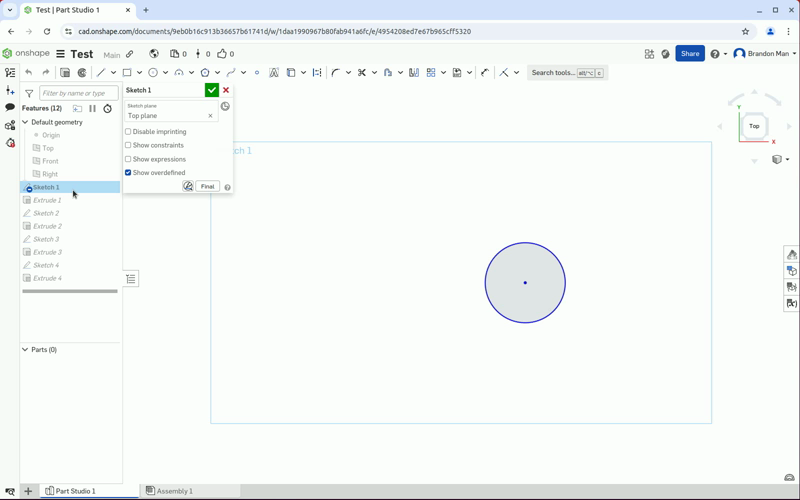
mouse_move(229, 92)
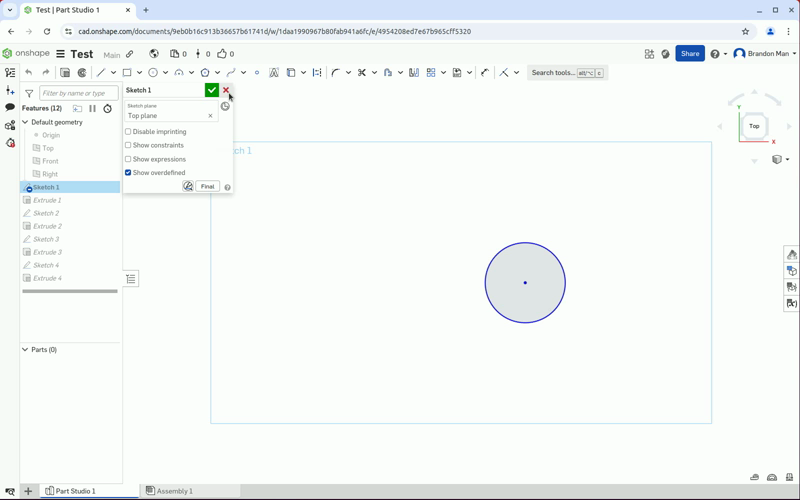
click(229, 92)
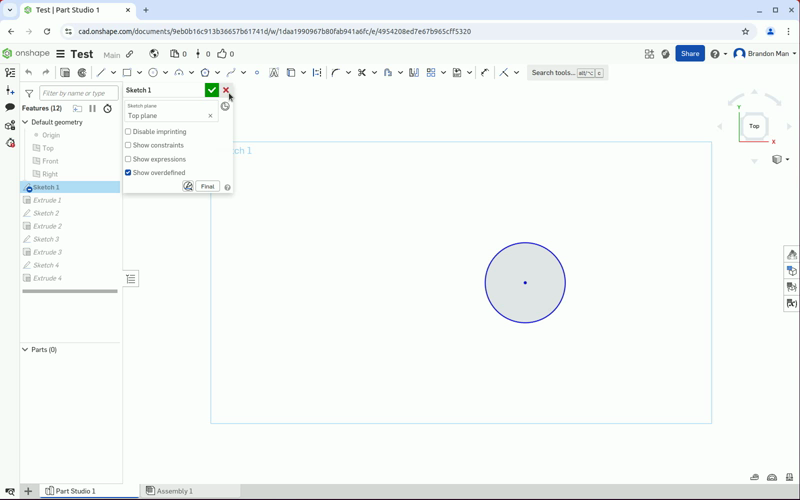
key(shift+s)
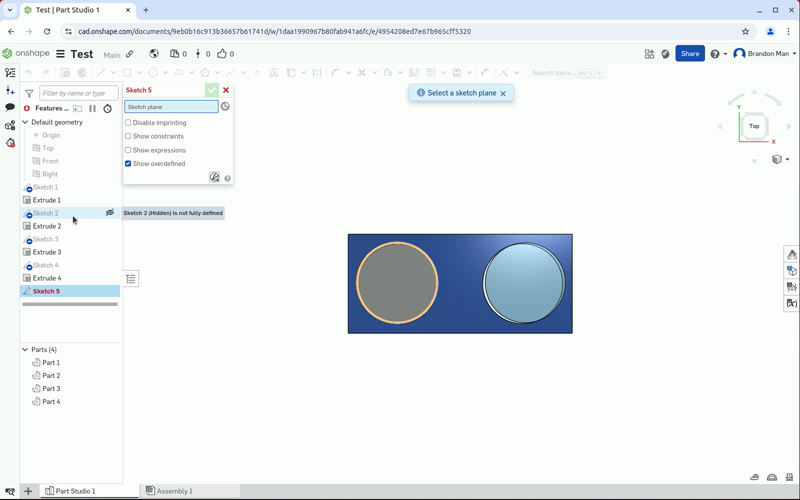
scroll(3)
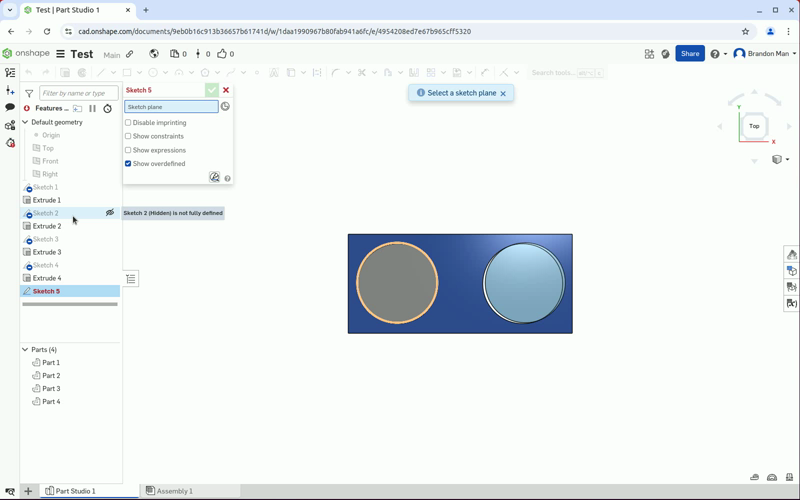
mouse_move(73, 150)
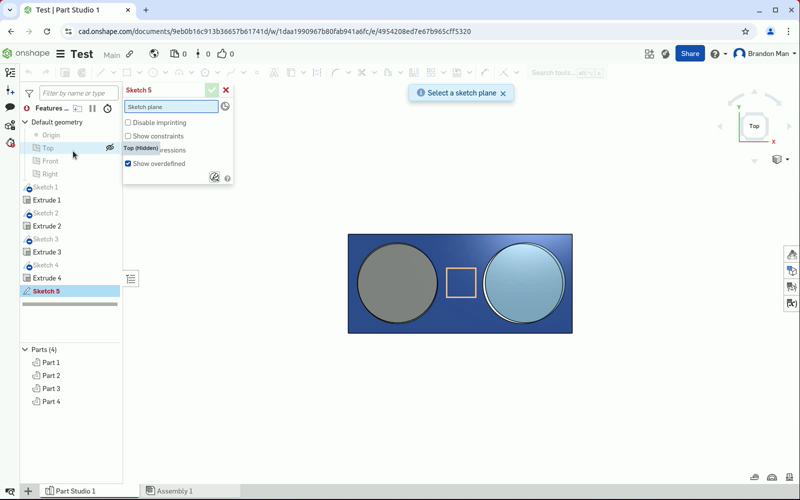
click(73, 150)
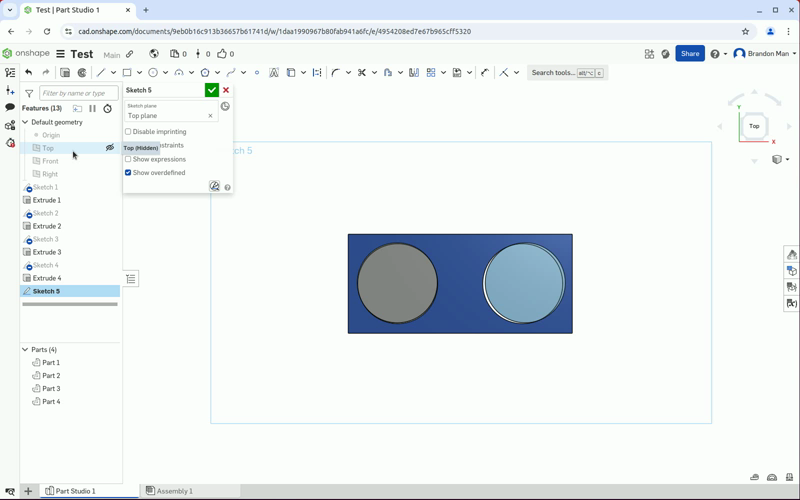
mouse_move(73, 352)
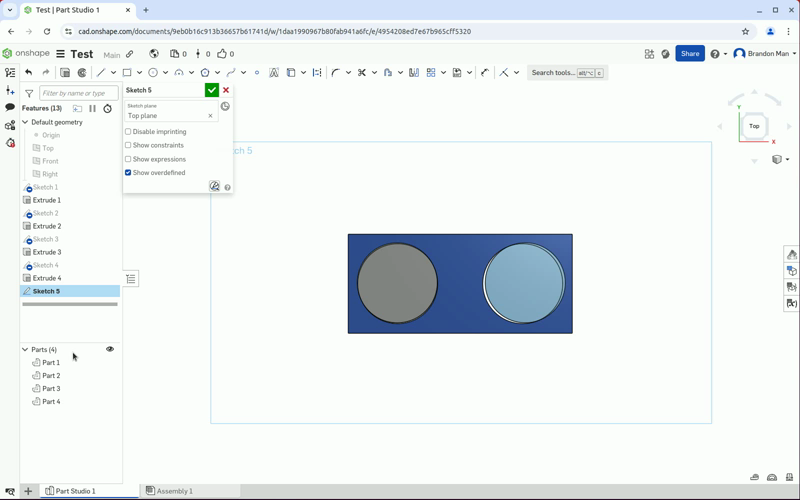
key(y)
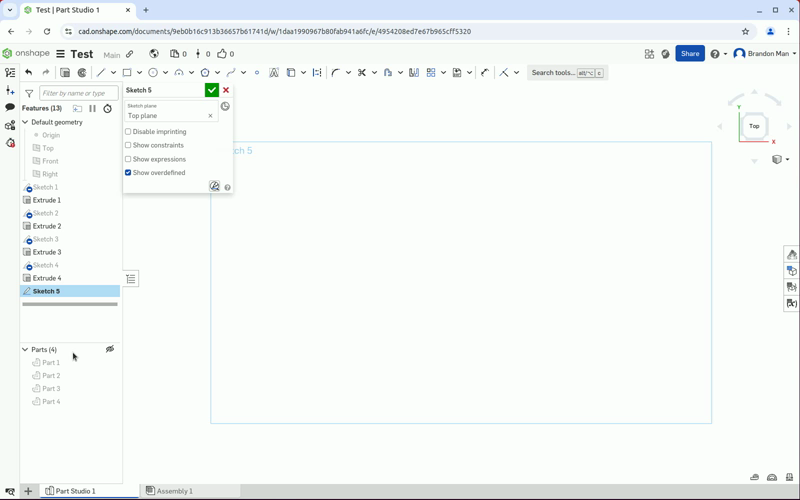
key(c)
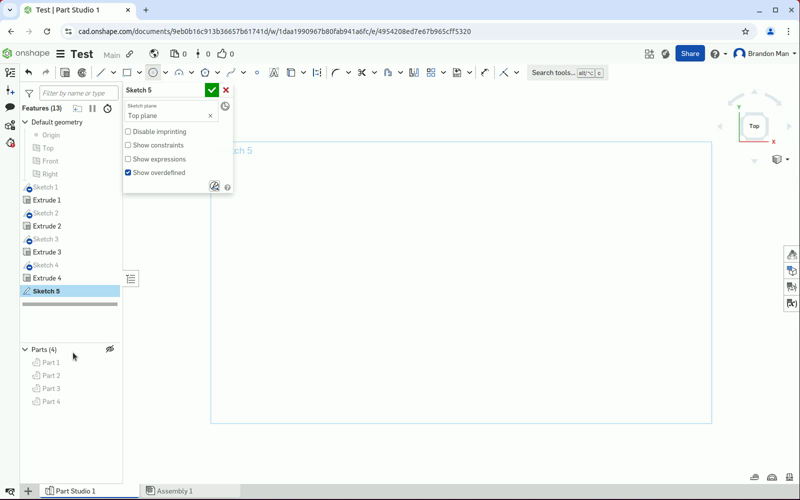
key_down(shift)
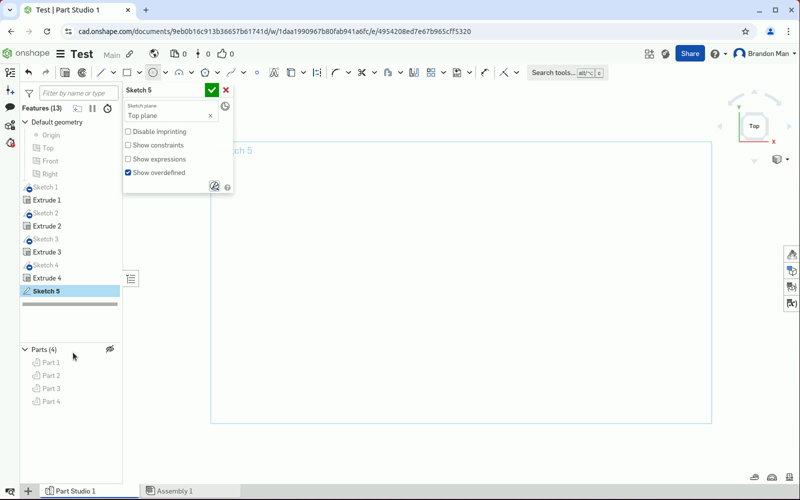
mouse_move(525, 282)
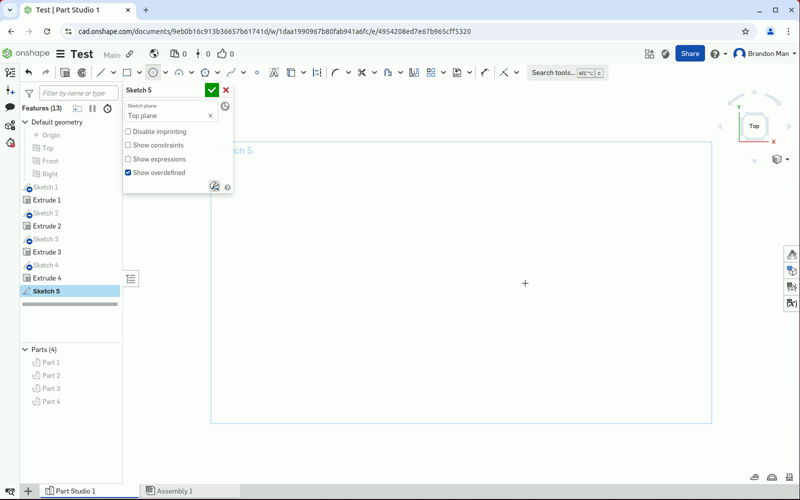
click(525, 282)
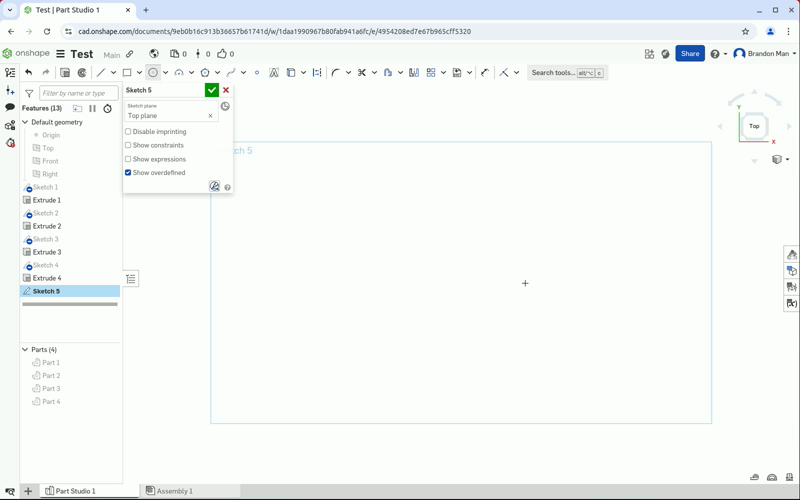
key_up(shift)
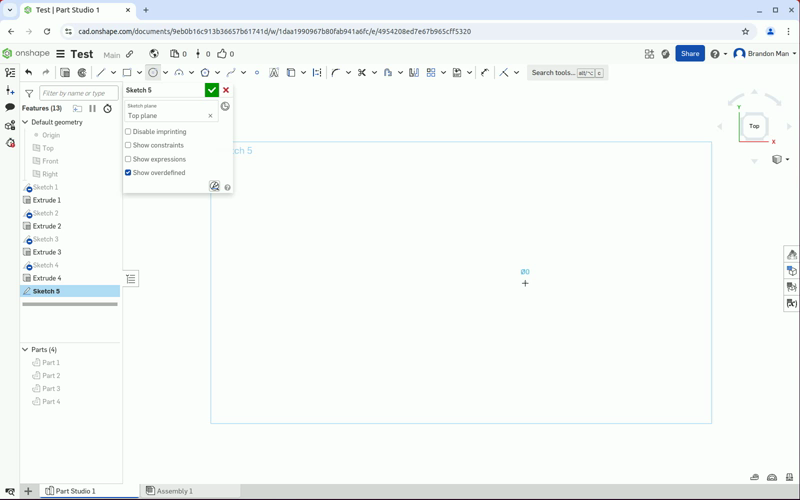
mouse_move(565, 282)
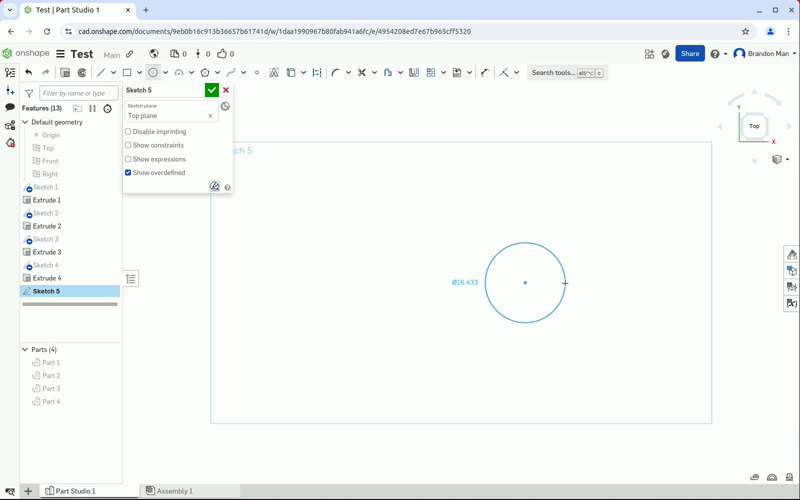
click(565, 282)
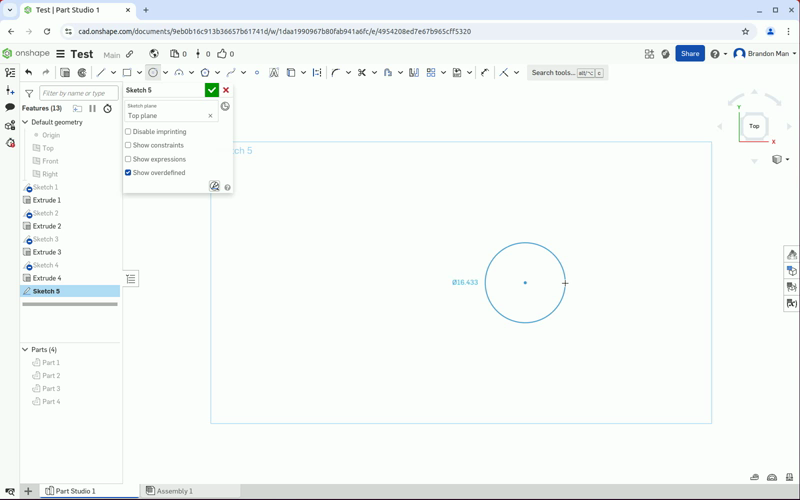
key(esc)
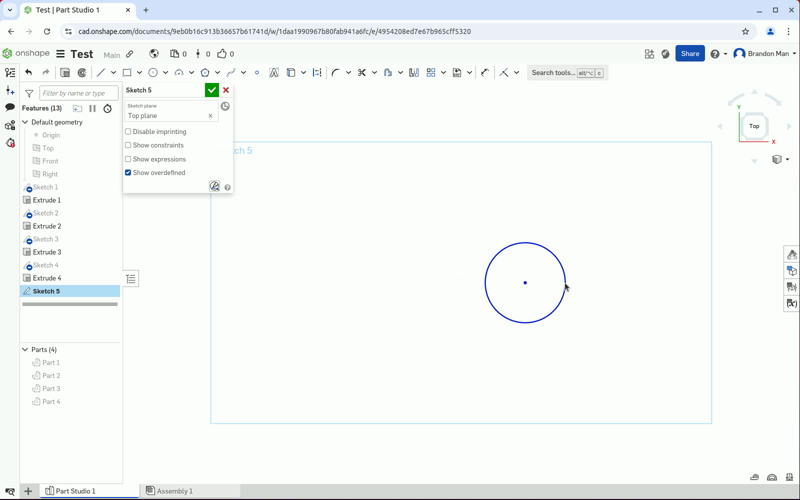
mouse_move(496, 289)
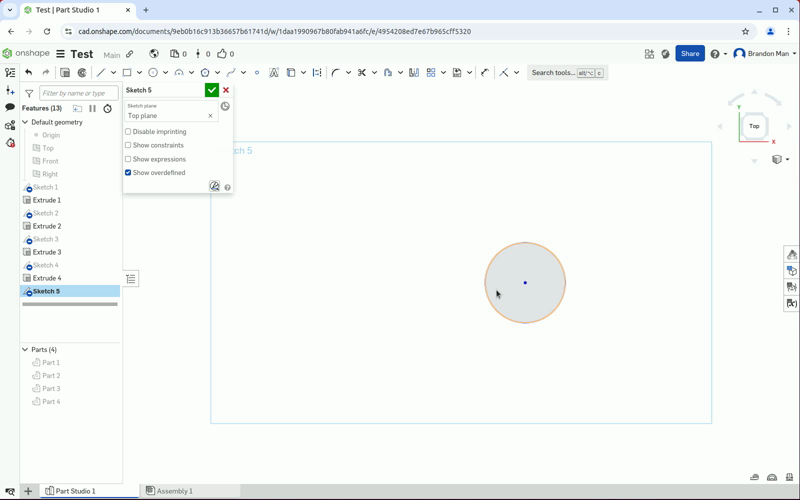
click(496, 289)
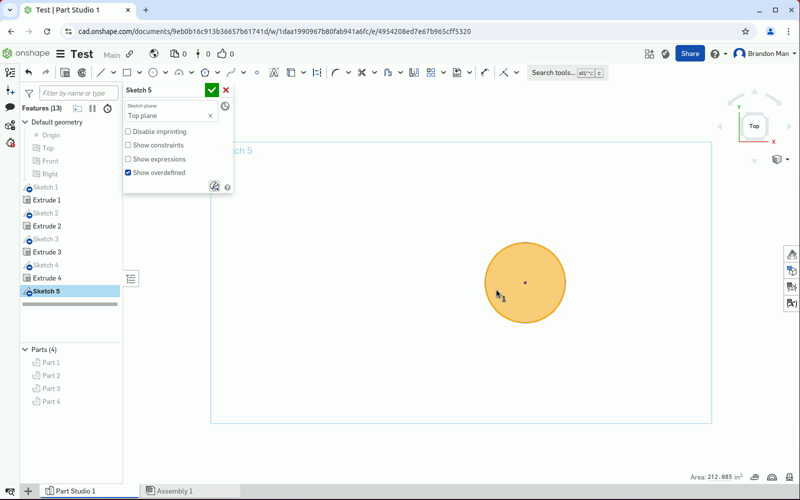
mouse_move(73, 352)
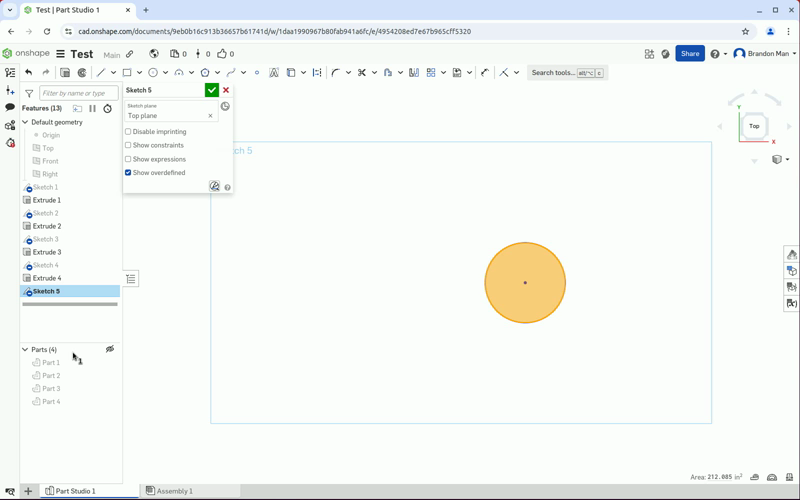
key(shift+y)
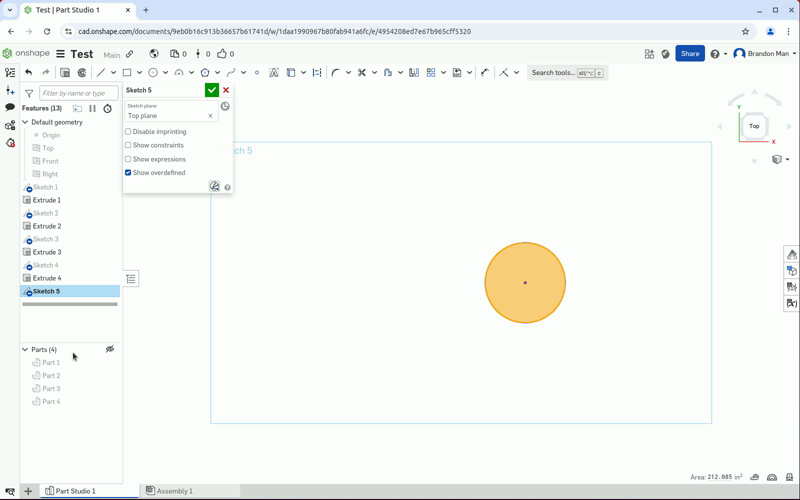
key(shift+e)
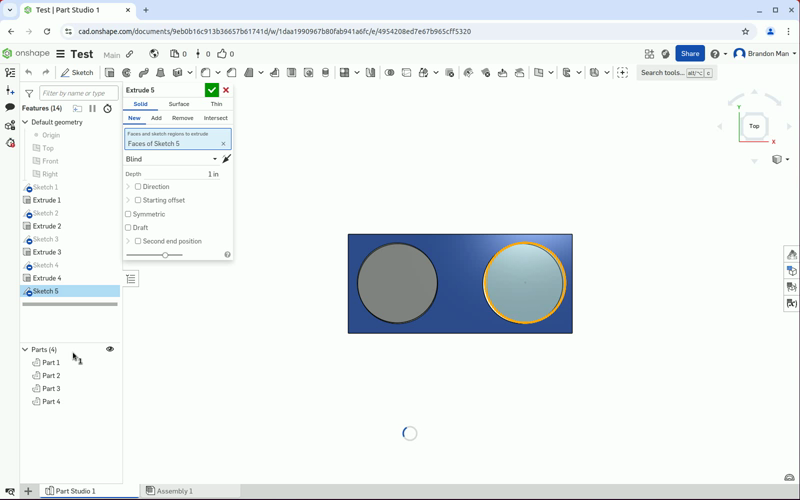
mouse_move(143, 106)
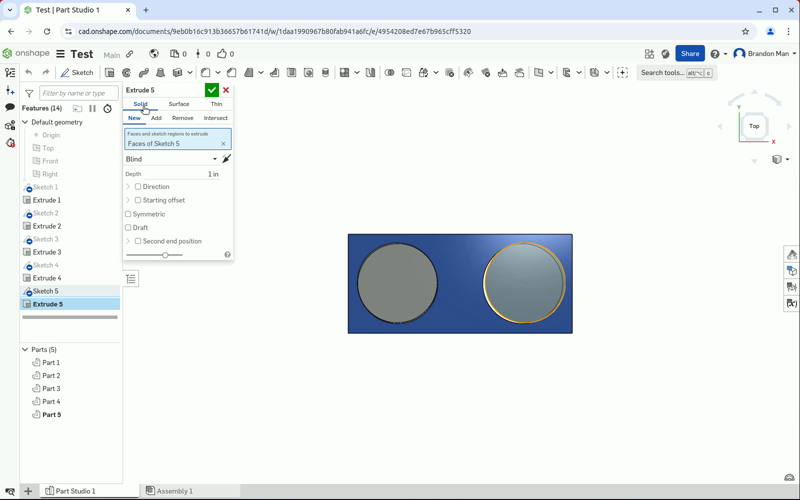
click(143, 106)
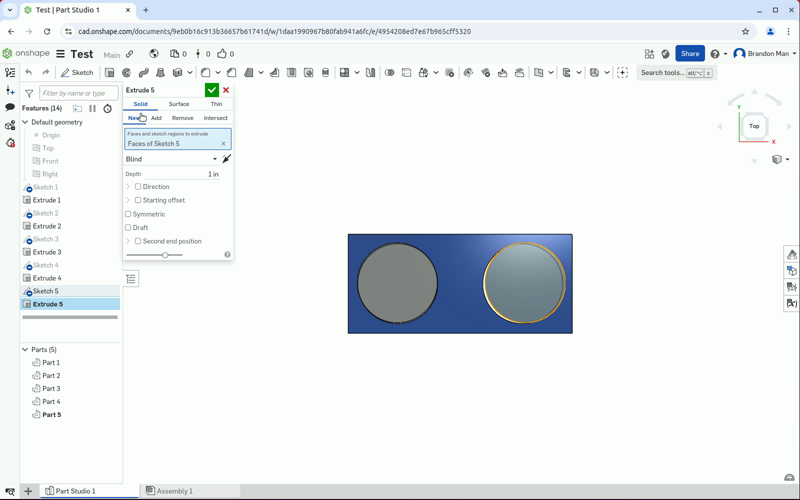
mouse_move(137, 120)
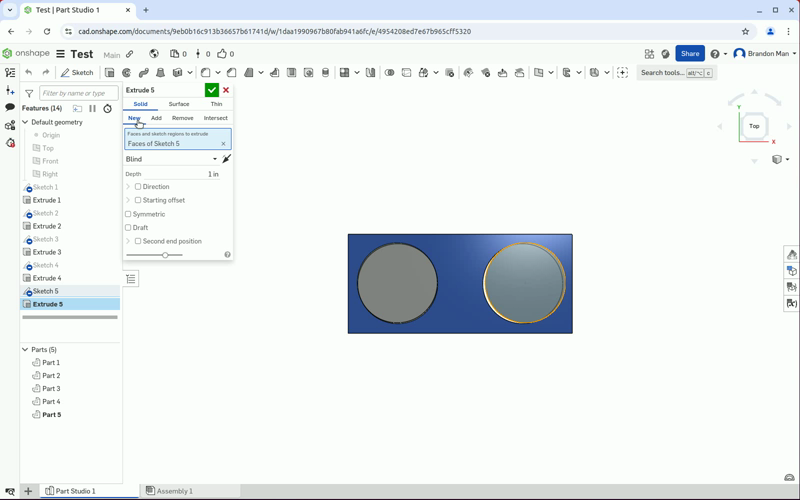
click(137, 120)
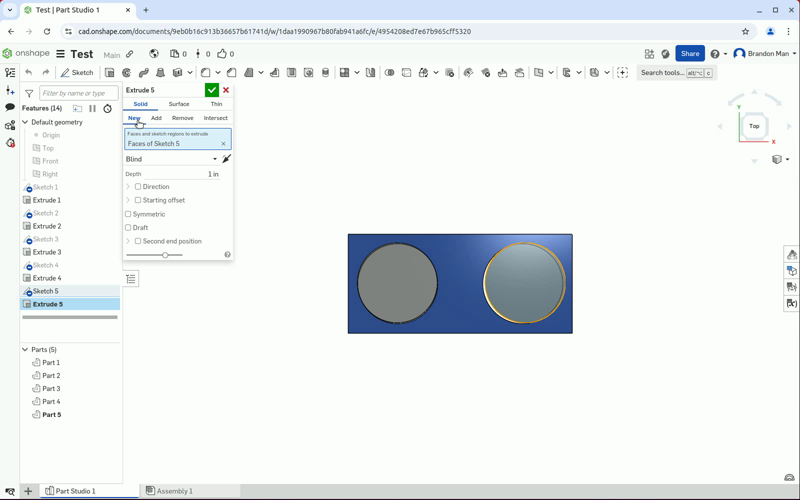
key(tab, 4)
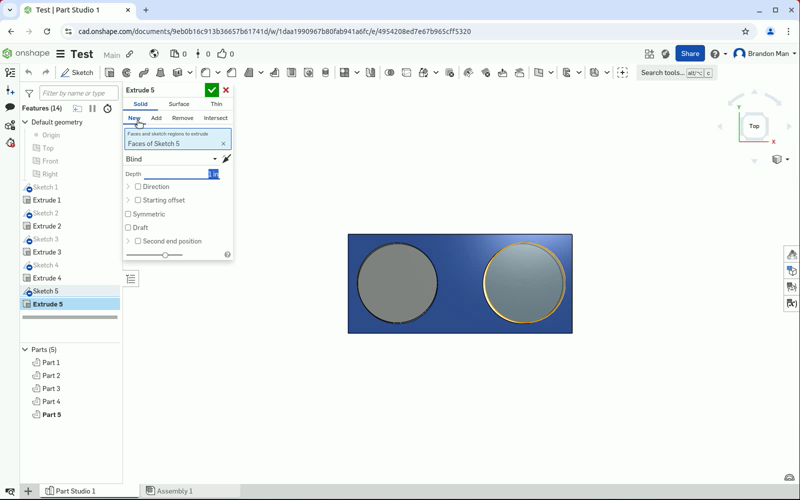
text(-12.036)
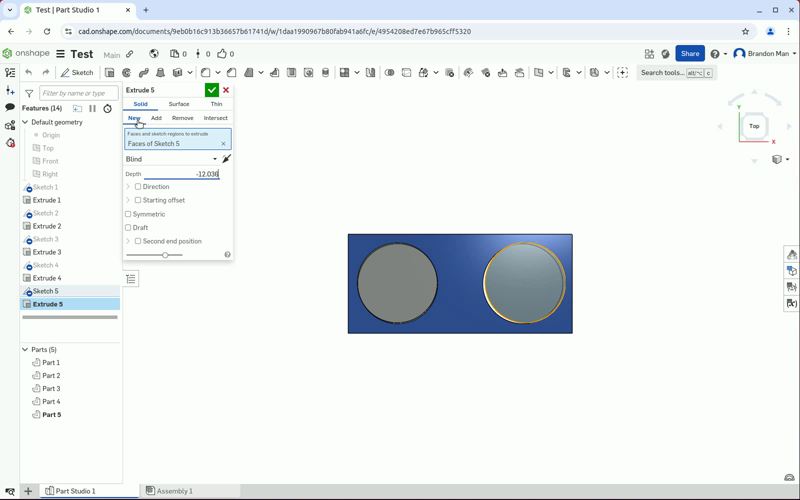
key(enter)
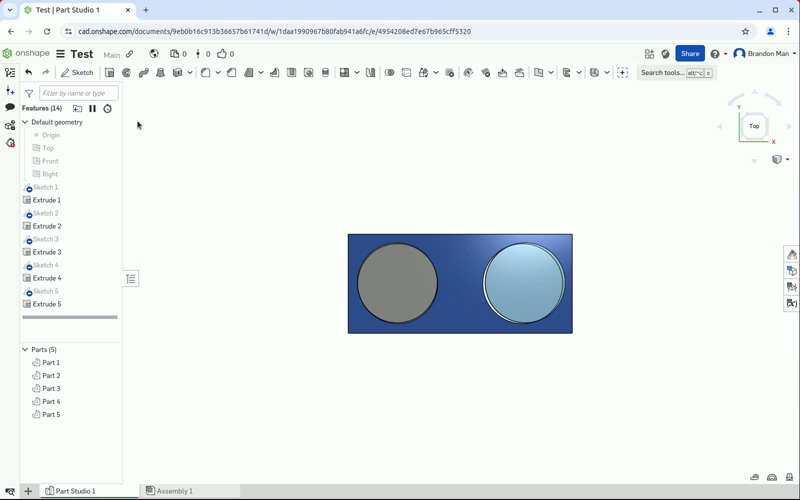
key(shift+h)
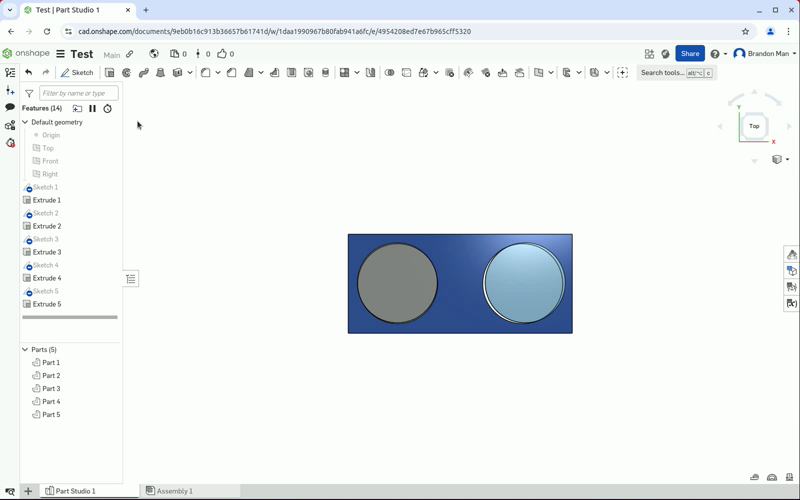
key(shift+h)
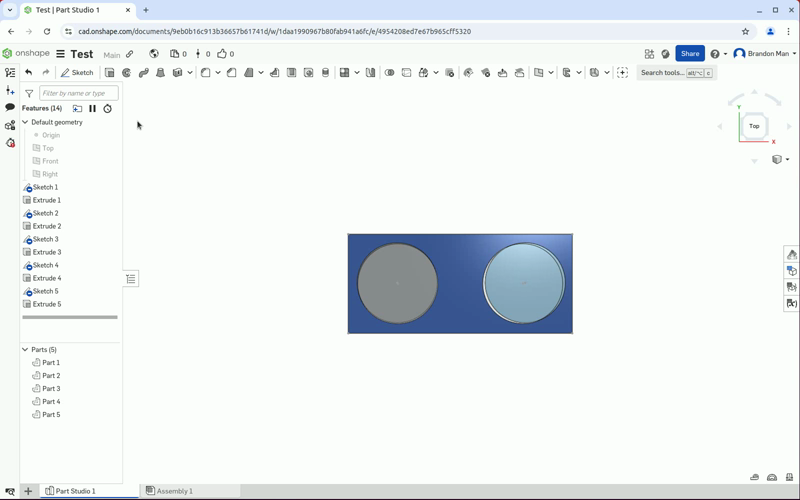
key(shift+7)
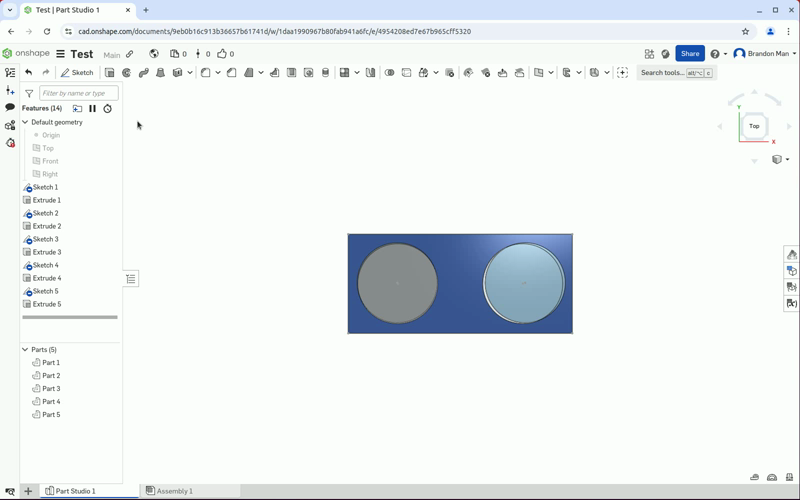
key(up, 3)
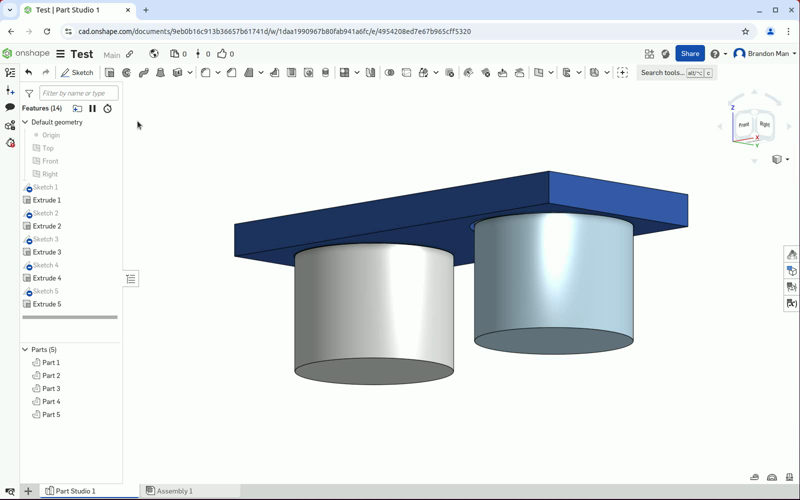
key(left, 3)
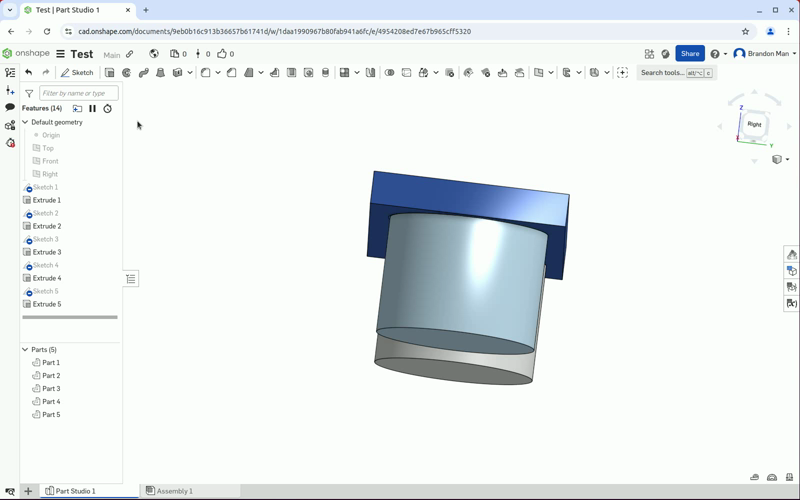
key(right, 3)
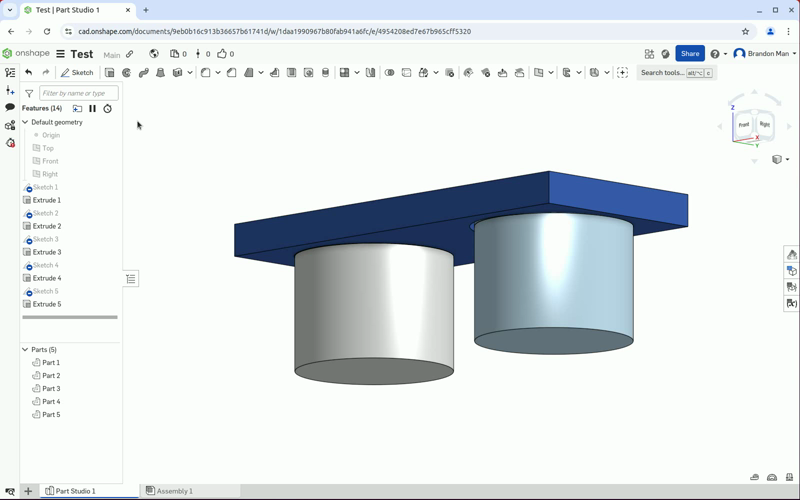
key(down, 3)
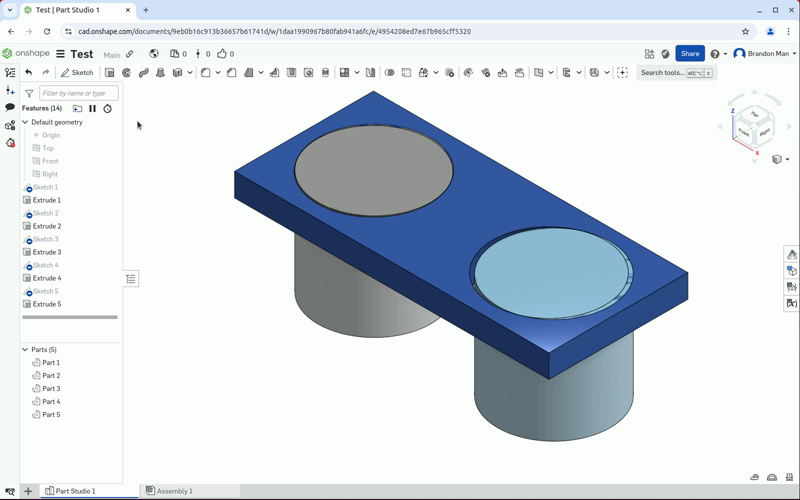
mouse_move(73, 189)
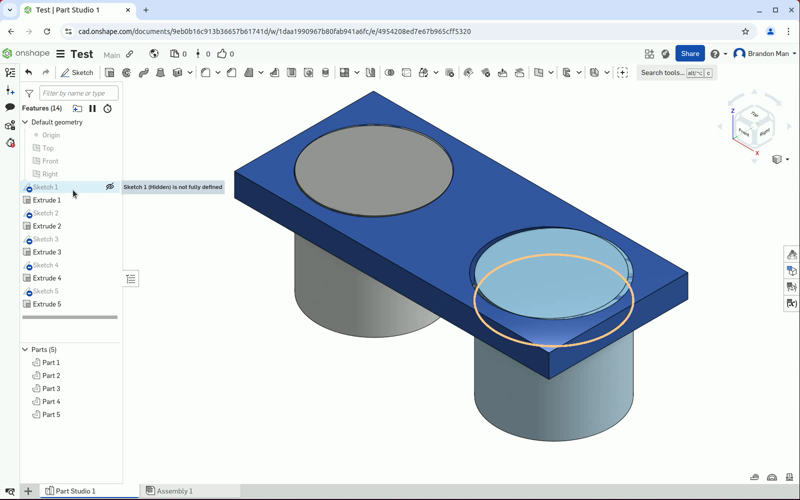
click(73, 189)